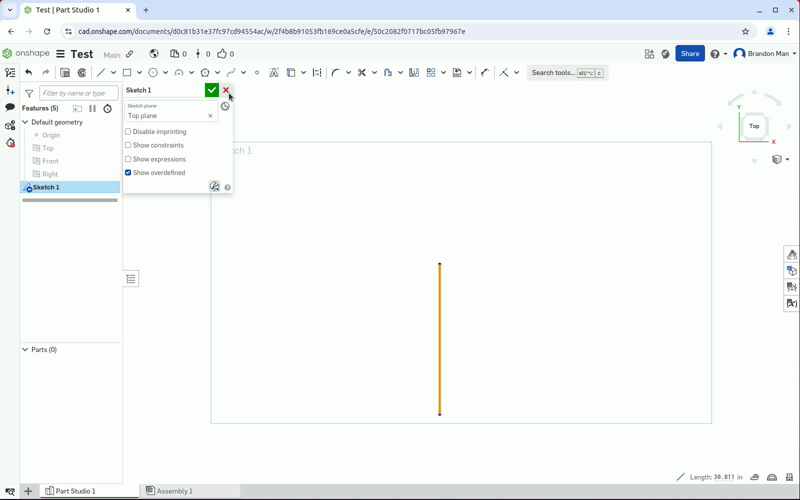
key(shift+h)
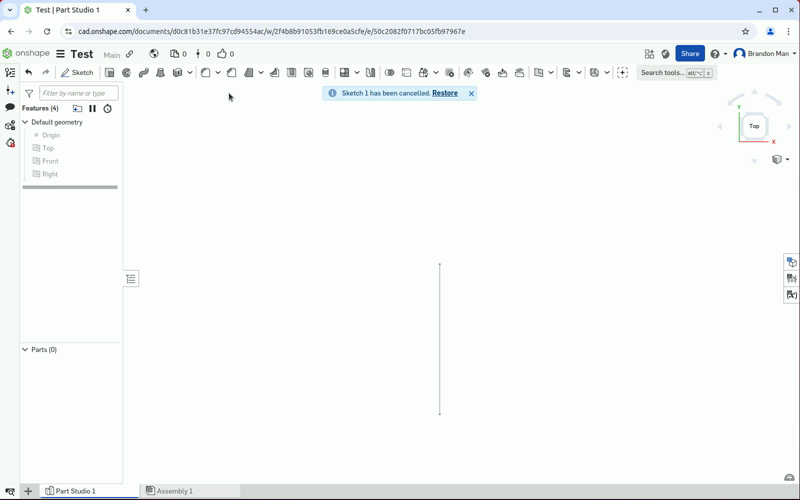
mouse_move(73, 352)
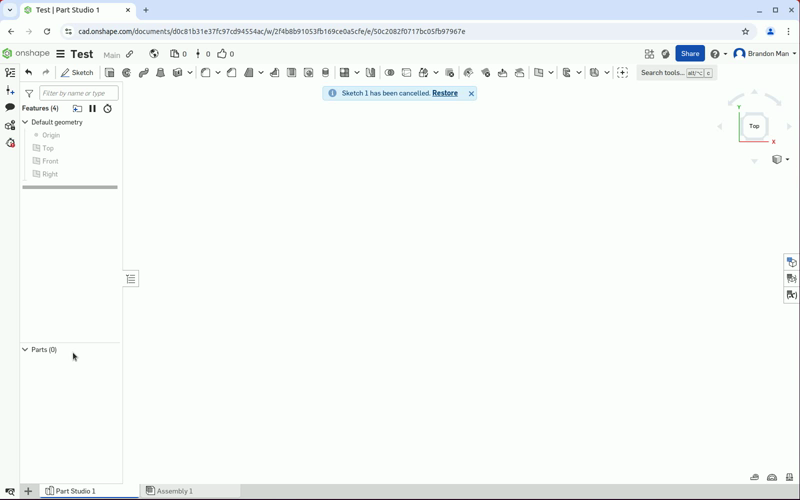
key(y)
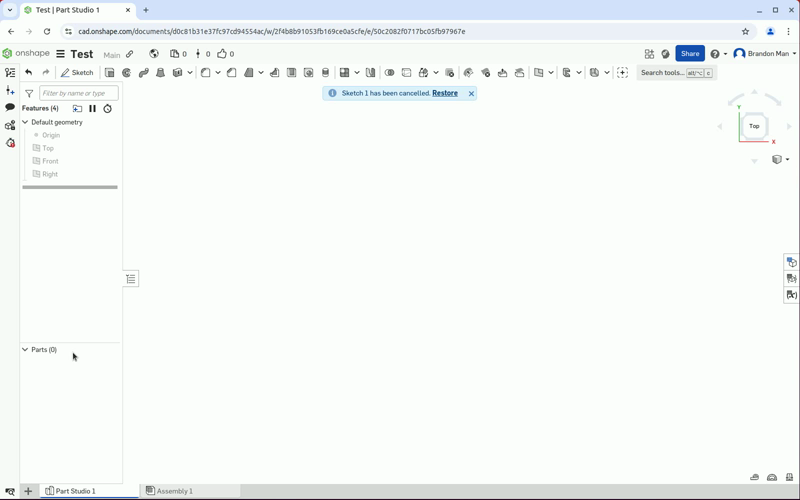
key(shift+p)
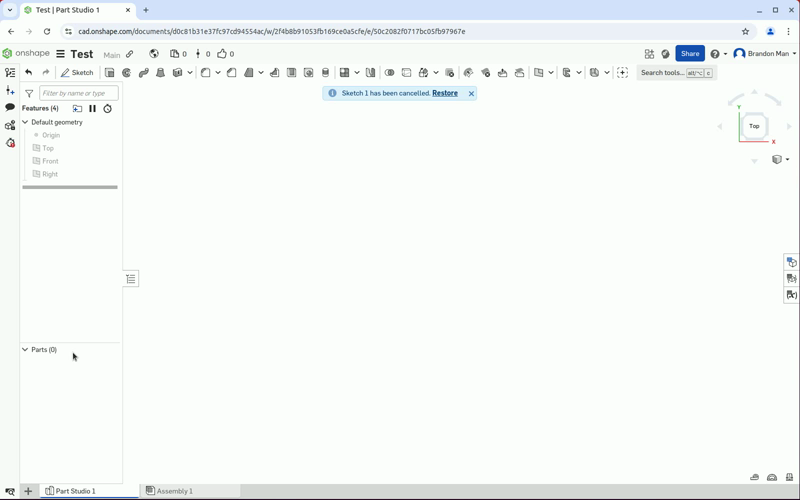
key(space)
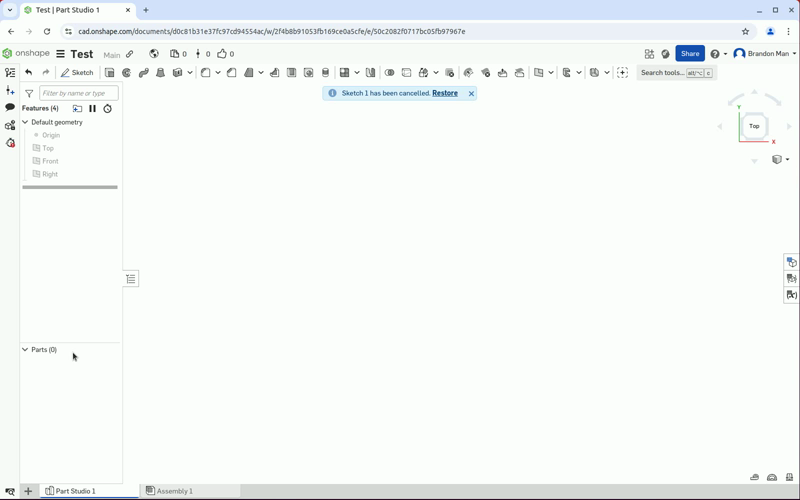
key_down(shift)
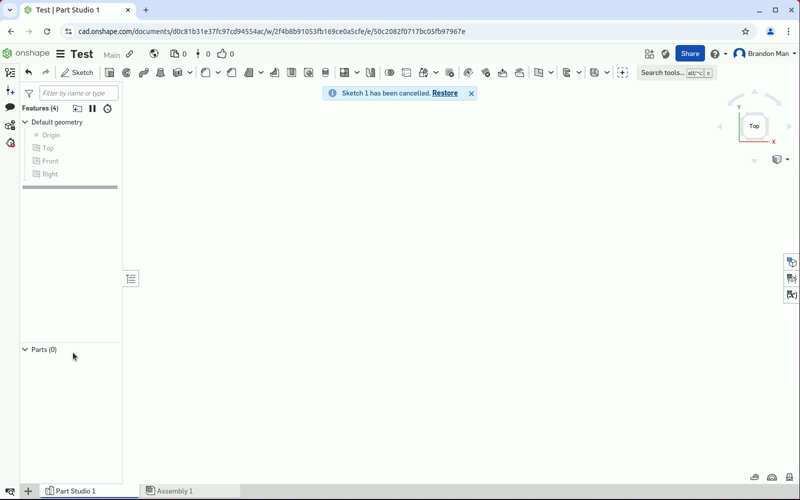
key(up)
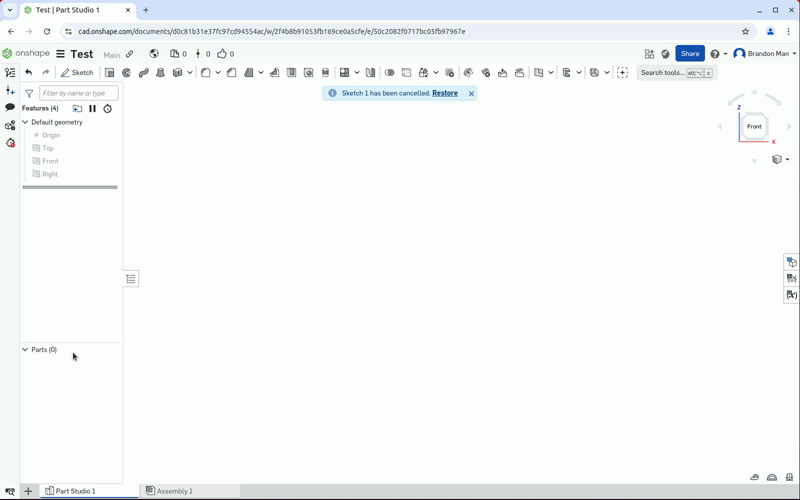
key_up(shift)
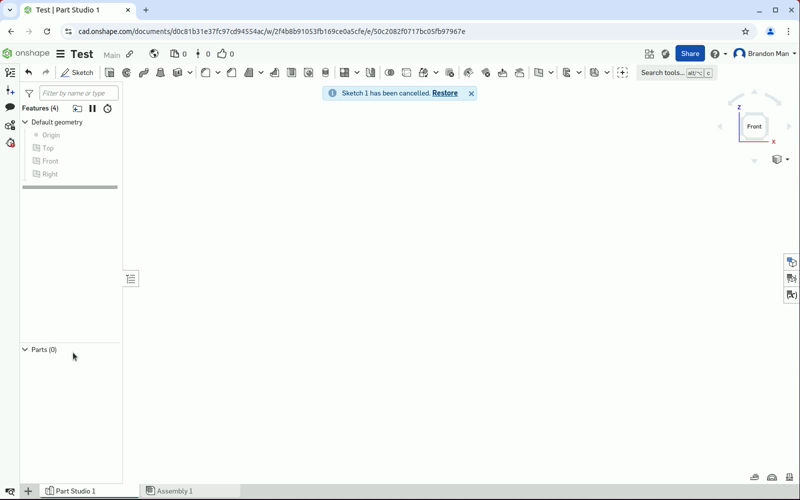
mouse_move(73, 352)
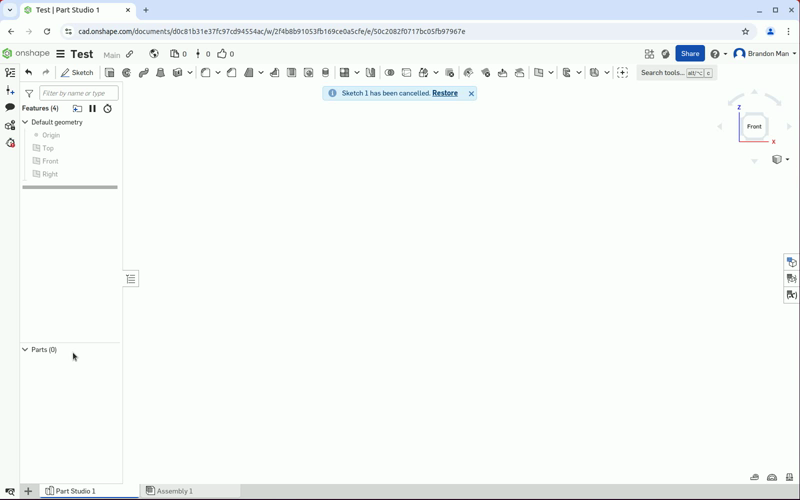
key(shift+y)
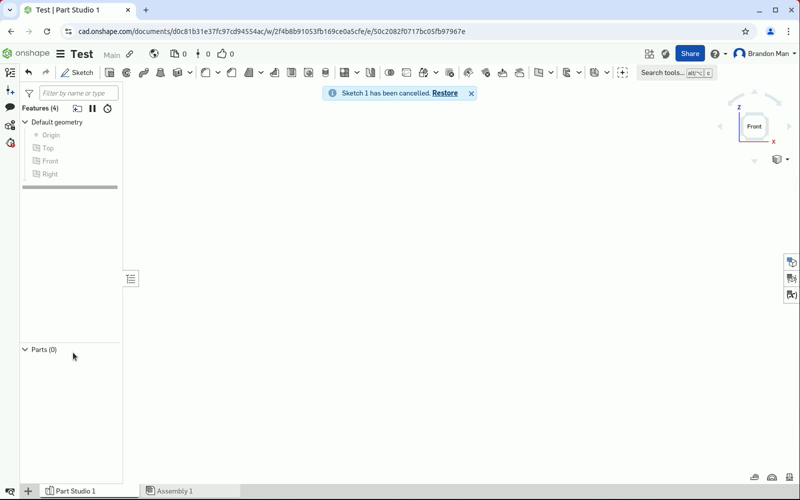
key(shift+s)
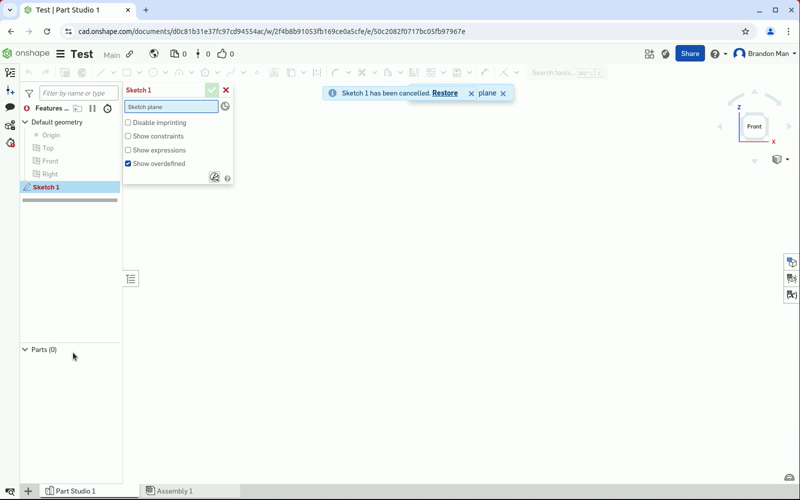
mouse_move(73, 163)
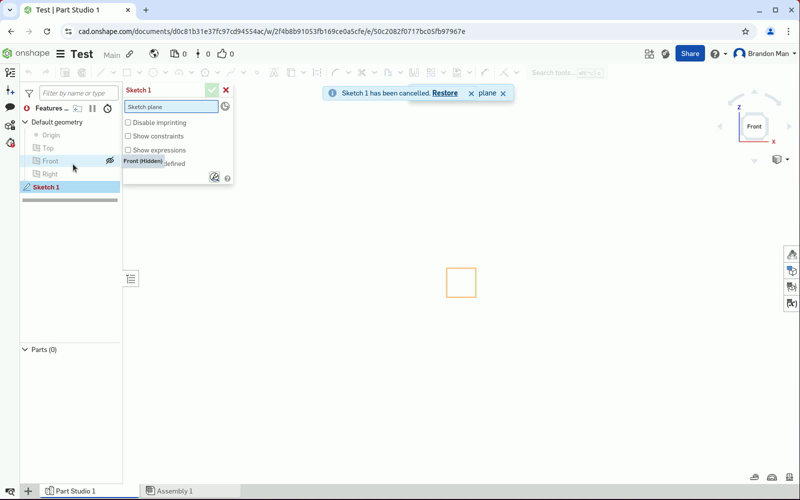
click(73, 163)
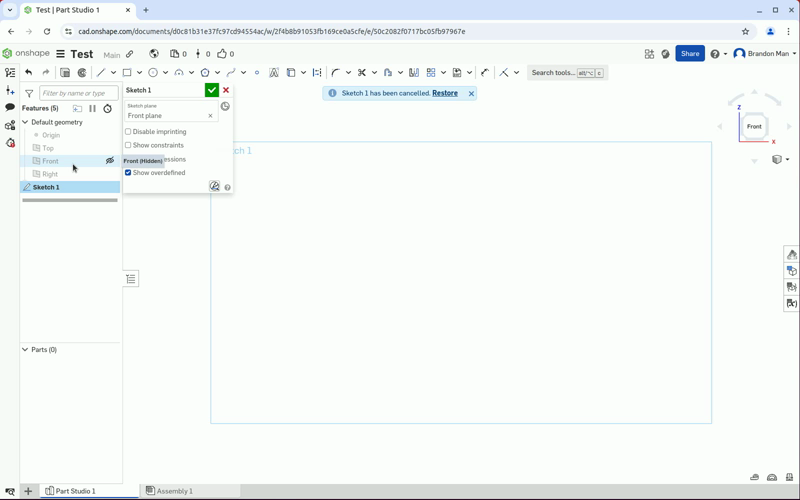
mouse_move(73, 352)
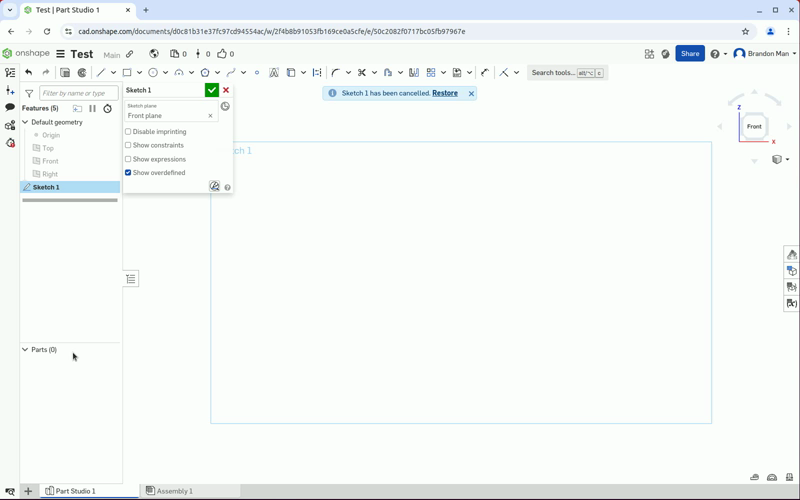
key(y)
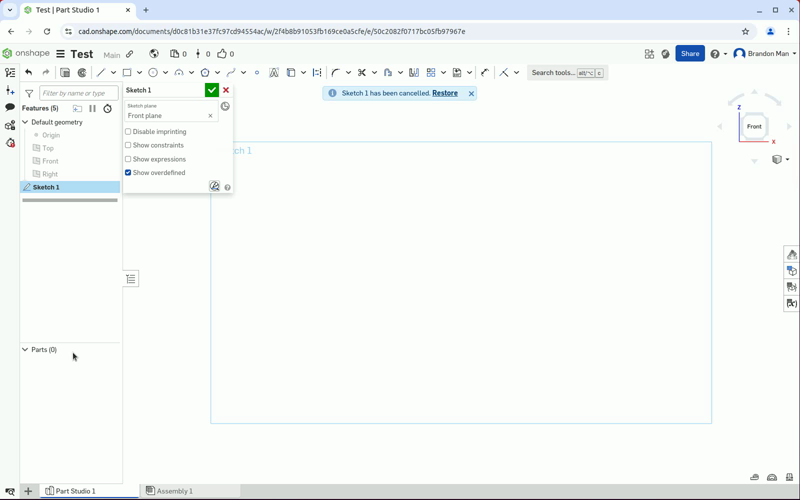
key(l)
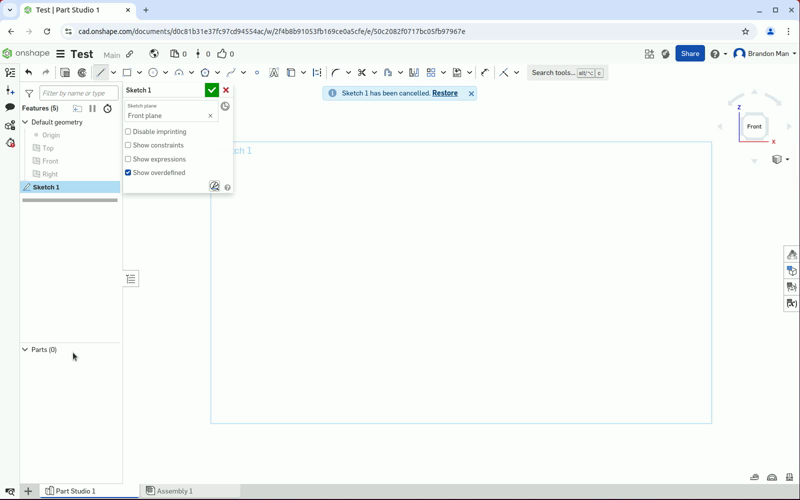
key_down(shift)
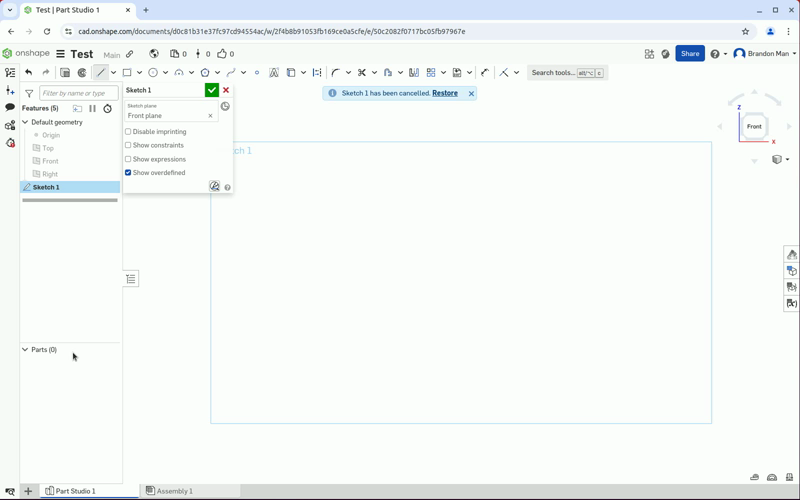
mouse_move(365, 330)
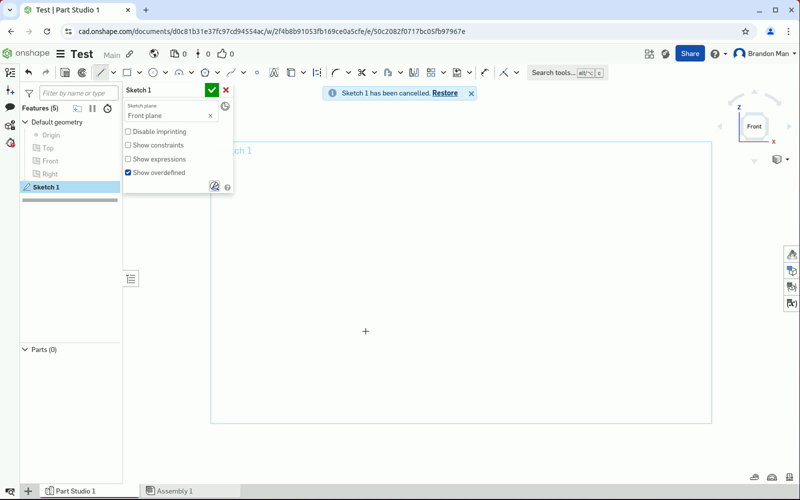
click(365, 330)
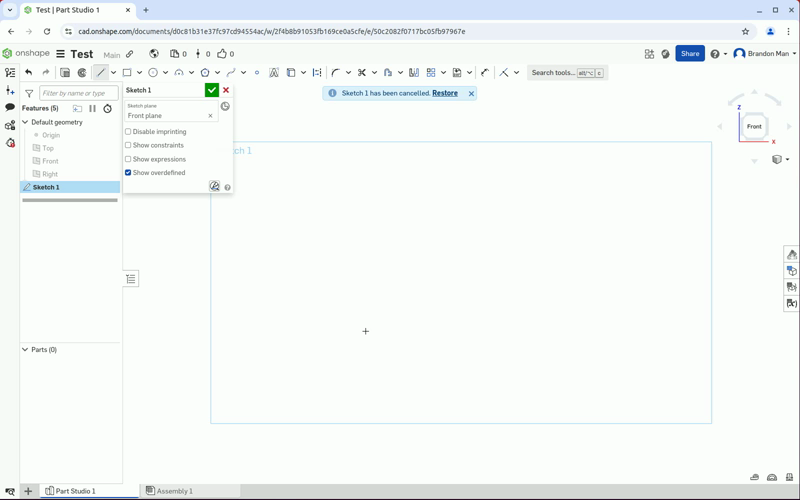
key_up(shift)
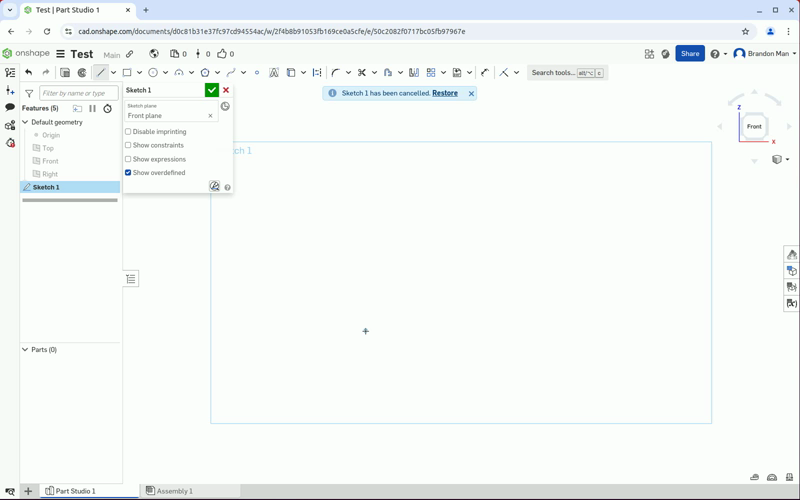
key_down(shift)
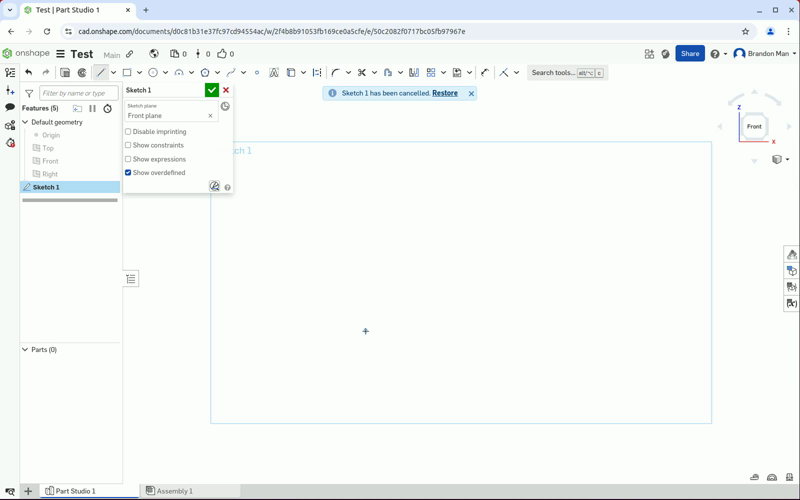
mouse_move(572, 330)
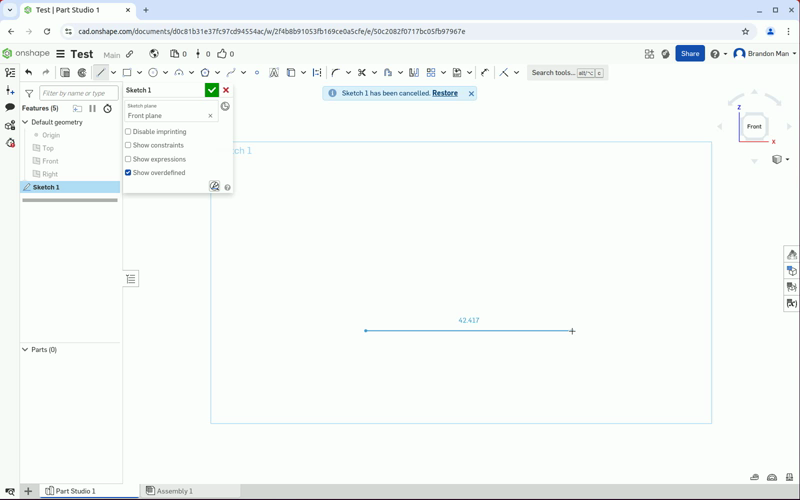
click(572, 330)
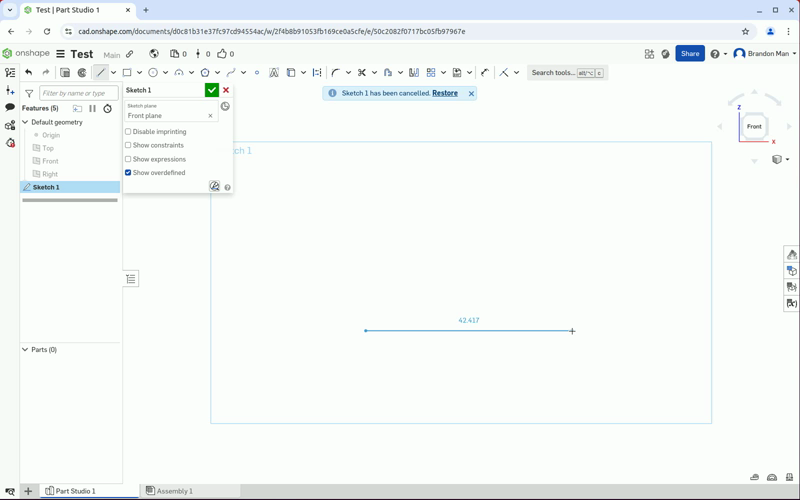
key_up(shift)
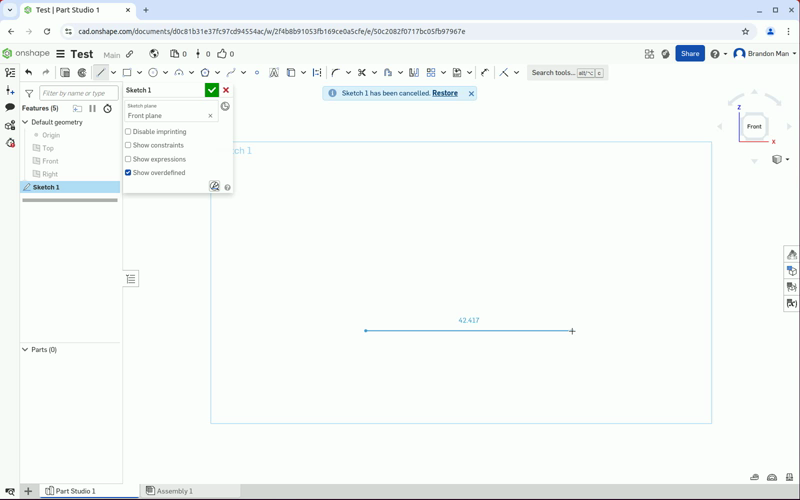
key_down(shift)
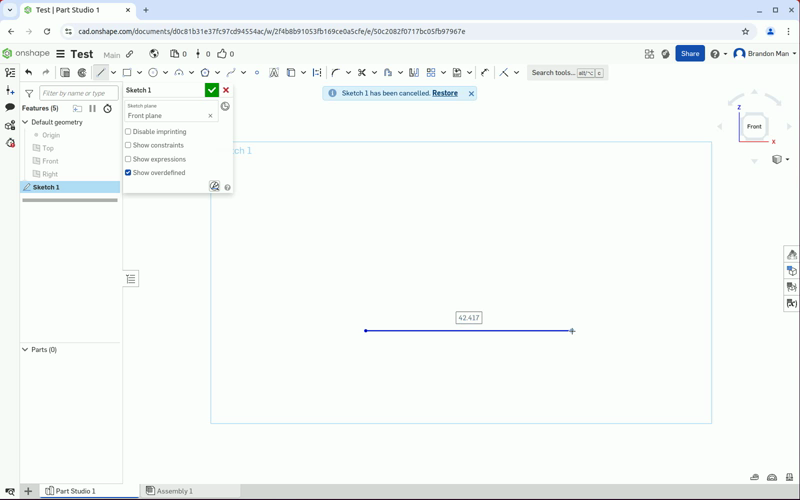
mouse_move(589, 330)
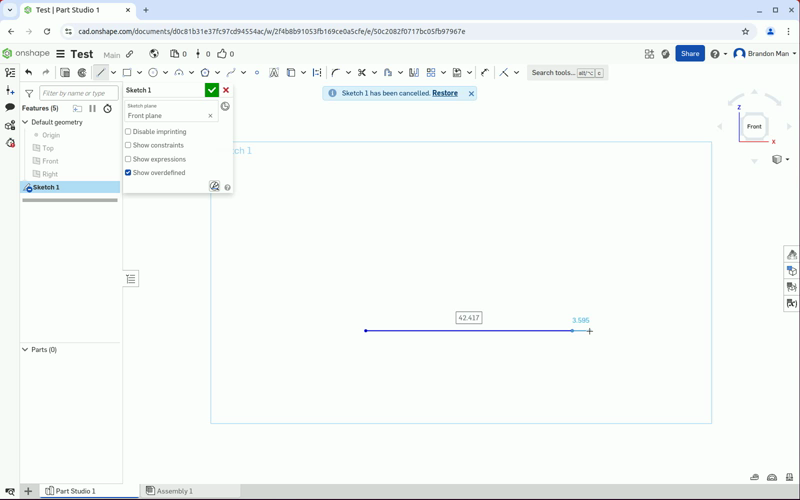
mouse_move(572, 309)
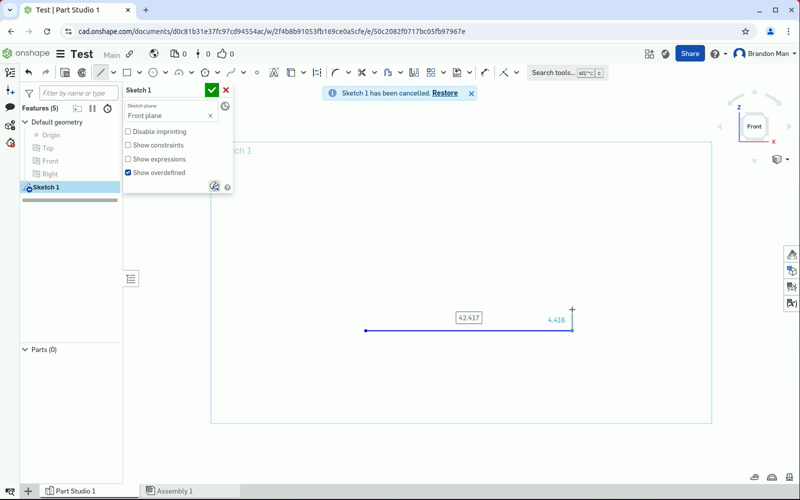
click(572, 309)
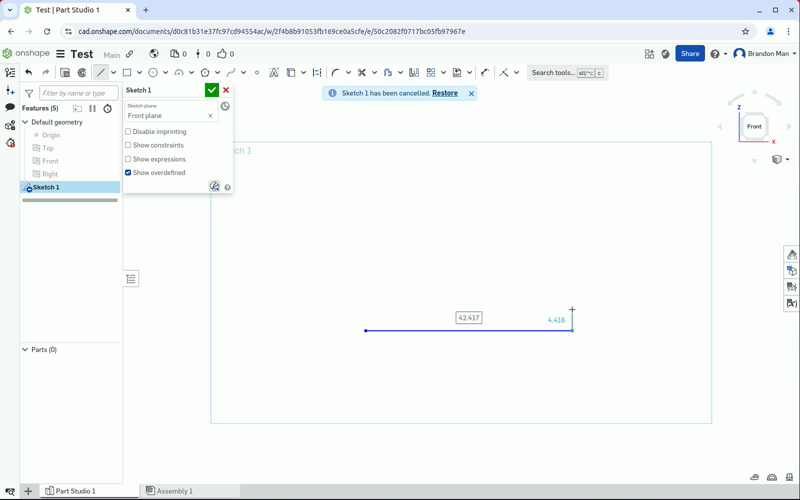
key_up(shift)
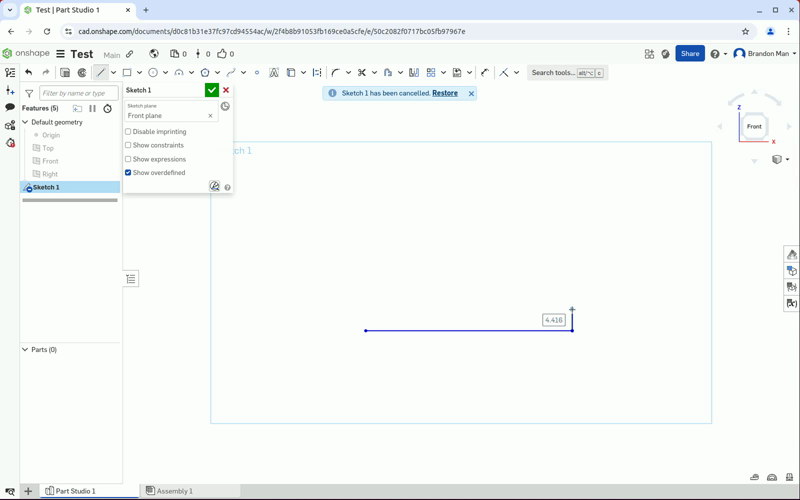
key_down(shift)
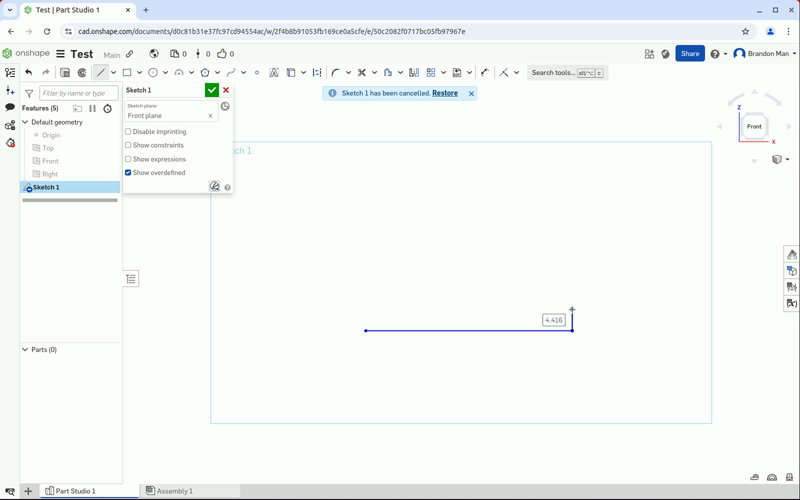
mouse_move(365, 309)
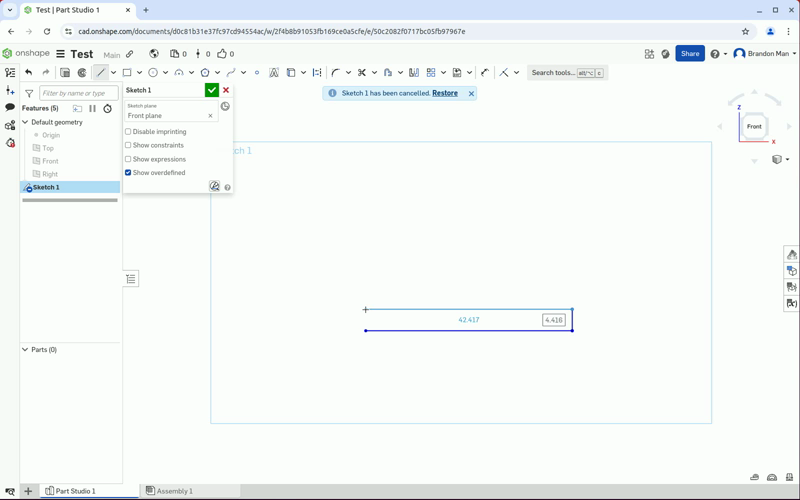
click(365, 309)
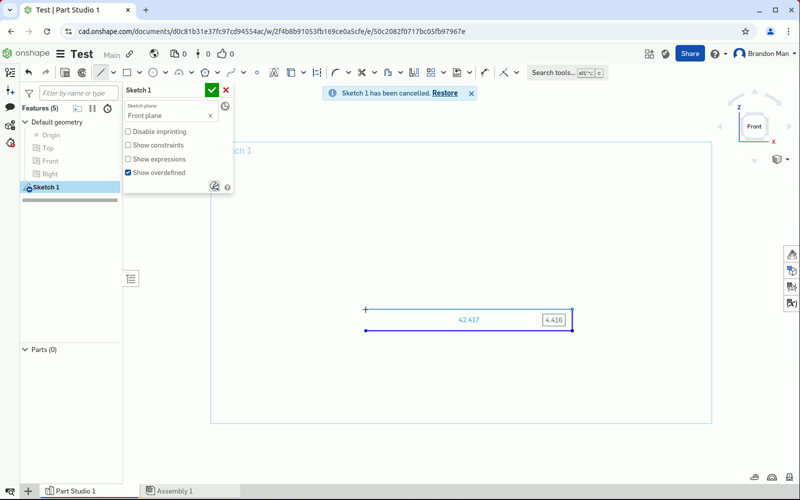
key_up(shift)
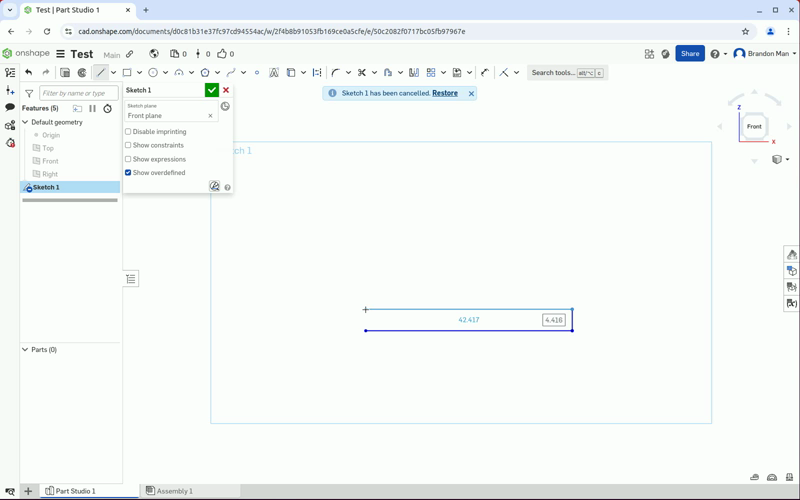
mouse_move(395, 309)
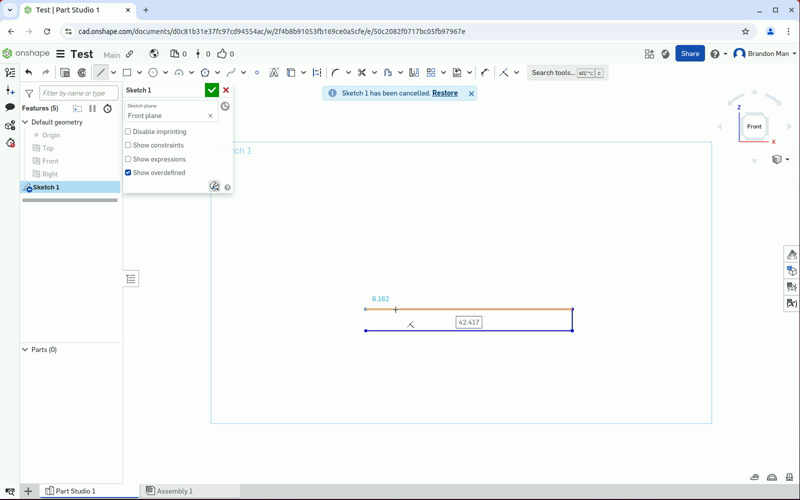
key_down(shift)
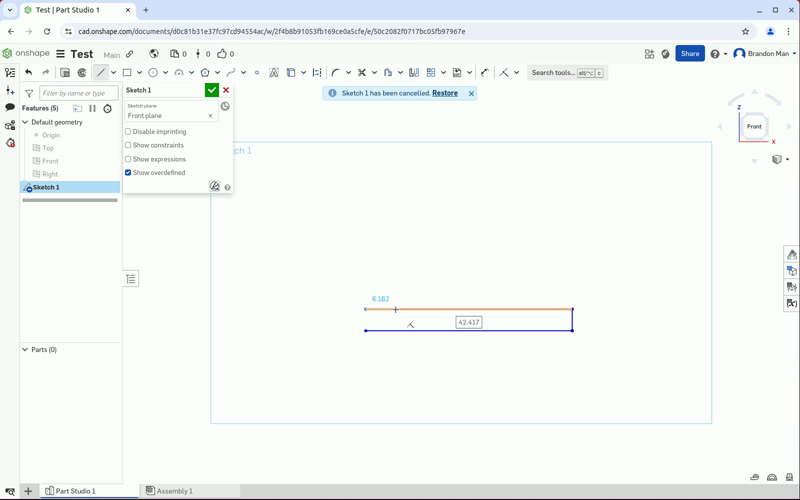
mouse_move(365, 330)
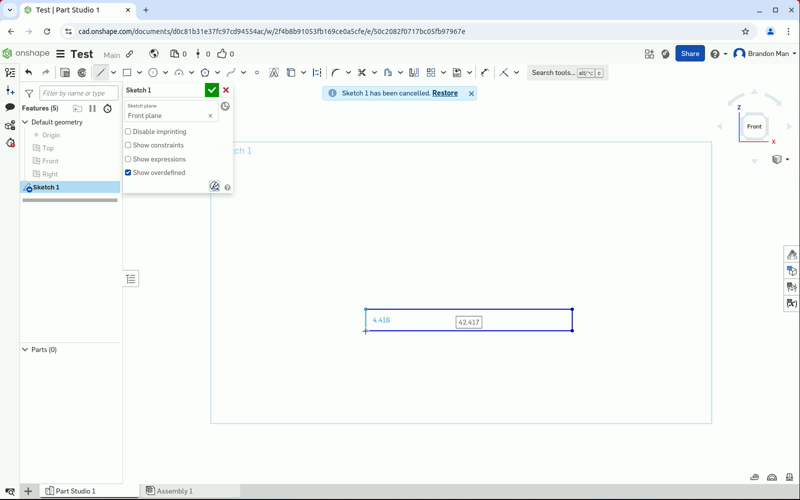
key_up(shift)
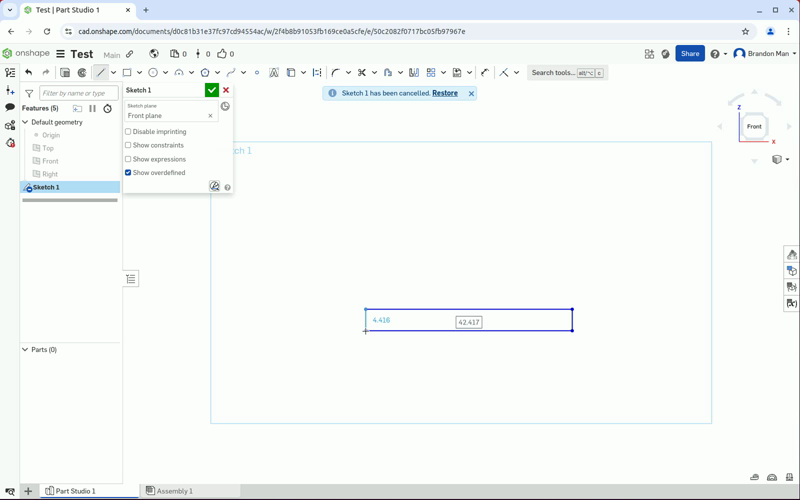
click(365, 330)
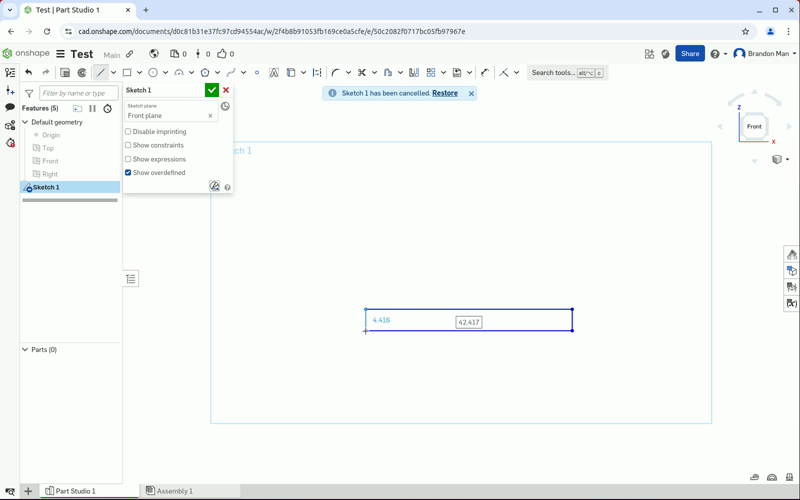
key(esc)
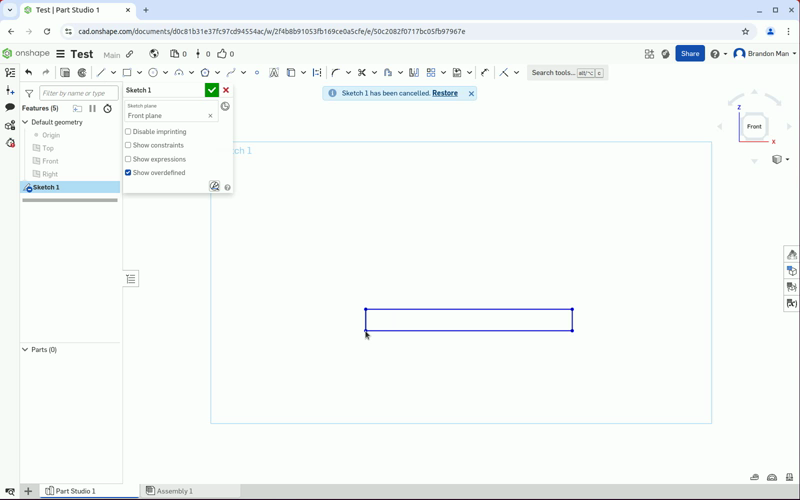
mouse_move(556, 318)
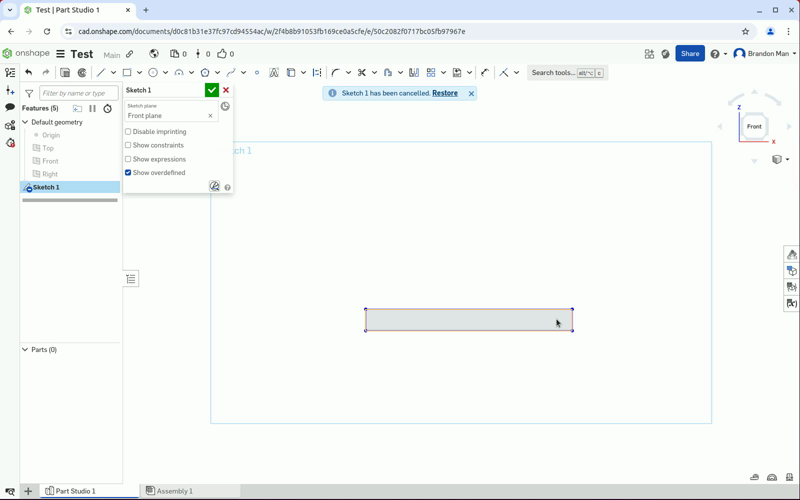
click(556, 318)
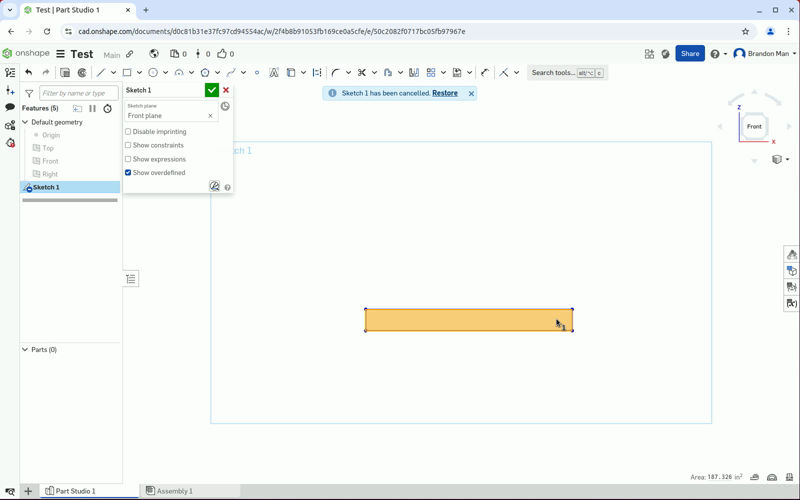
mouse_move(73, 352)
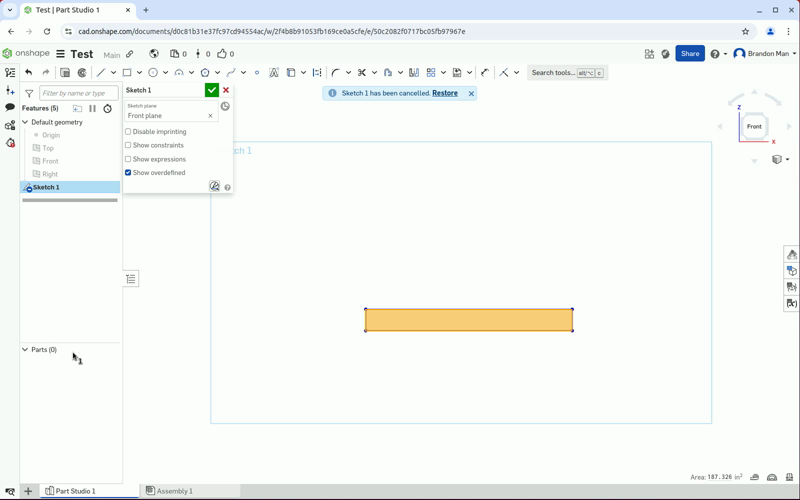
key(shift+y)
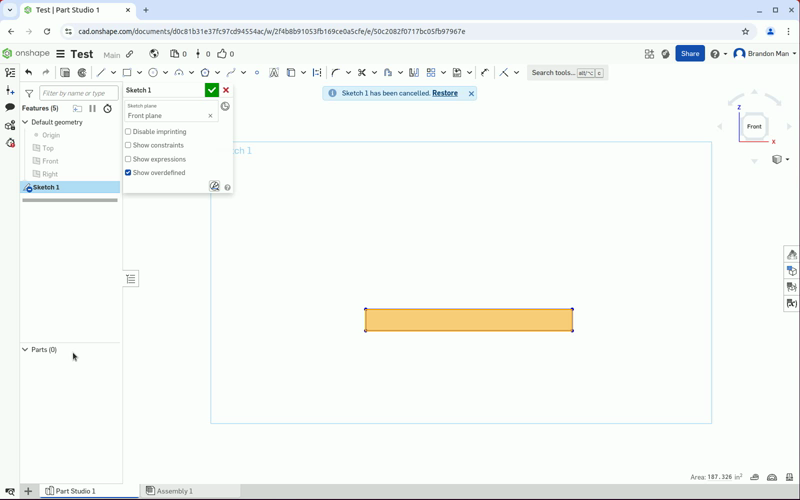
key(shift+e)
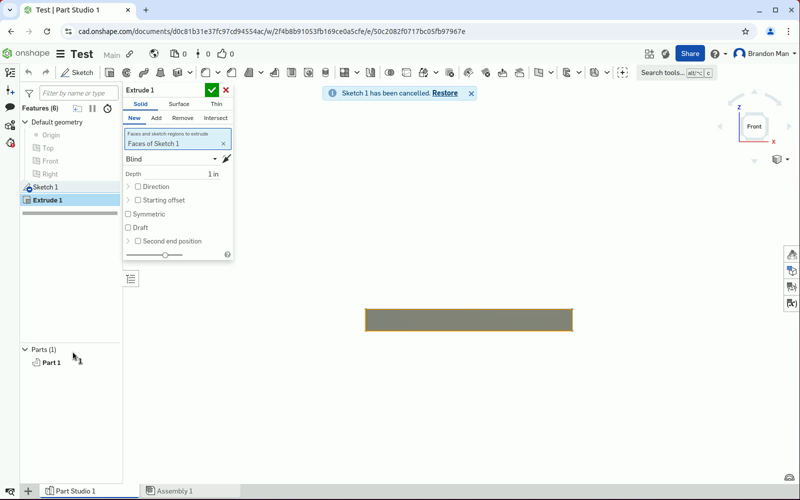
mouse_move(143, 106)
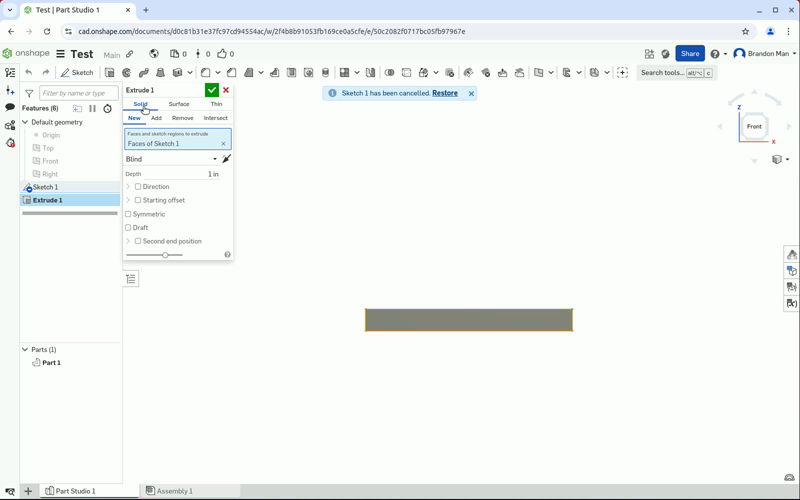
click(143, 106)
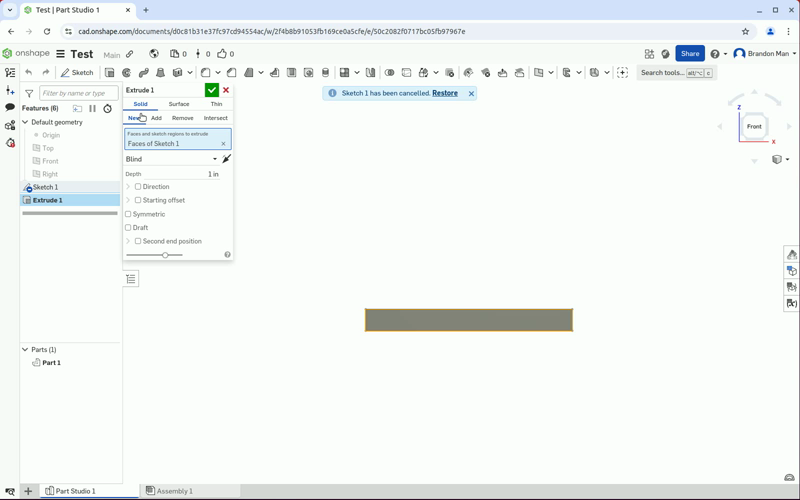
mouse_move(137, 120)
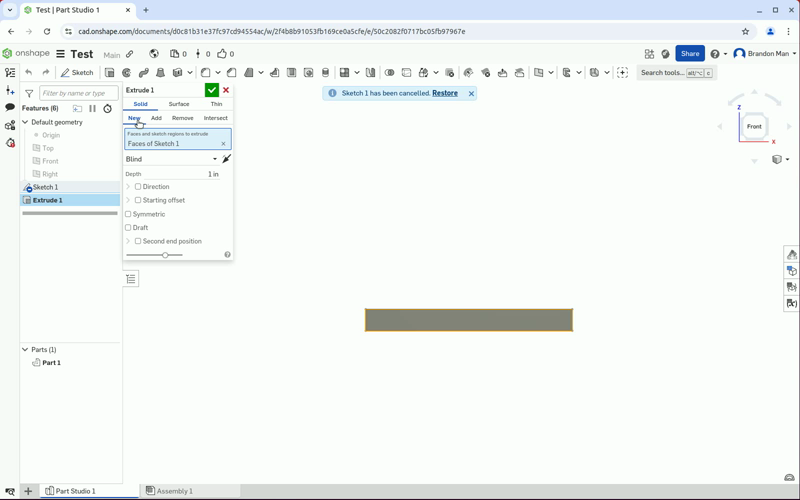
click(137, 120)
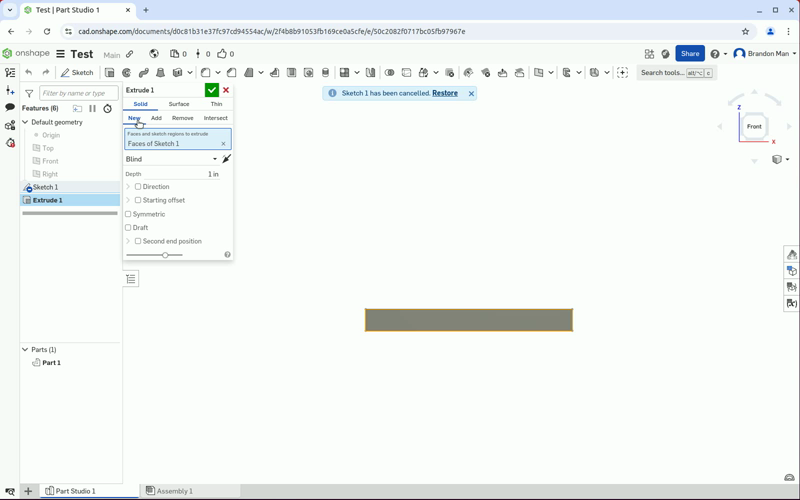
key(tab, 4)
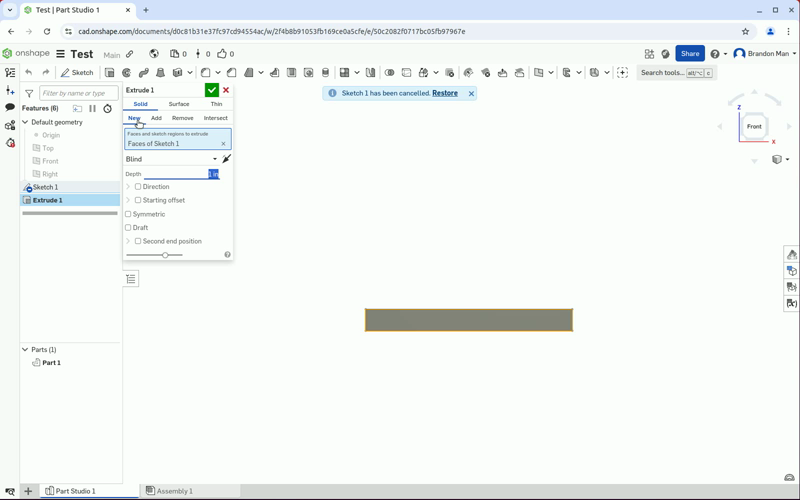
text(23.108)
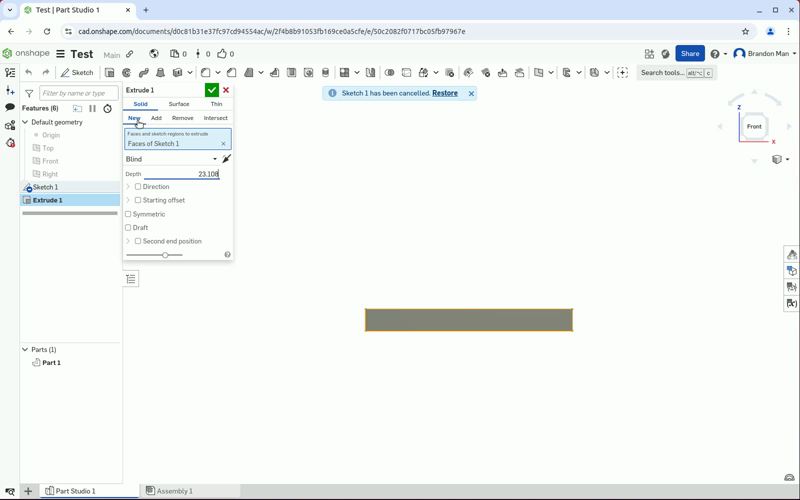
key(enter)
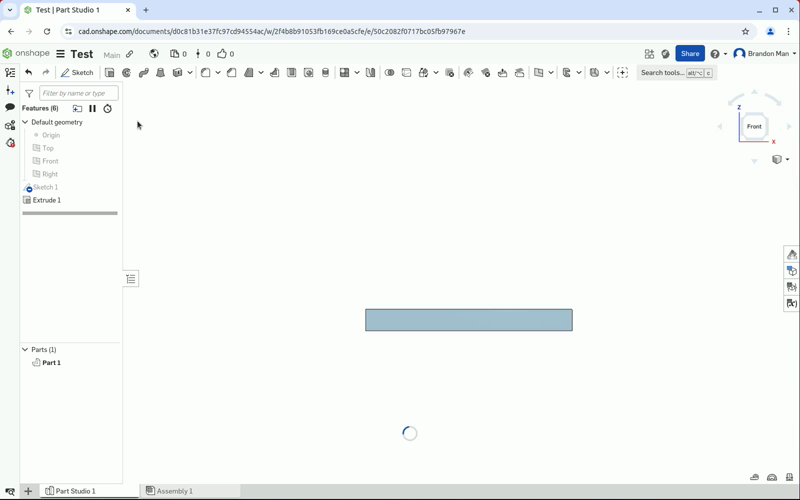
key(shift+h)
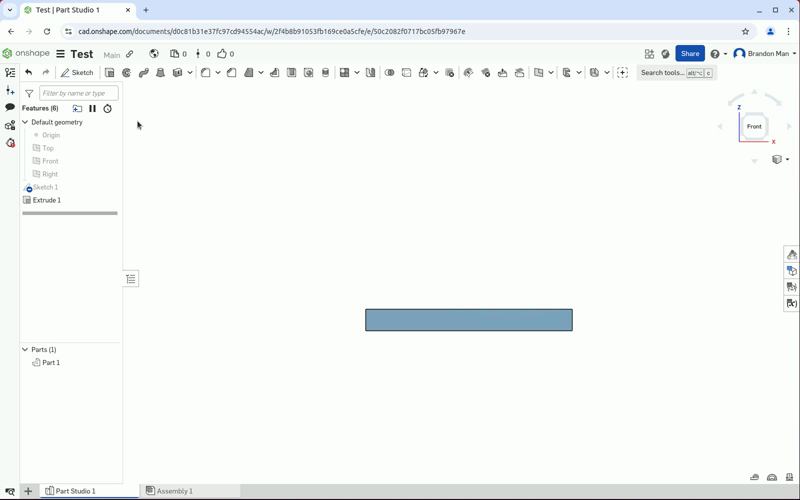
key(shift+h)
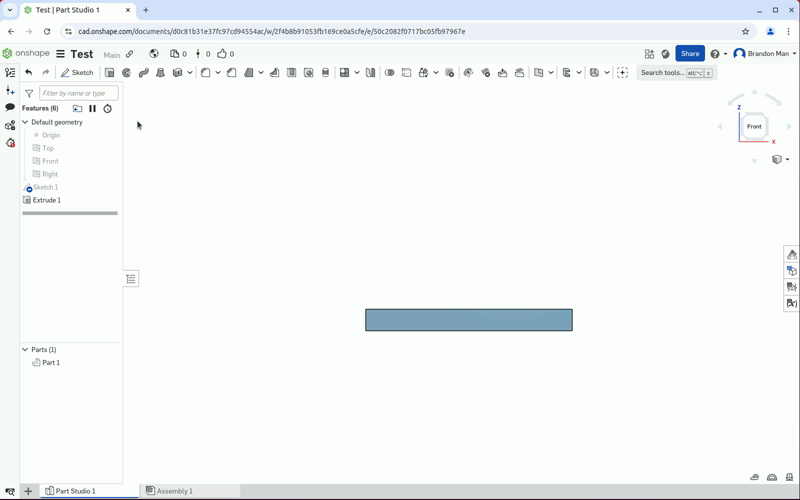
mouse_move(73, 189)
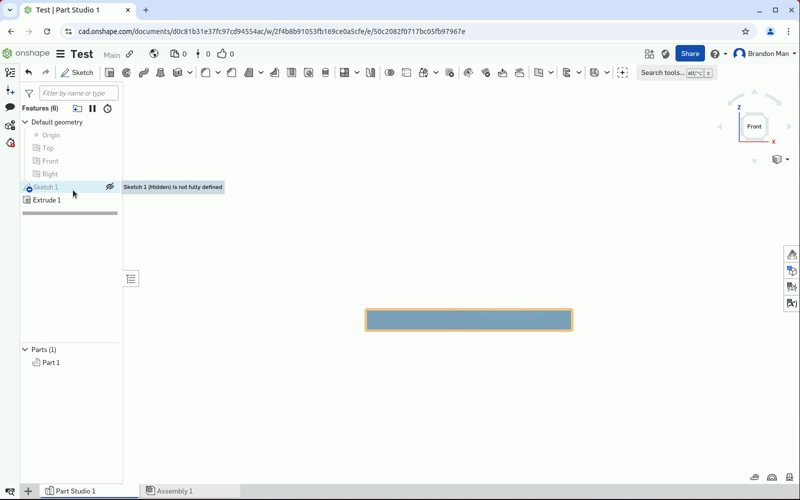
click(73, 189)
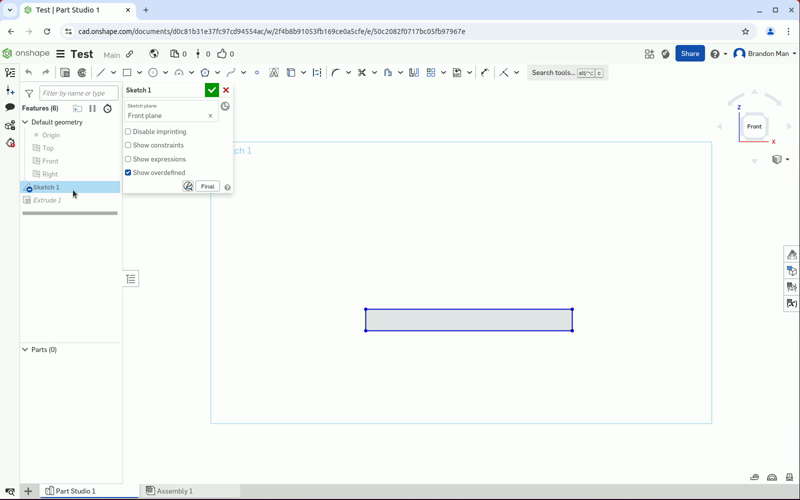
mouse_move(229, 92)
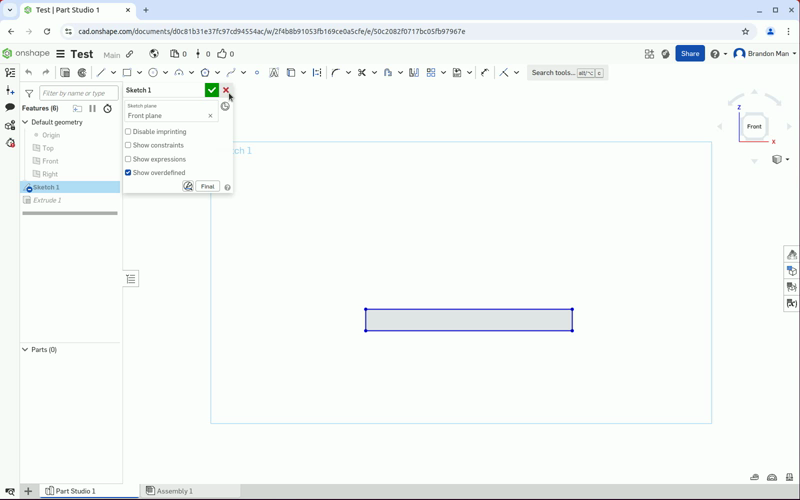
click(229, 92)
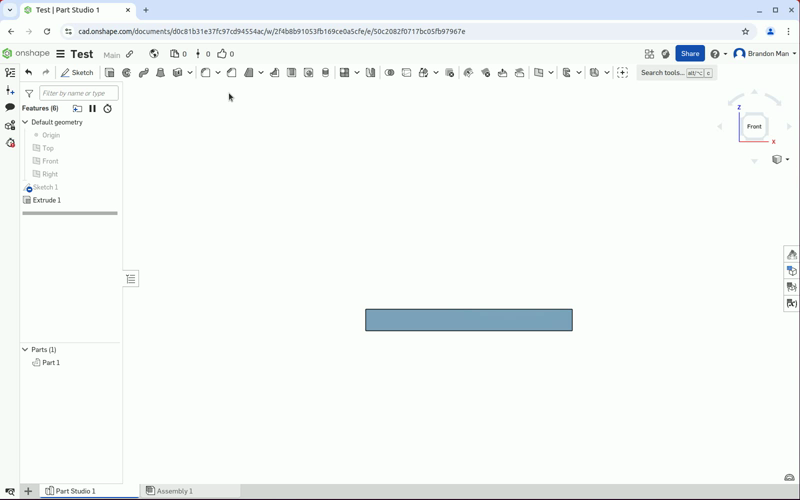
mouse_move(73, 352)
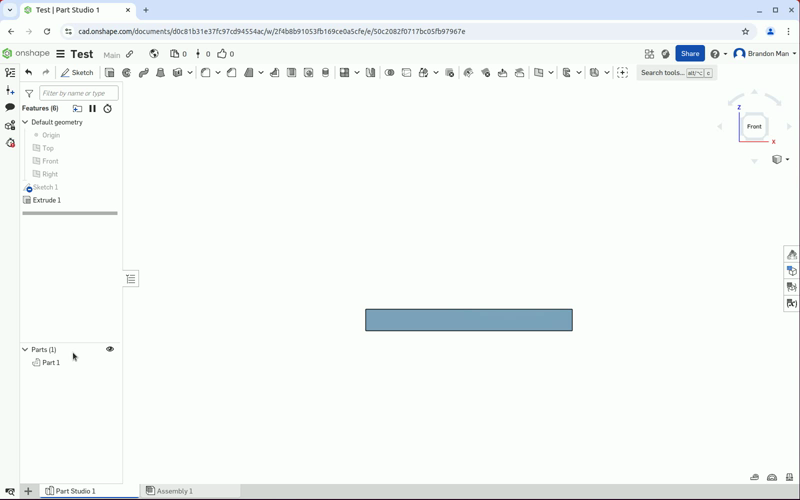
key(y)
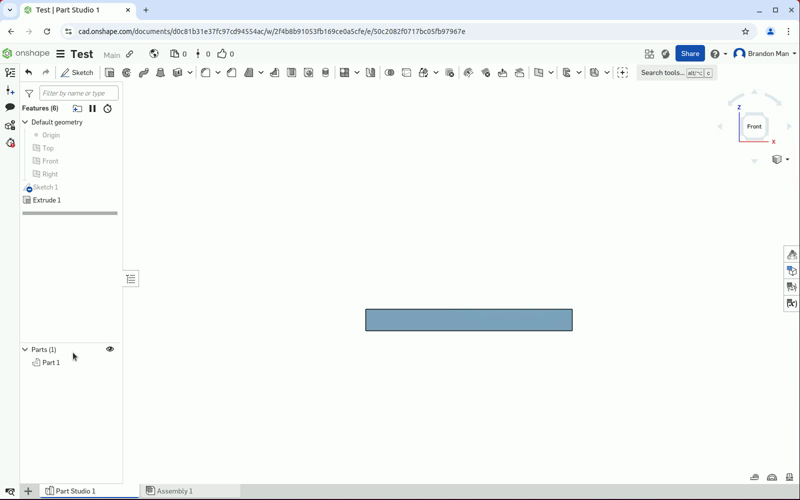
key(shift+p)
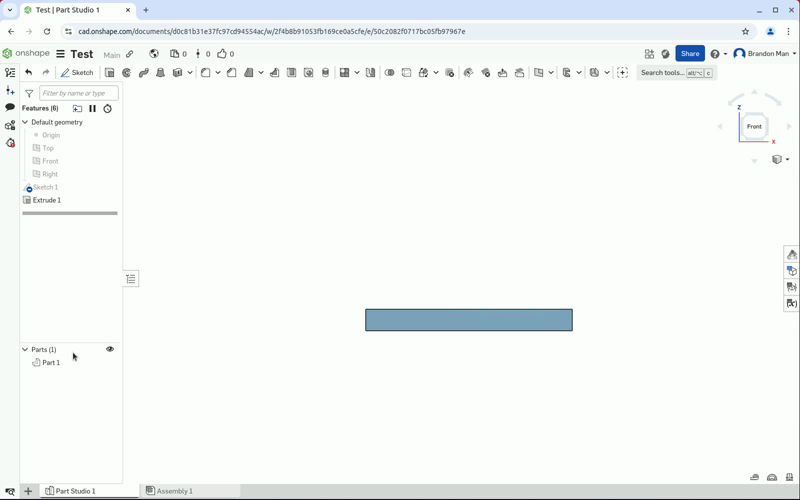
key(space)
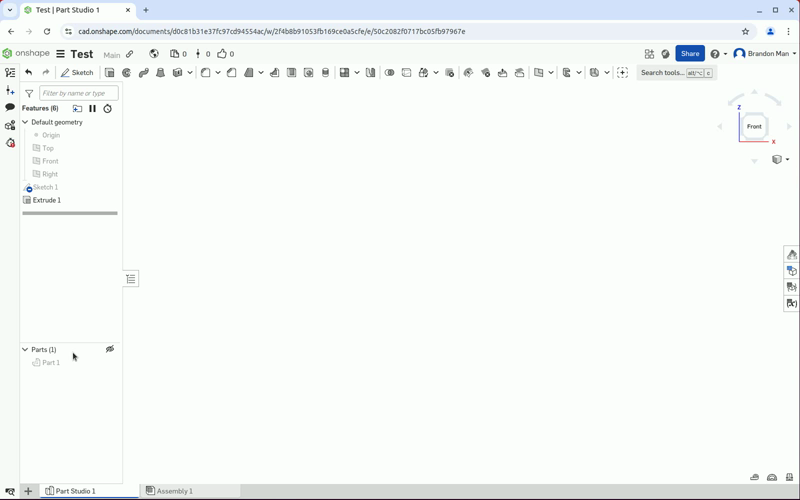
key_down(shift)
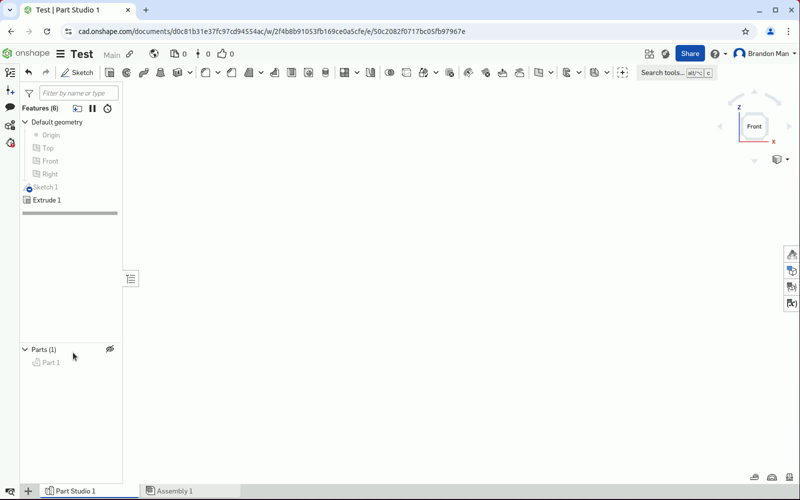
key(down)
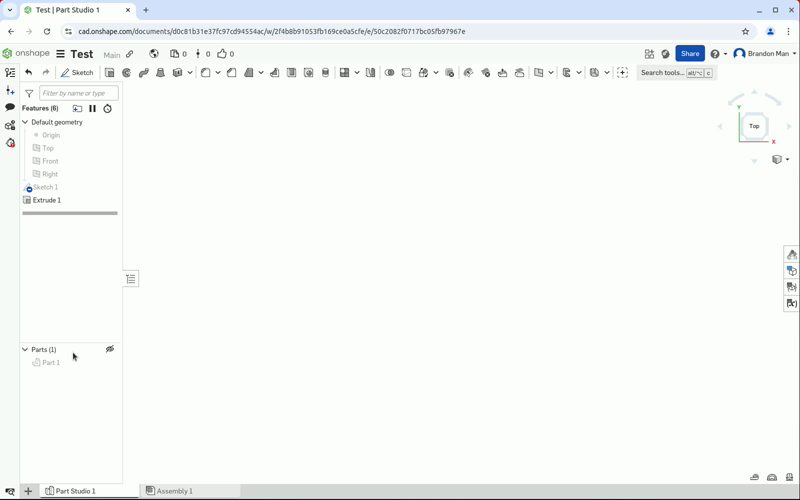
key_up(shift)
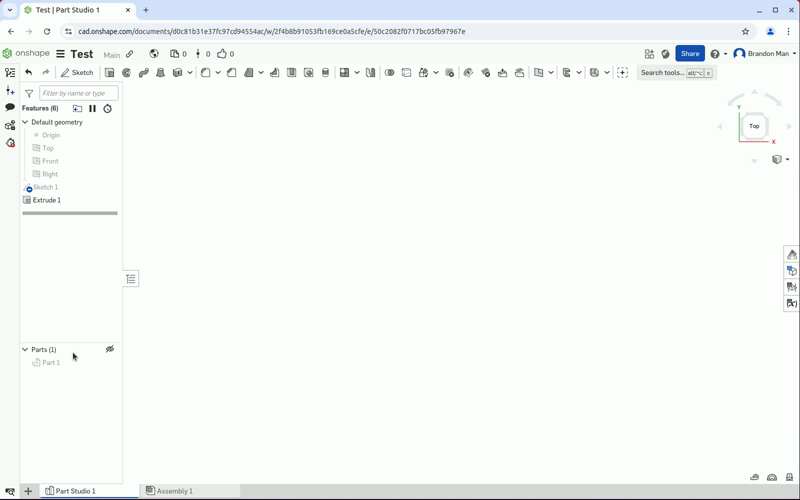
mouse_move(73, 352)
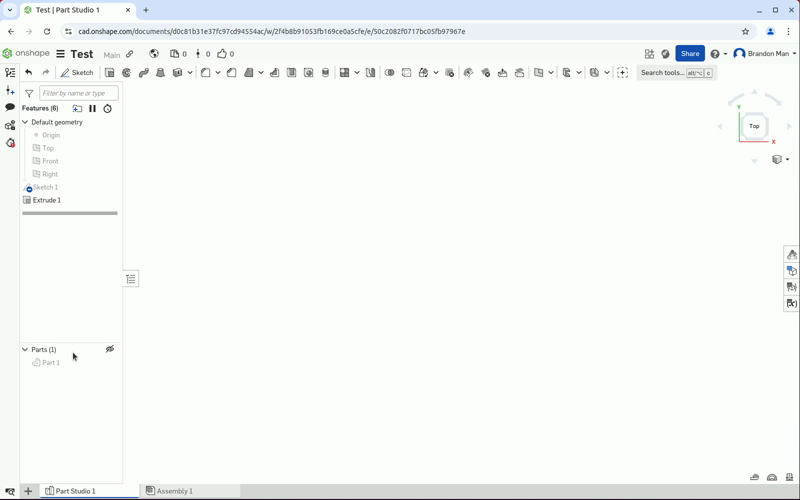
key(shift+y)
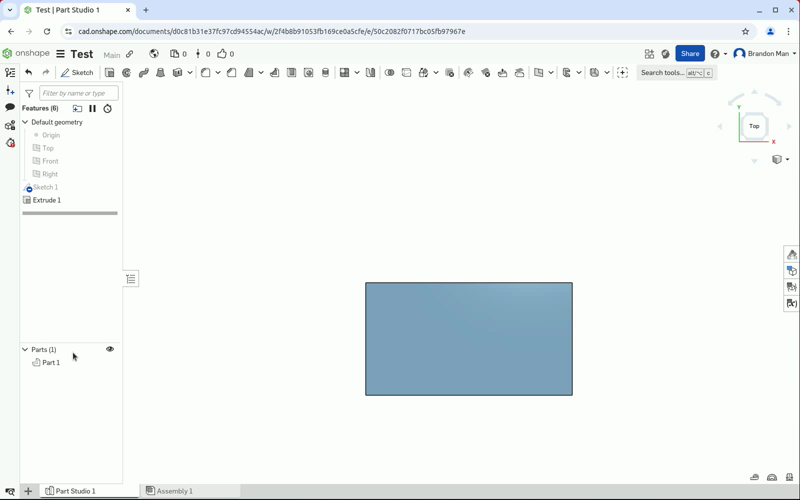
mouse_move(541, 75)
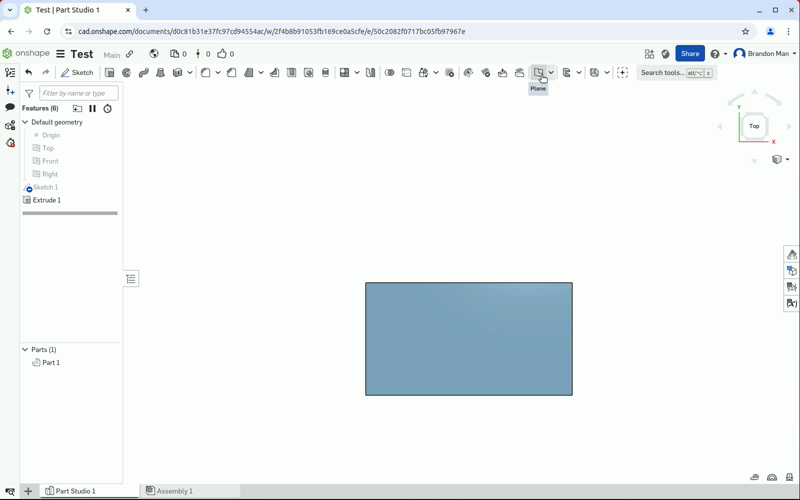
click(541, 75)
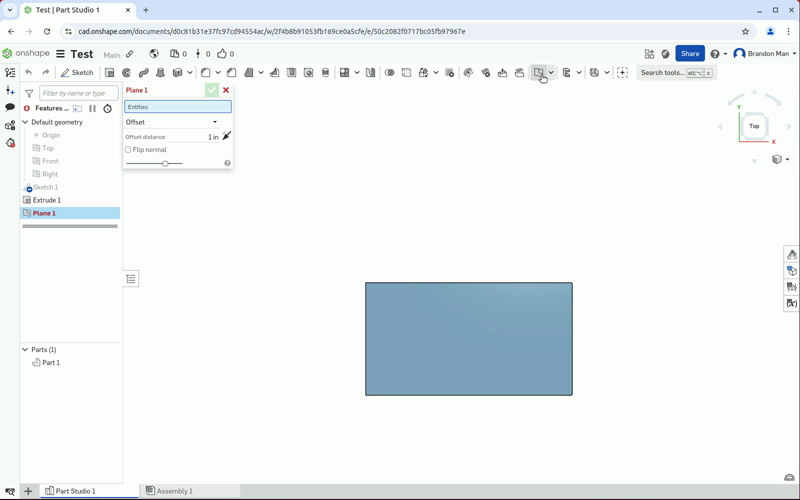
mouse_move(73, 150)
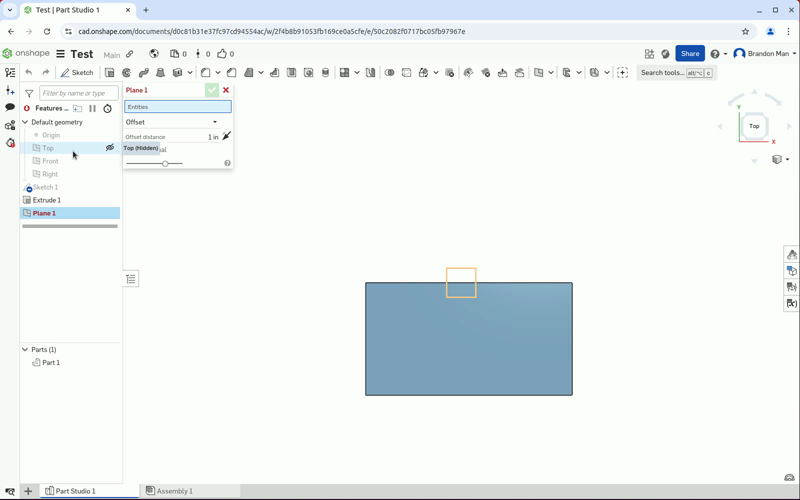
click(73, 150)
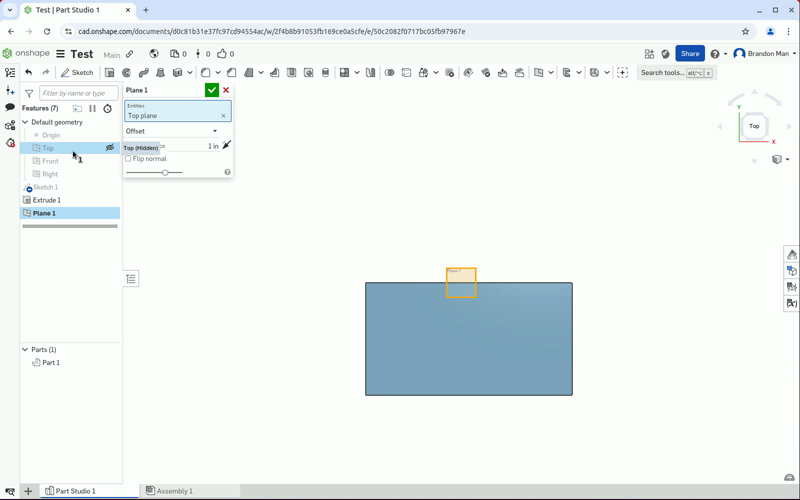
key(tab, 2)
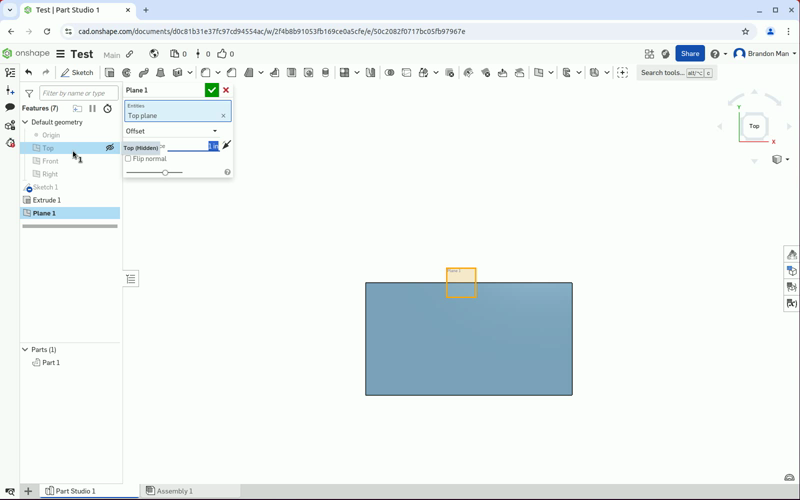
text(5.299)
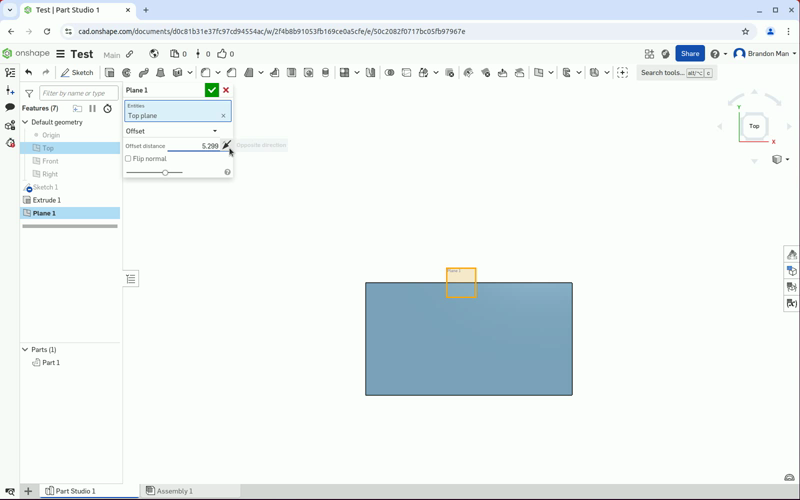
mouse_move(229, 147)
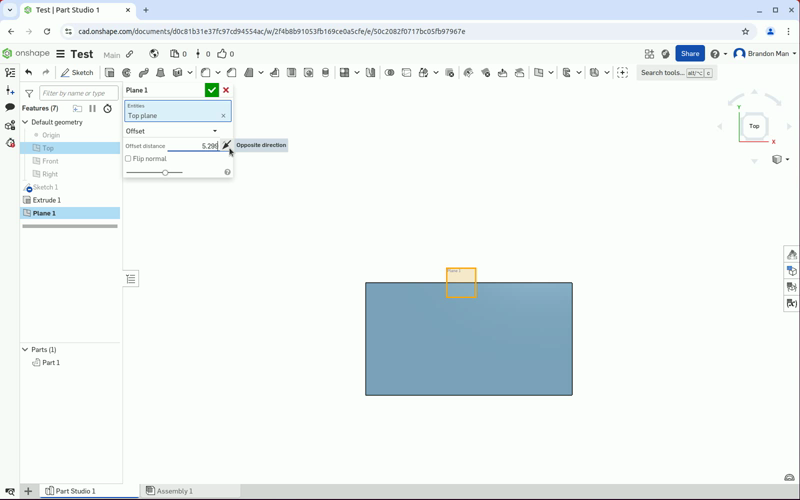
click(229, 147)
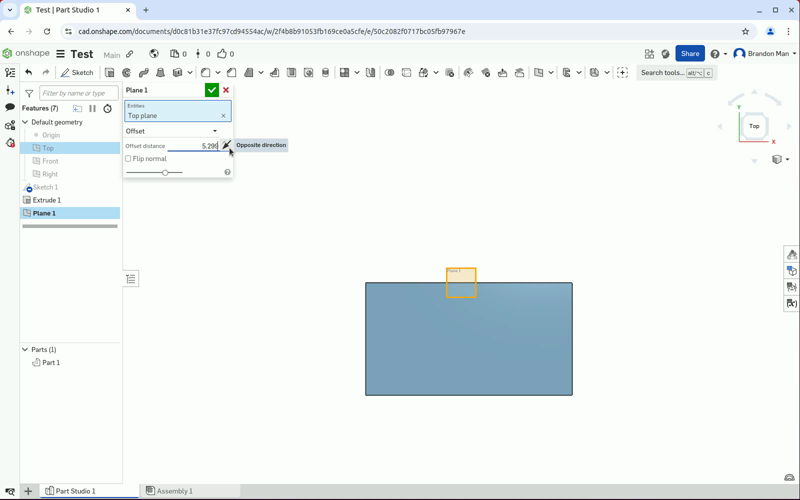
key(enter, 2)
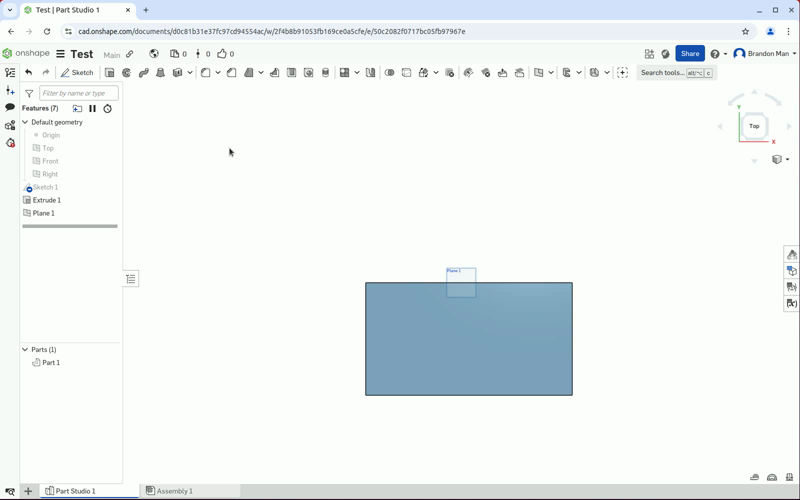
key(shift+s)
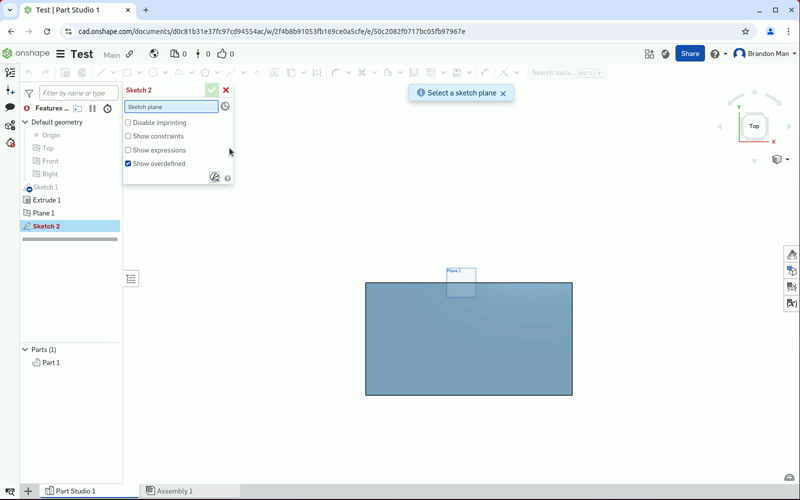
mouse_move(73, 215)
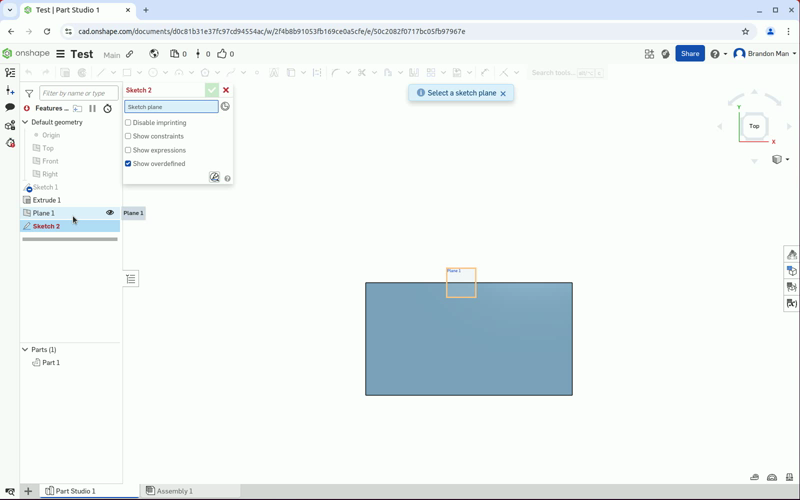
click(73, 215)
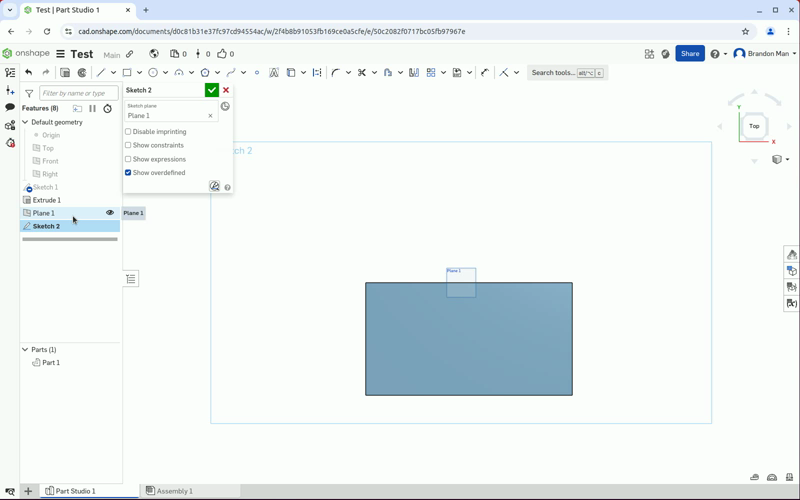
mouse_move(73, 352)
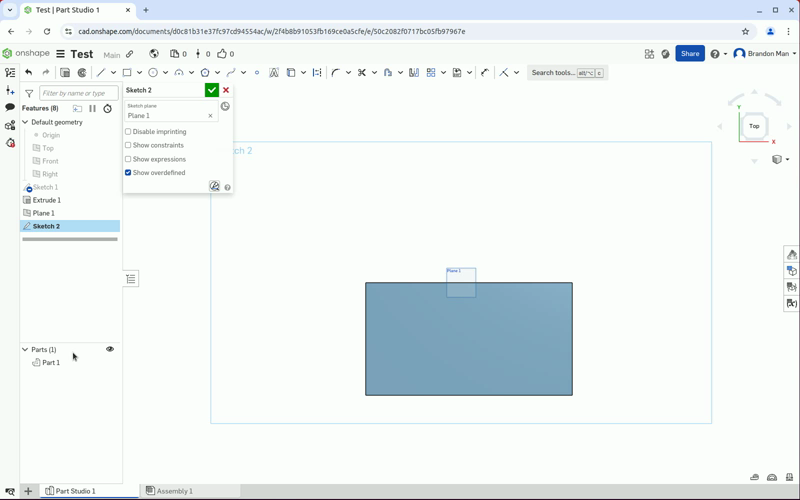
key(y)
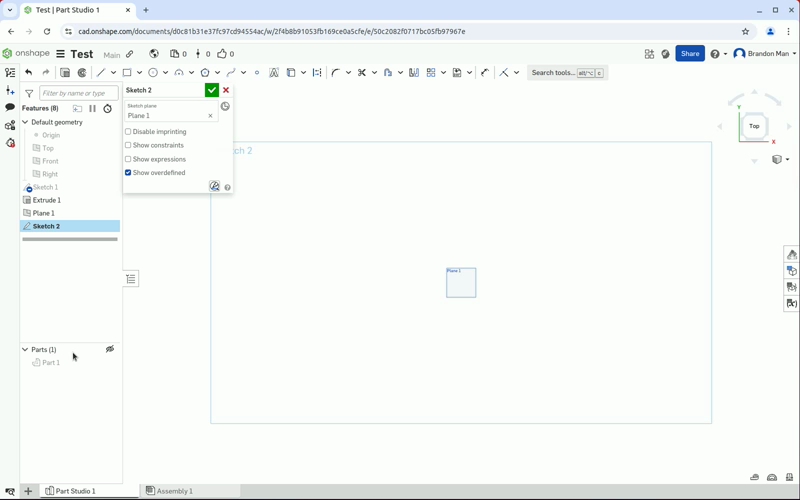
key(l)
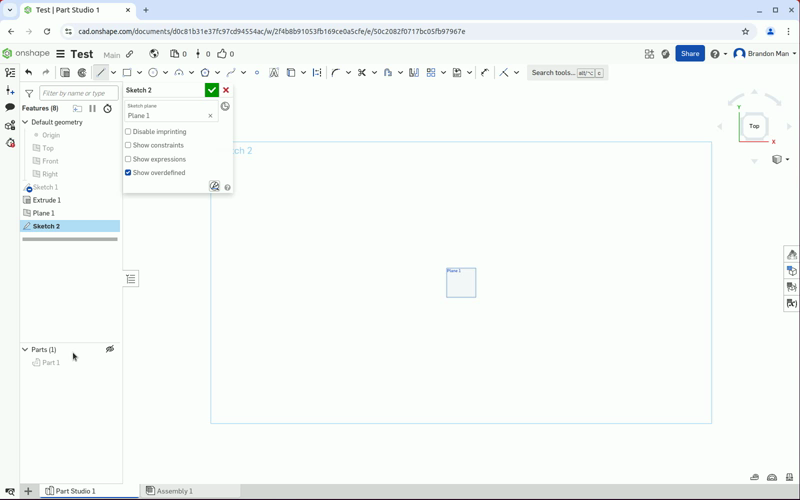
key_down(shift)
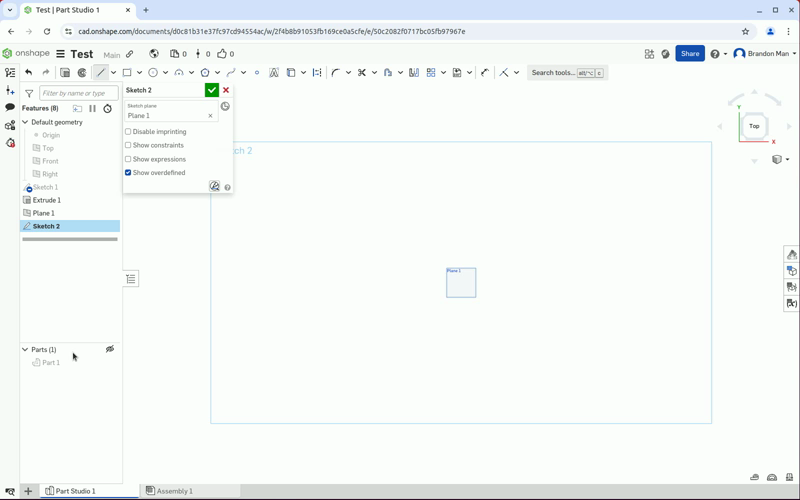
mouse_move(365, 373)
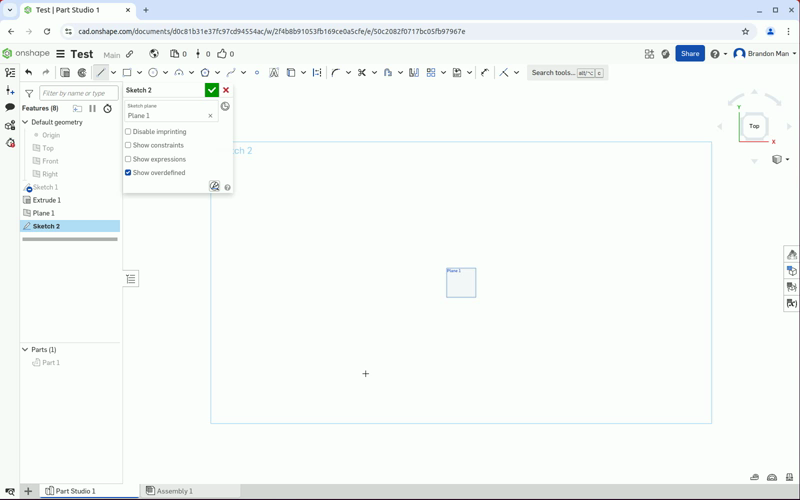
click(365, 373)
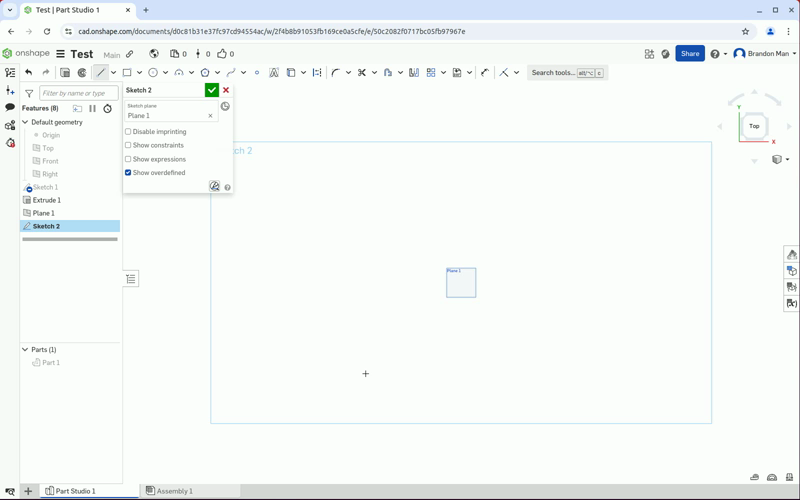
key_up(shift)
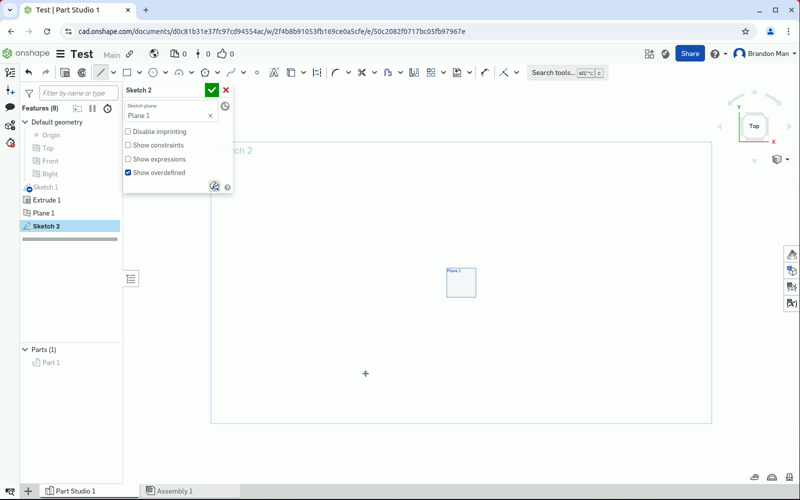
key_down(shift)
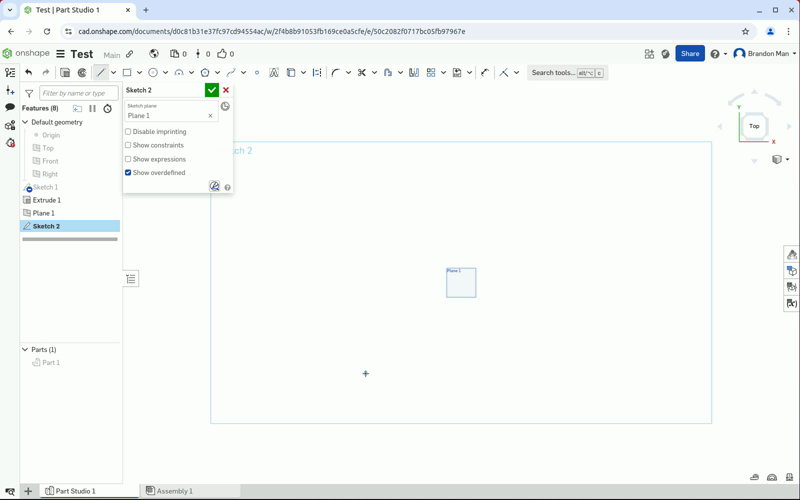
mouse_move(572, 373)
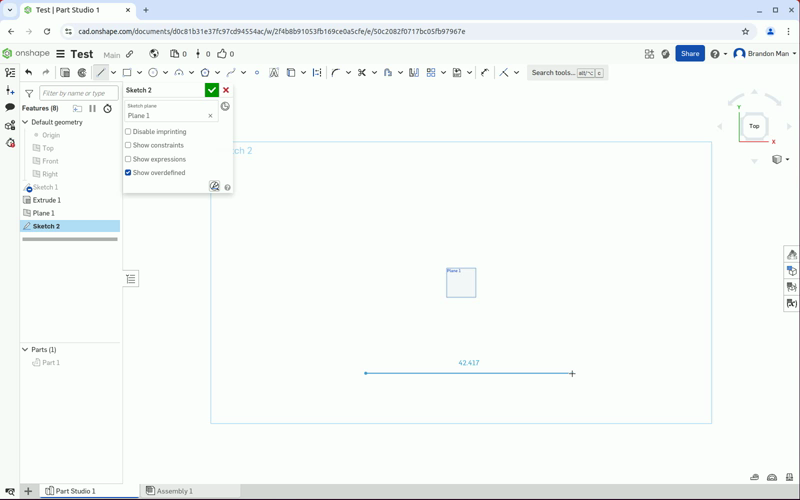
click(572, 373)
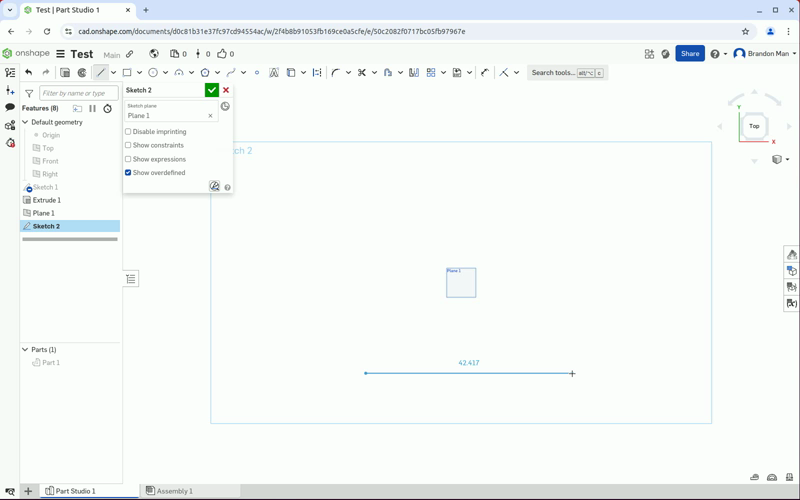
key_up(shift)
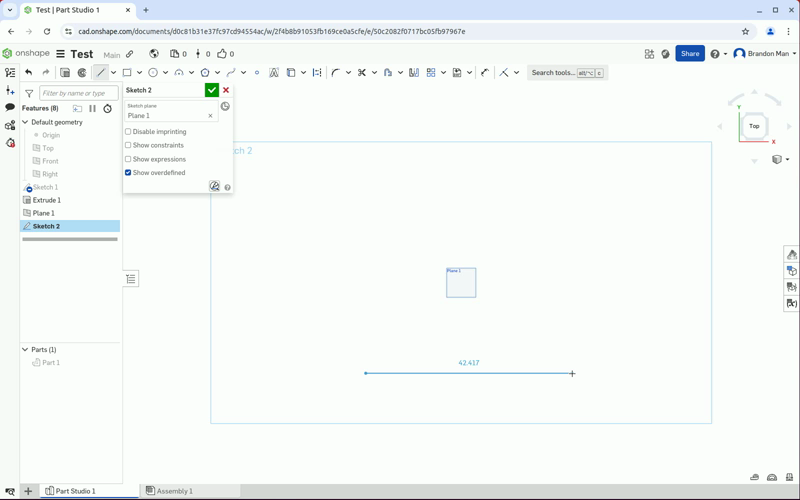
key_down(shift)
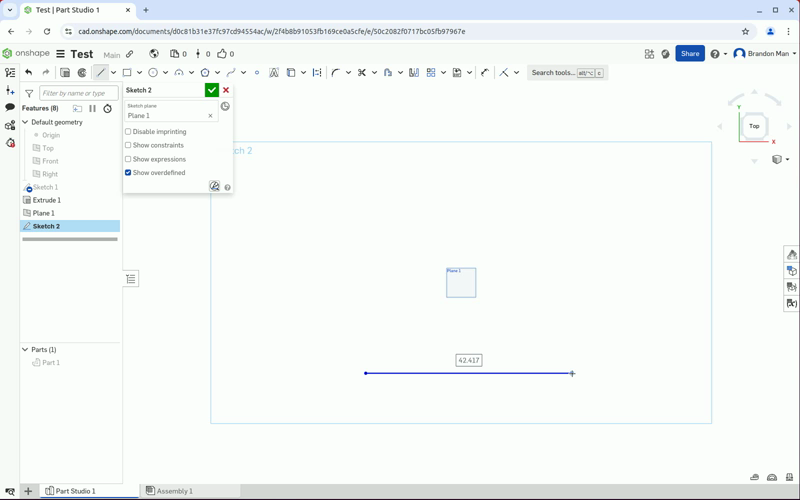
mouse_move(572, 301)
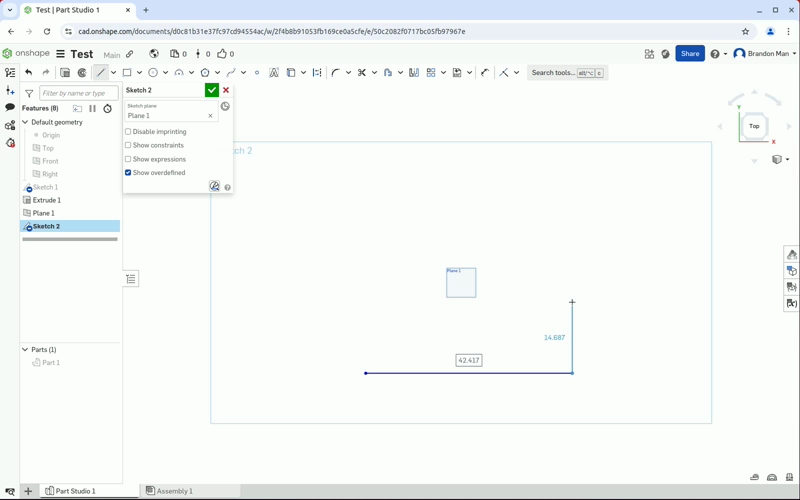
click(572, 301)
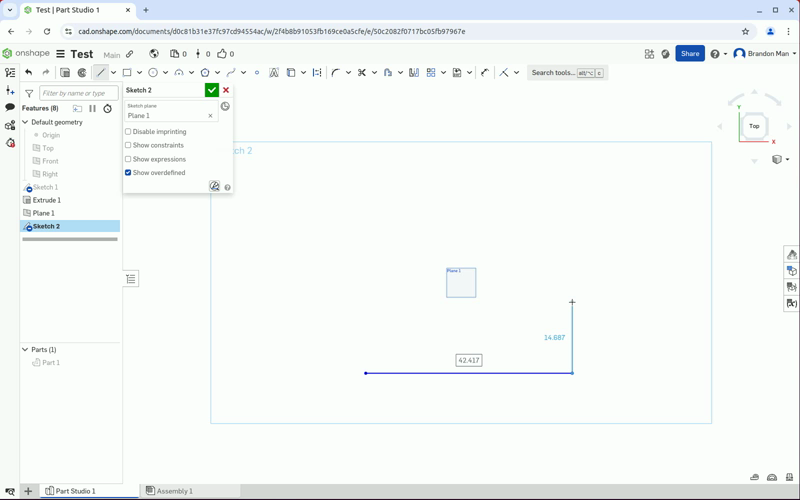
key_up(shift)
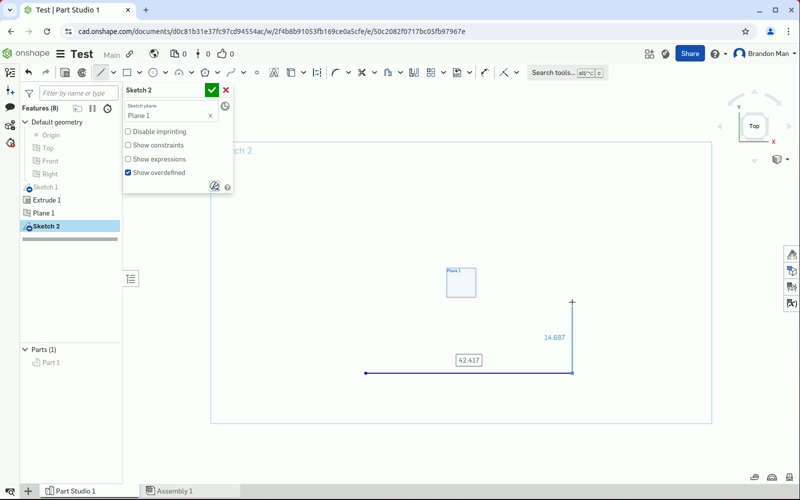
key_down(shift)
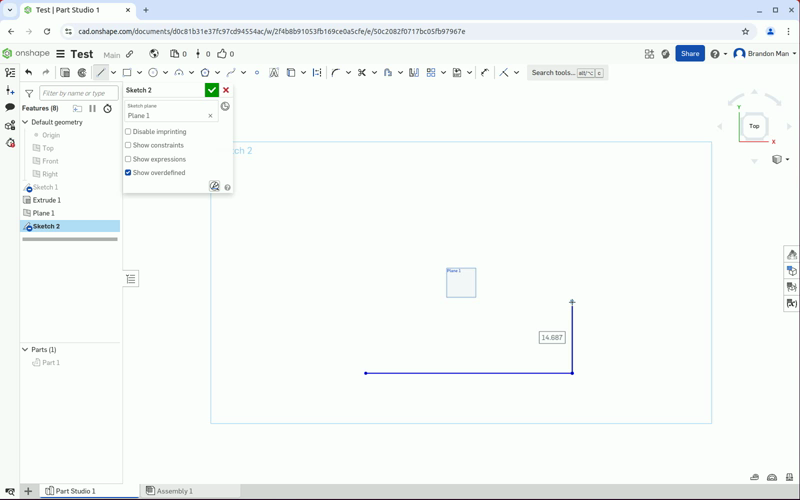
mouse_move(365, 301)
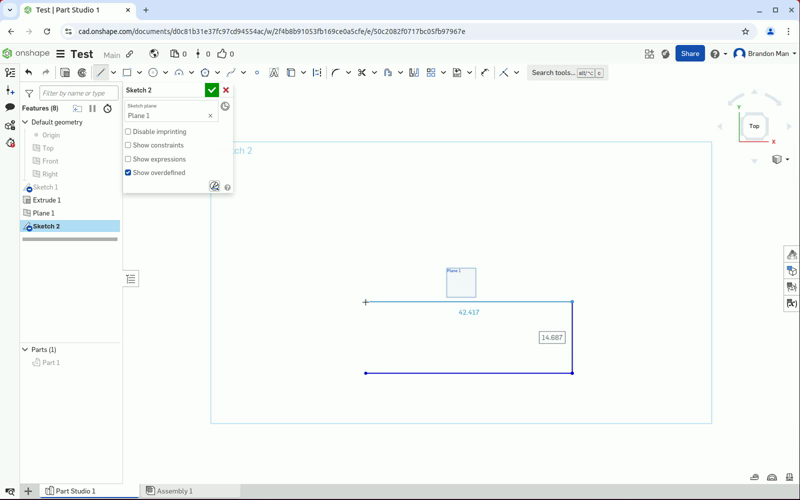
click(365, 301)
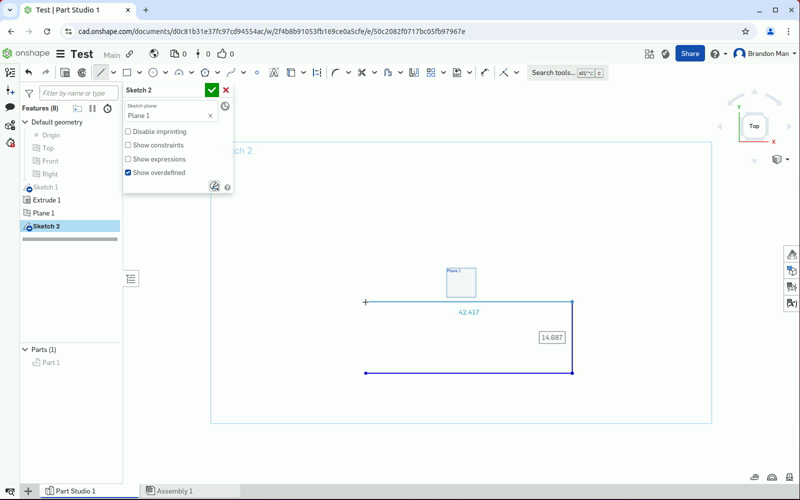
key_up(shift)
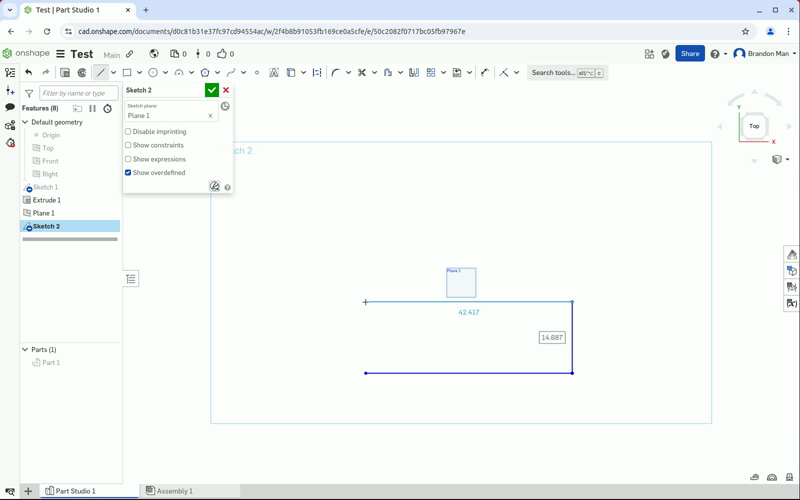
key_down(shift)
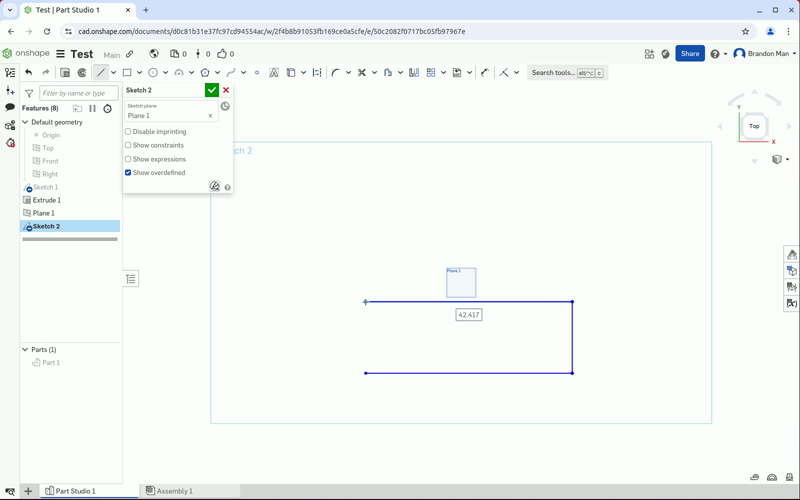
mouse_move(365, 373)
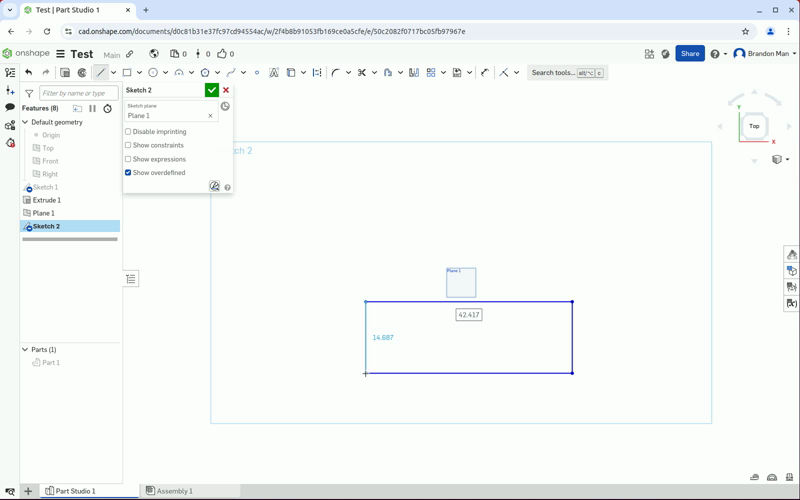
key_up(shift)
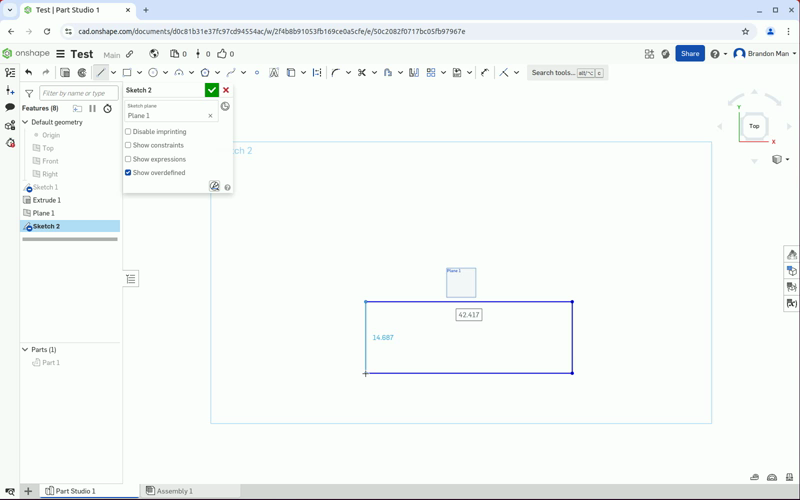
click(365, 373)
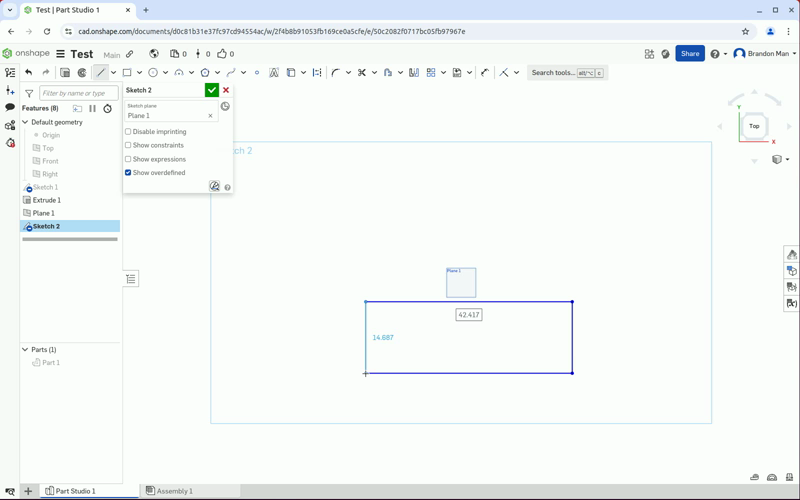
key(esc)
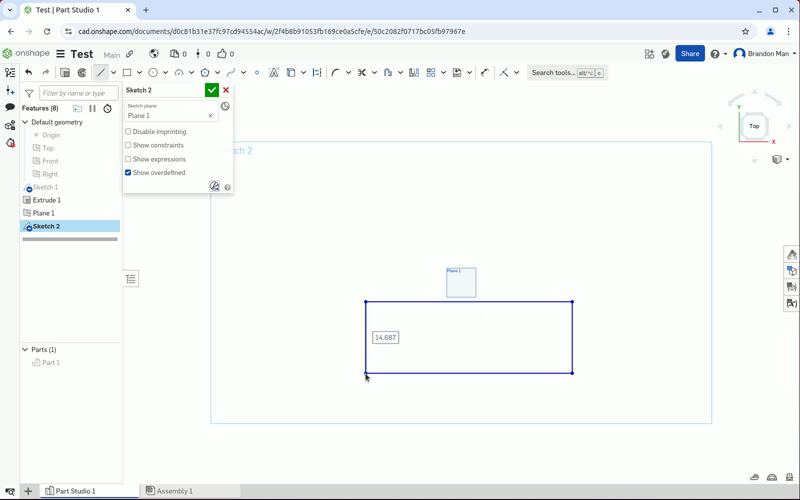
mouse_move(395, 354)
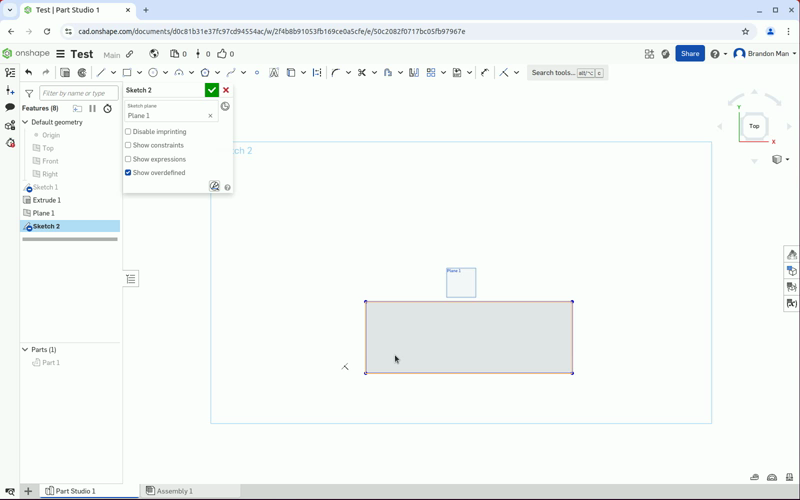
click(395, 354)
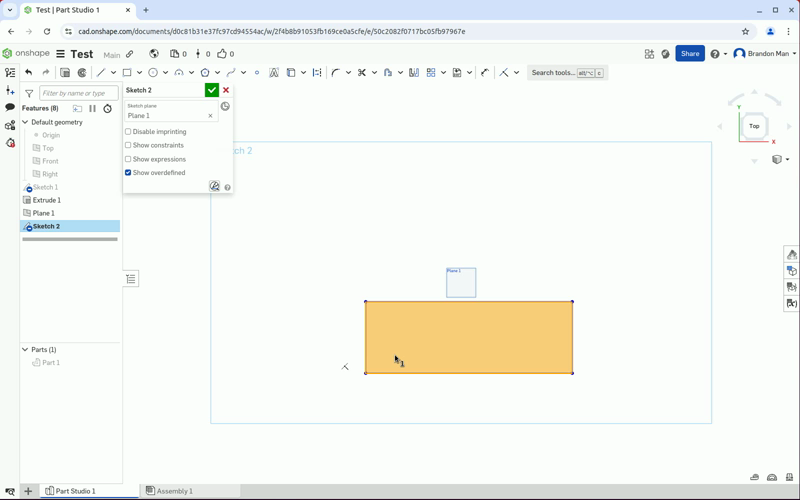
mouse_move(73, 352)
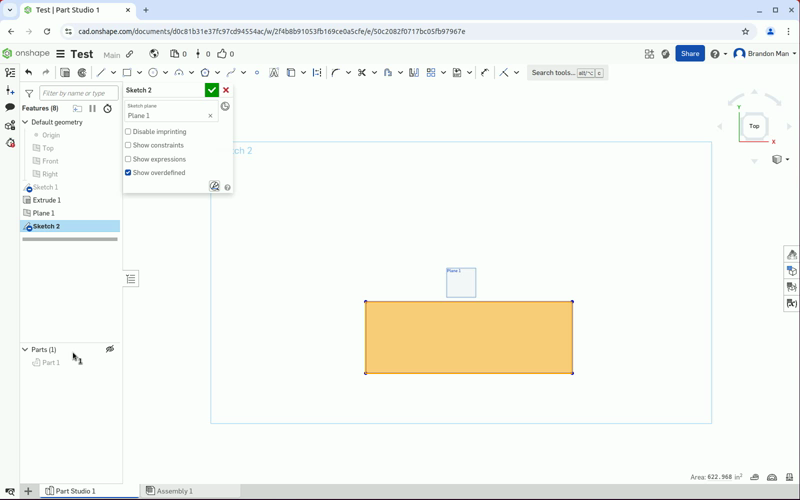
key(shift+y)
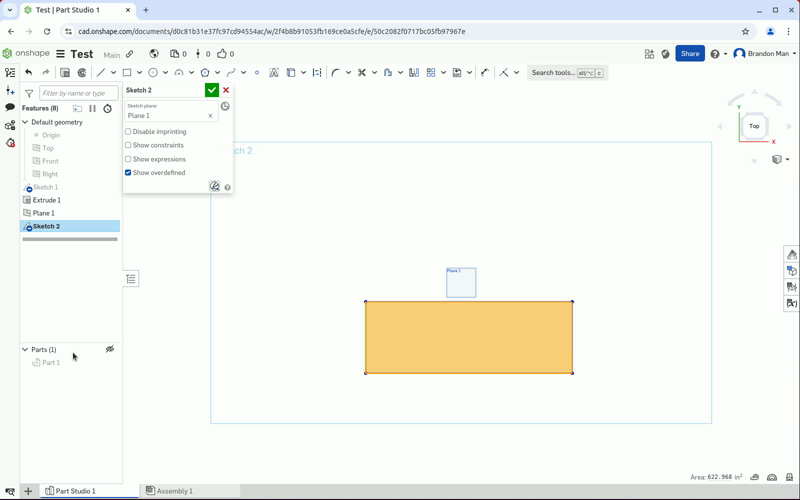
key(shift+e)
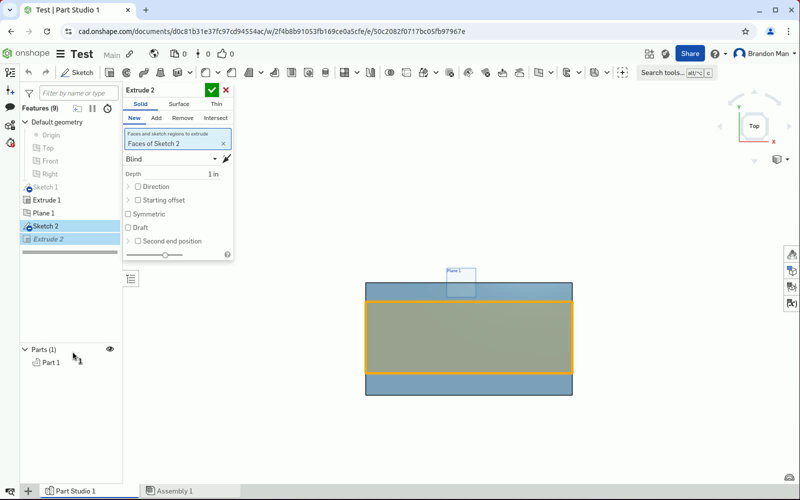
mouse_move(143, 106)
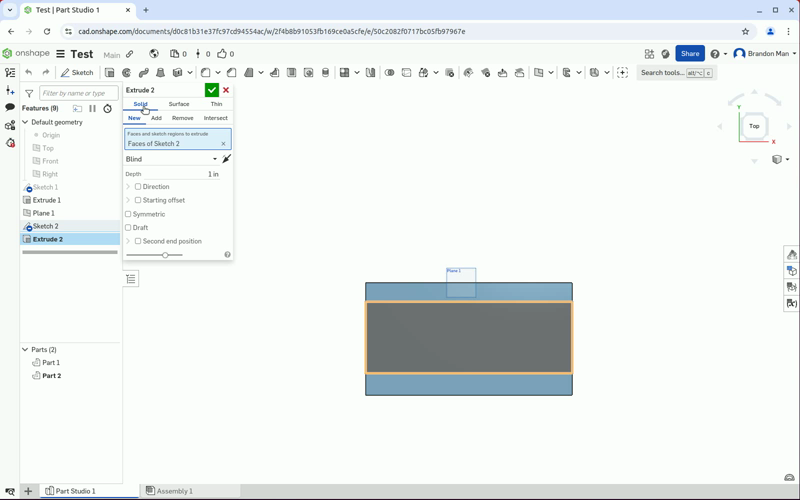
click(143, 106)
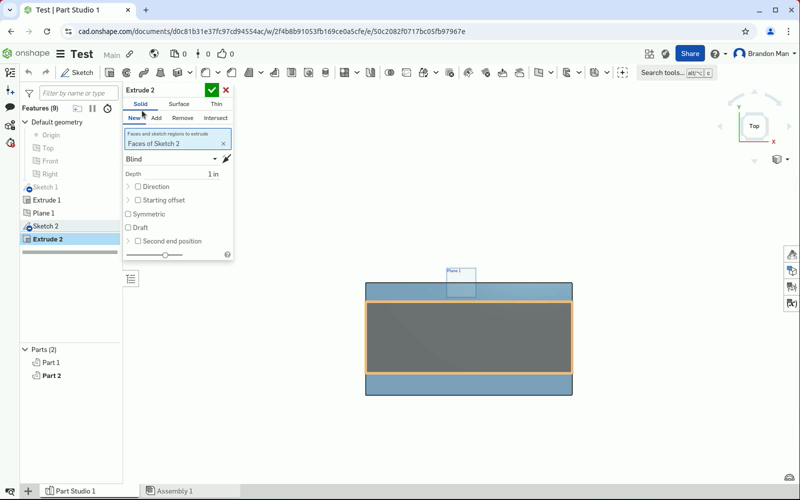
mouse_move(137, 120)
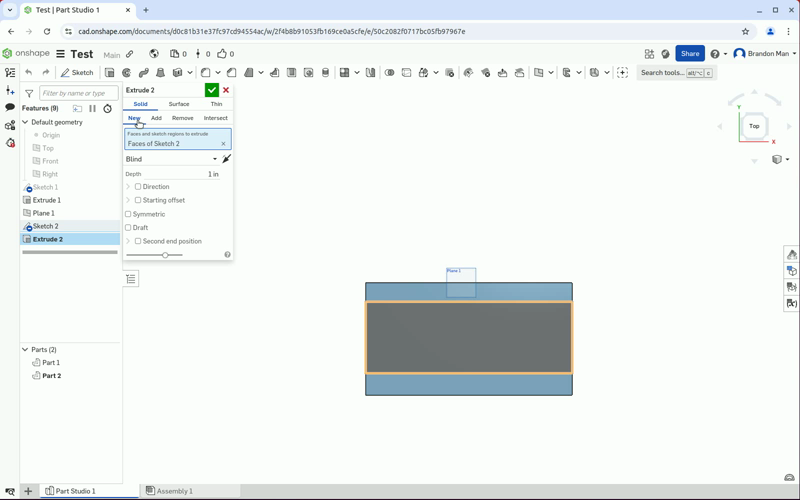
click(137, 120)
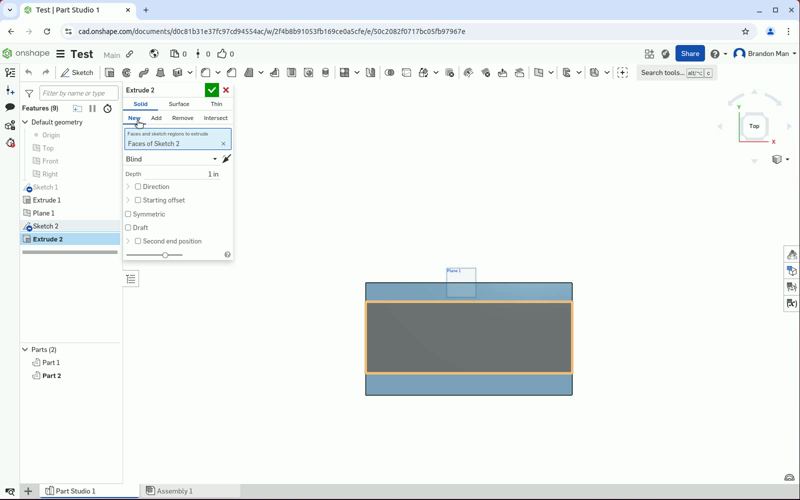
key(tab, 4)
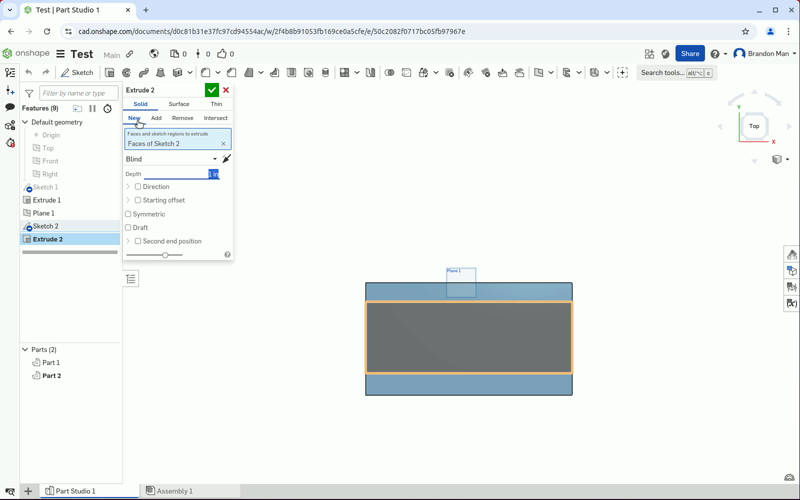
text(4.574)
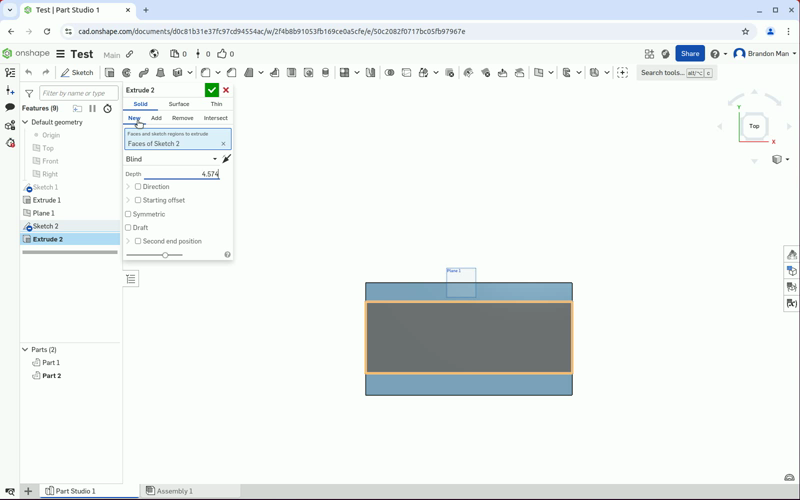
key(enter)
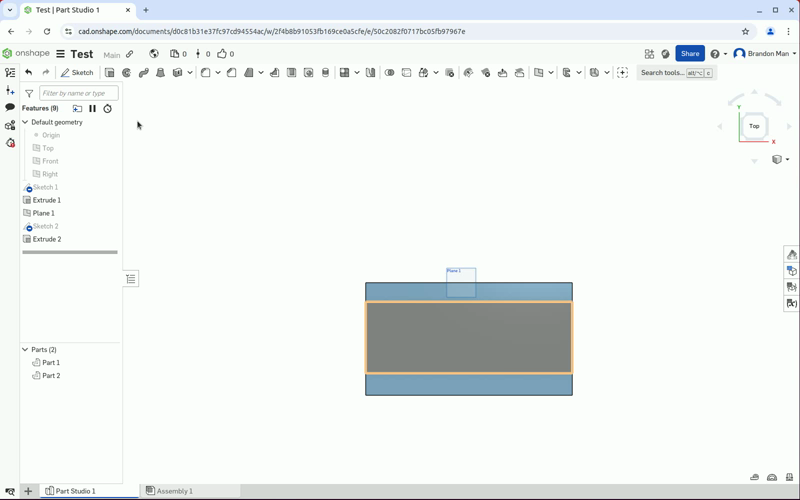
key(shift+h)
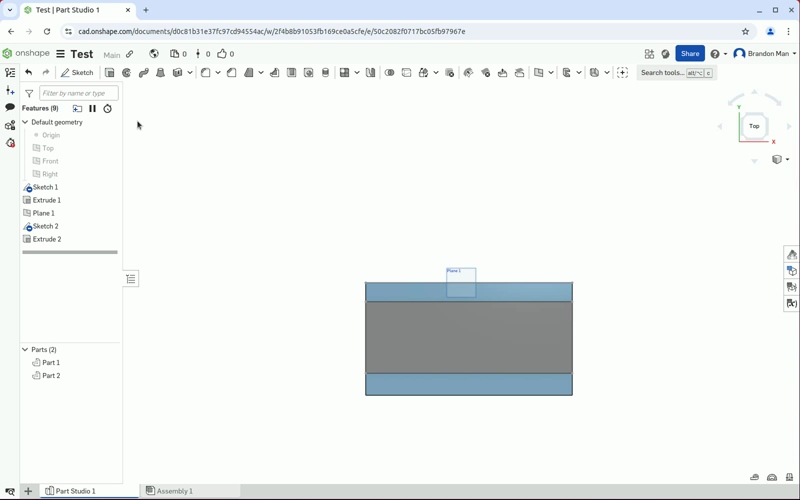
key(shift+h)
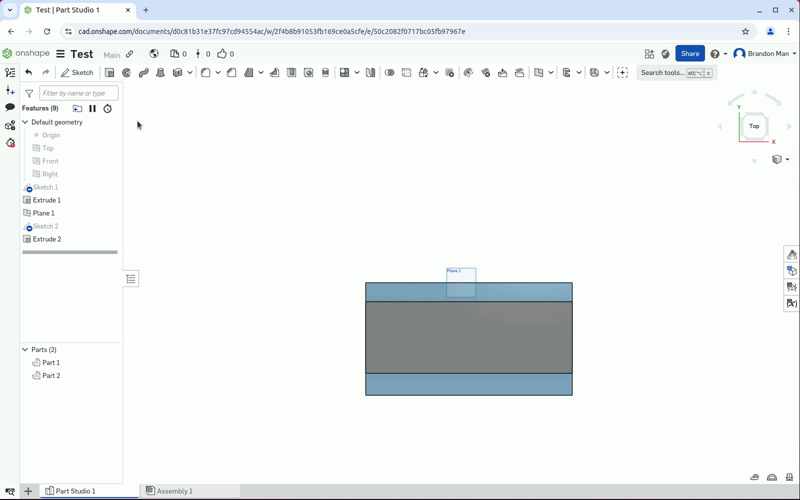
mouse_move(73, 189)
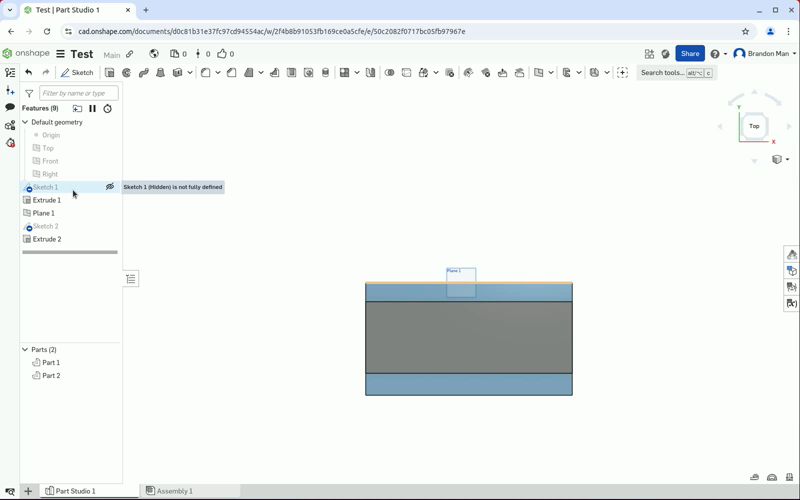
click(73, 189)
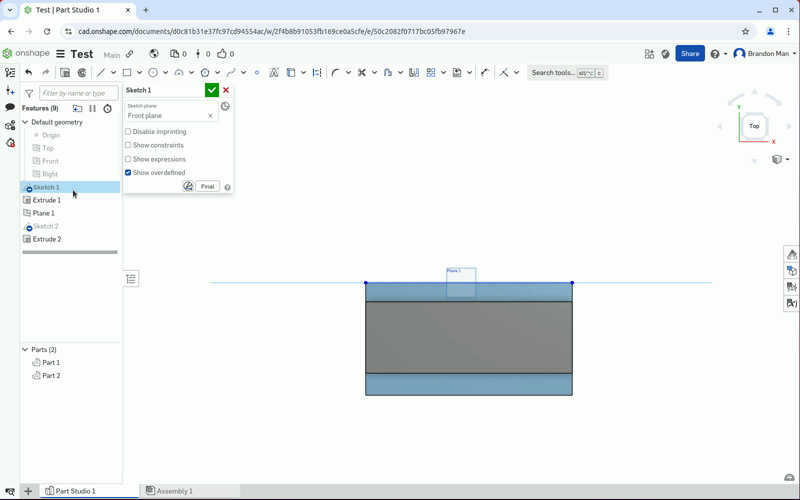
mouse_move(229, 92)
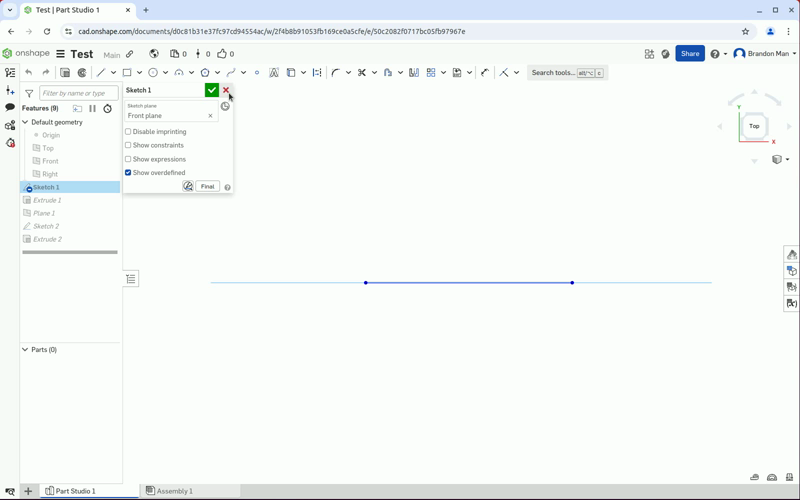
click(229, 92)
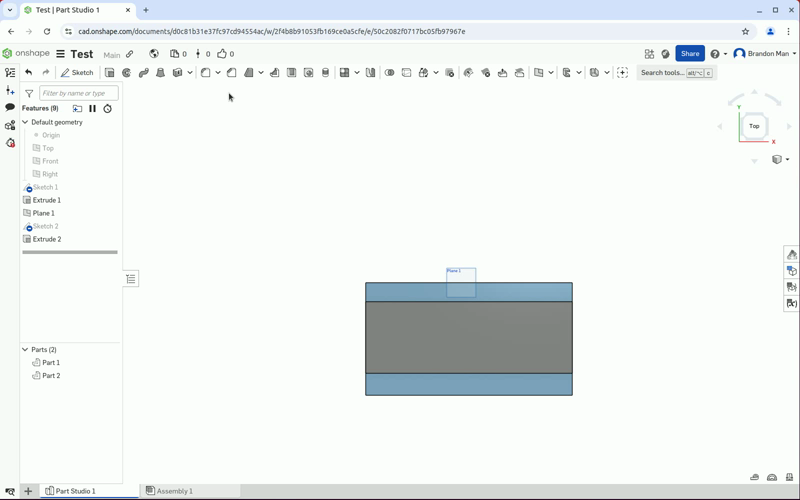
mouse_move(541, 75)
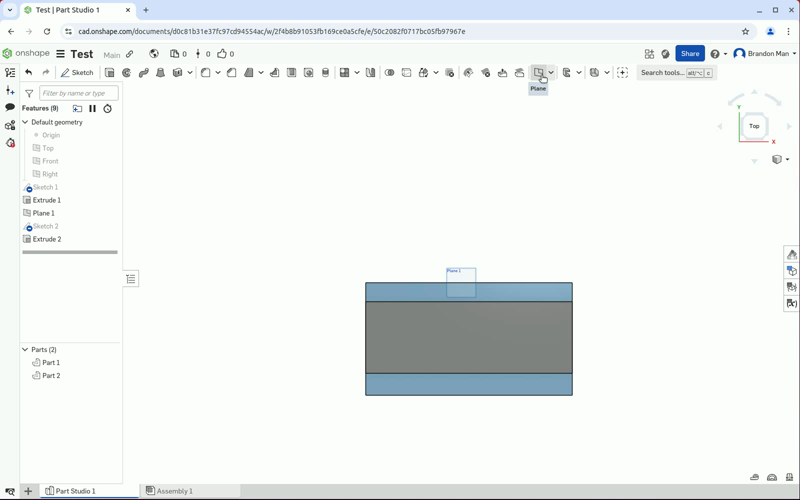
click(541, 75)
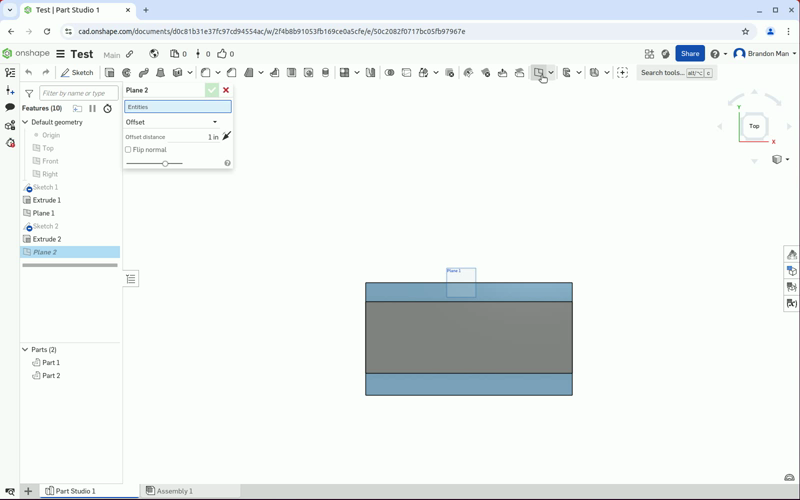
mouse_move(73, 150)
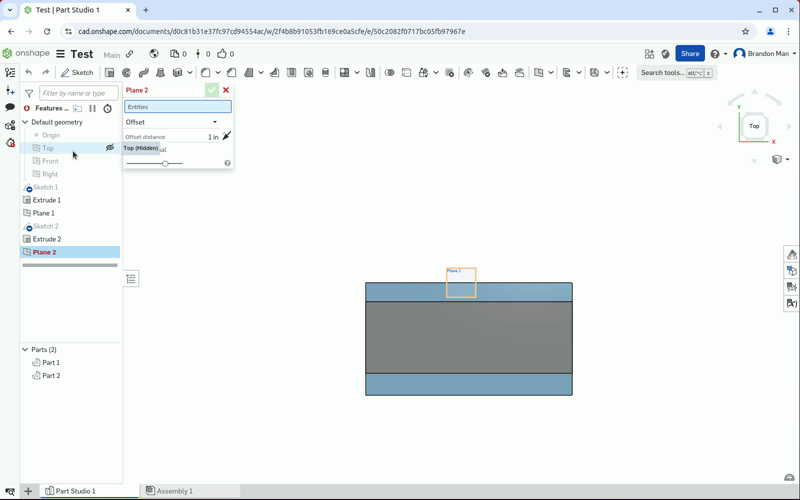
click(73, 150)
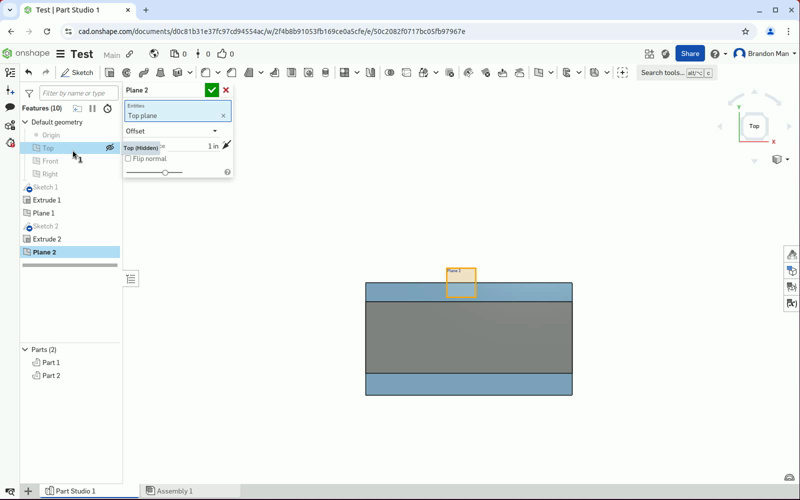
key(tab, 2)
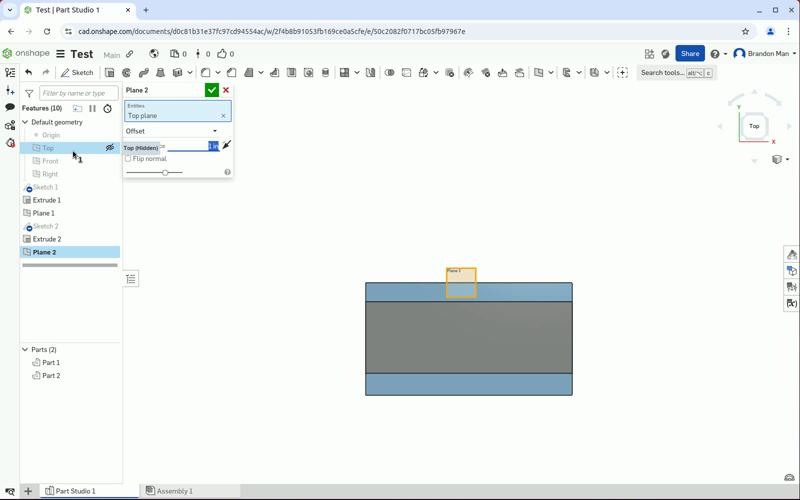
text(0.709)
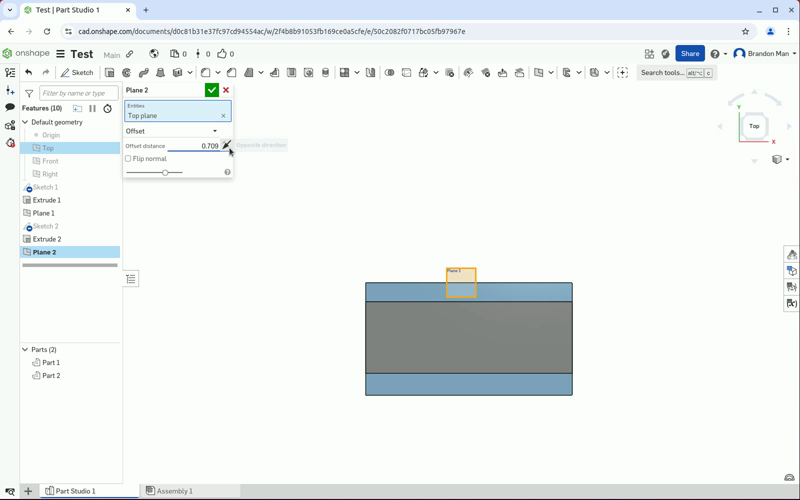
mouse_move(229, 147)
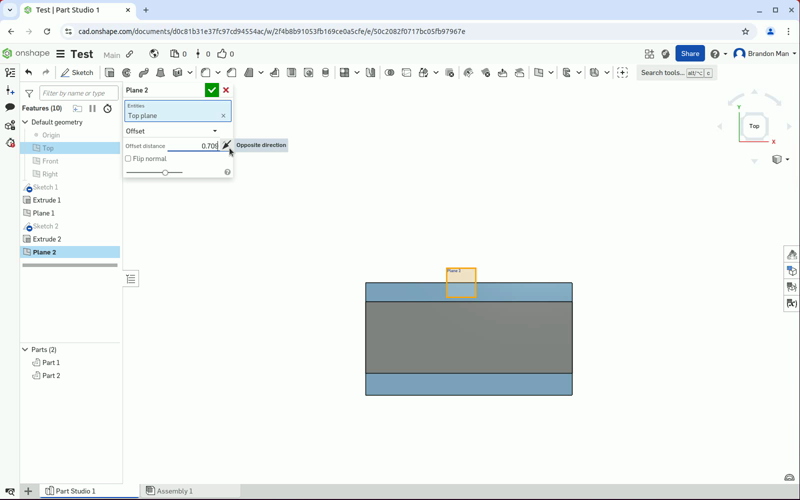
click(229, 147)
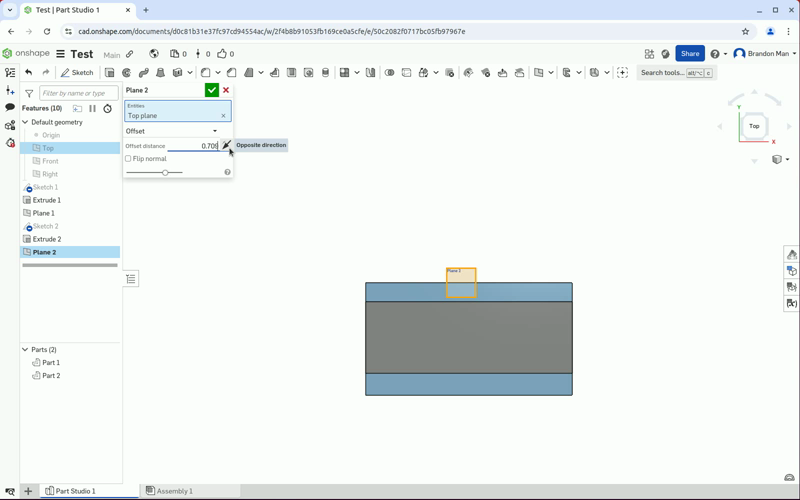
key(enter, 2)
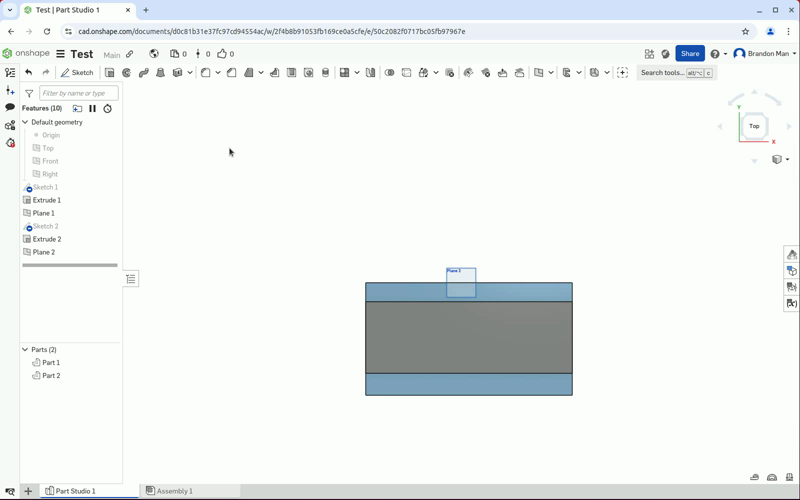
key(shift+s)
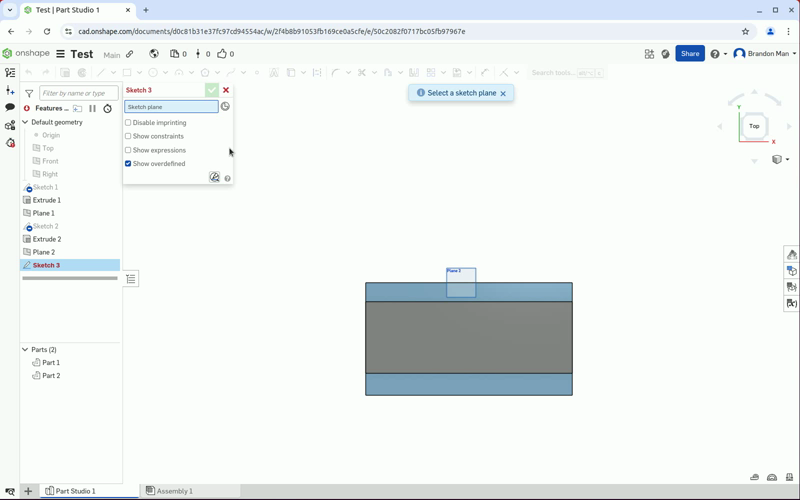
mouse_move(73, 254)
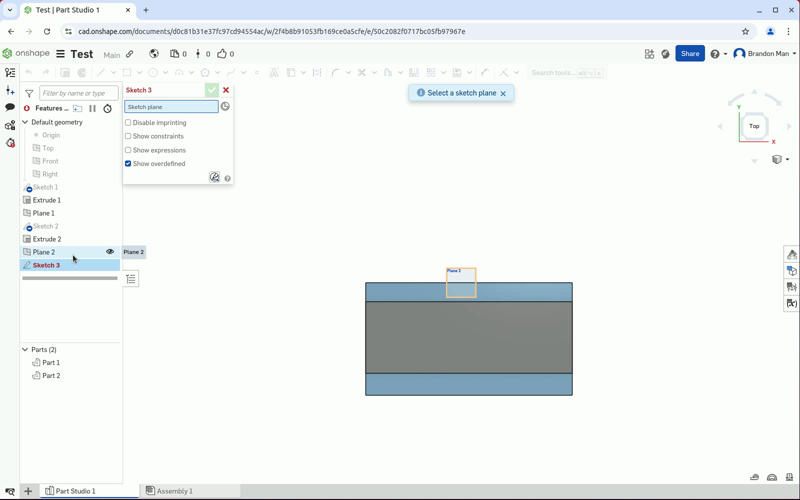
click(73, 254)
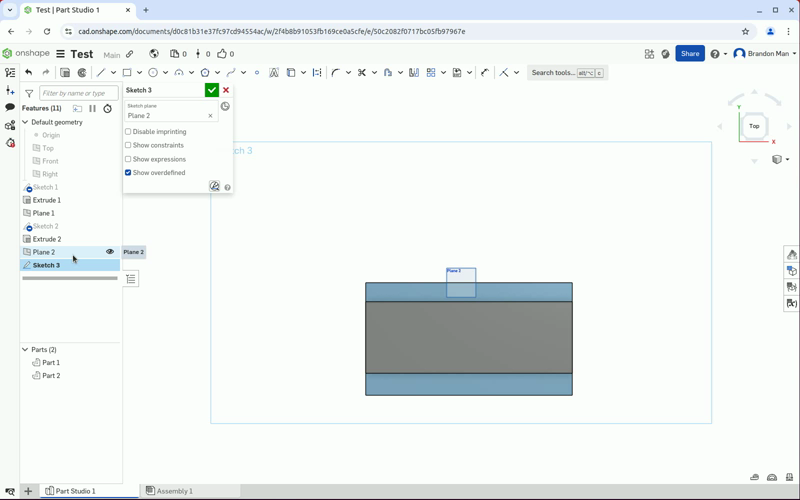
mouse_move(73, 352)
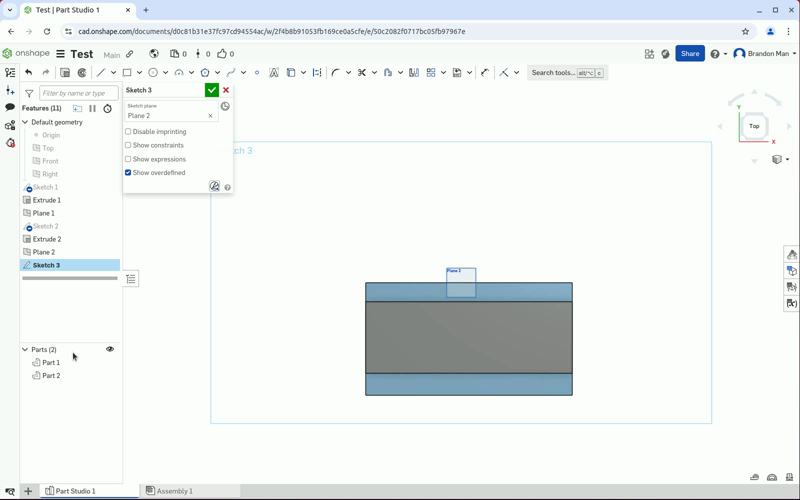
key(y)
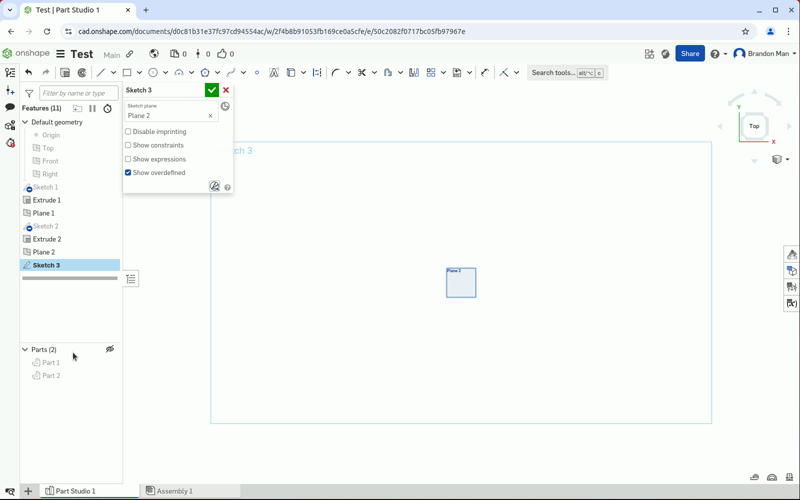
key(l)
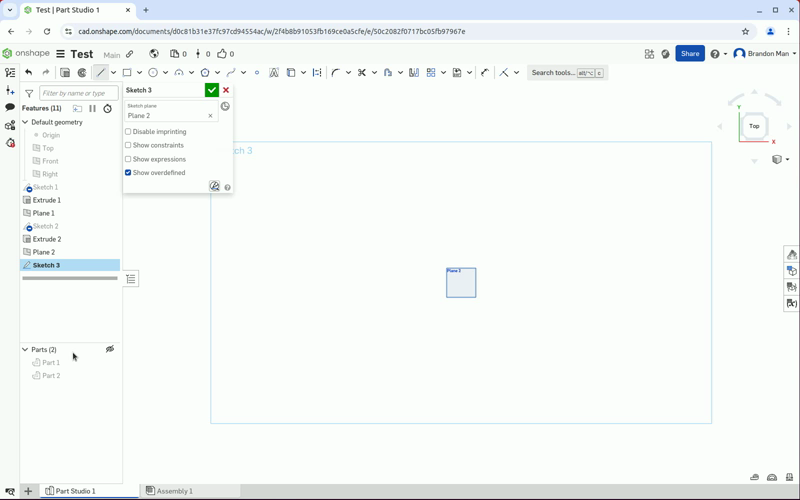
key_down(shift)
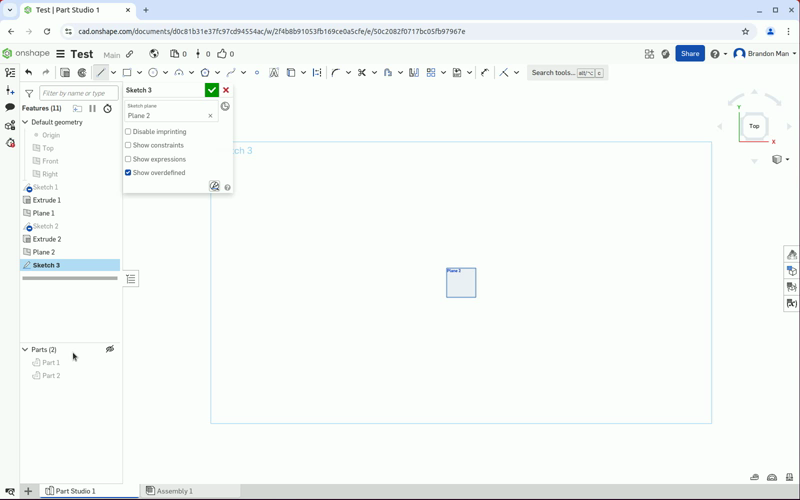
mouse_move(365, 373)
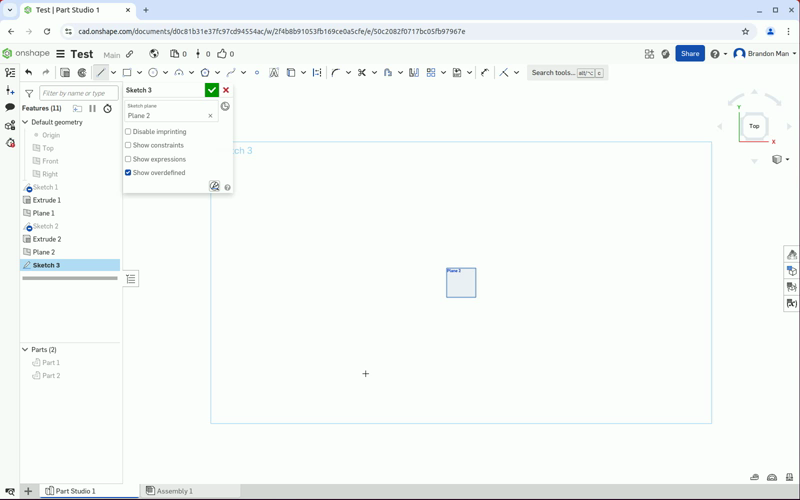
click(365, 373)
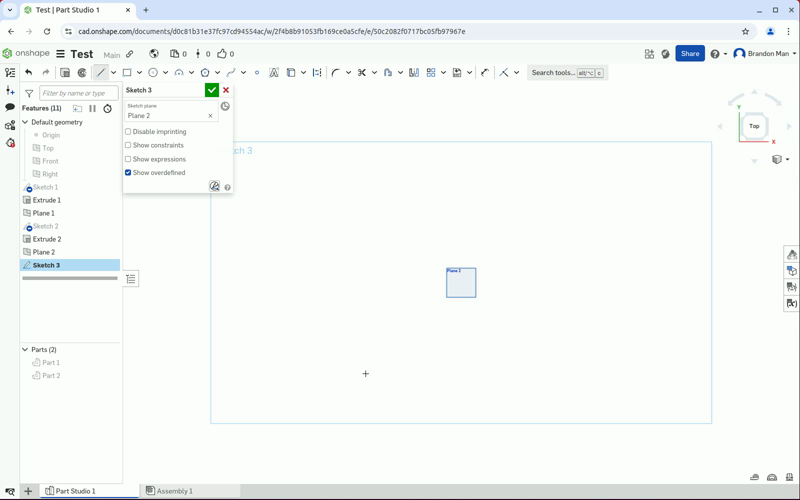
key_up(shift)
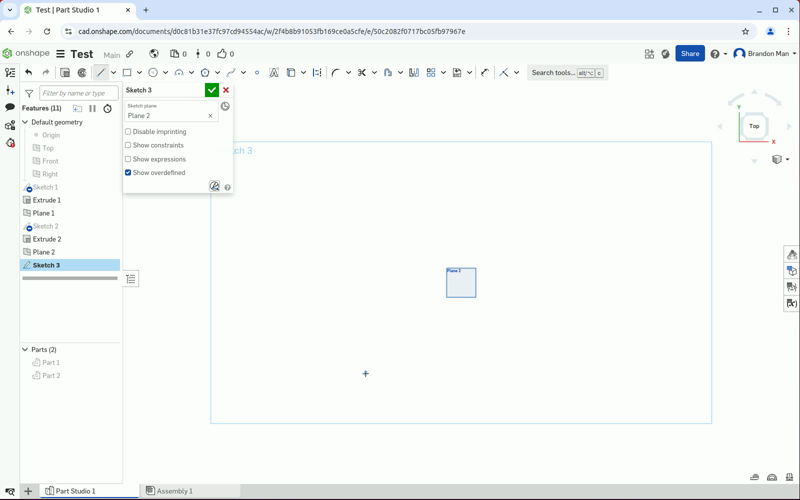
key_down(shift)
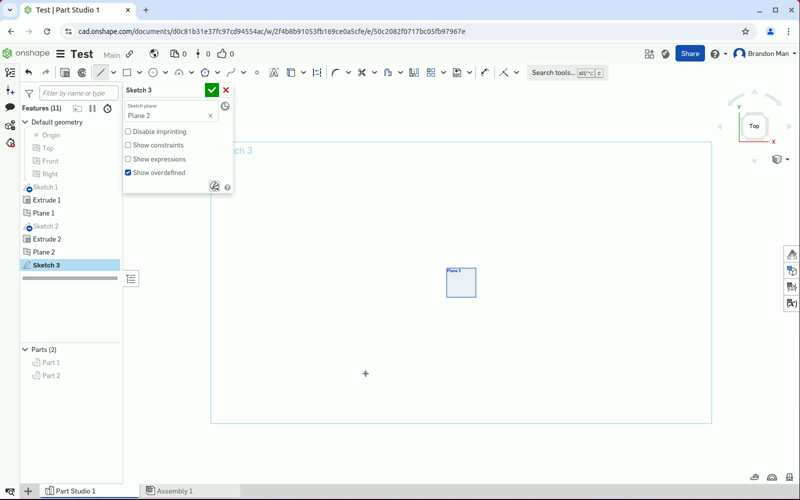
mouse_move(472, 373)
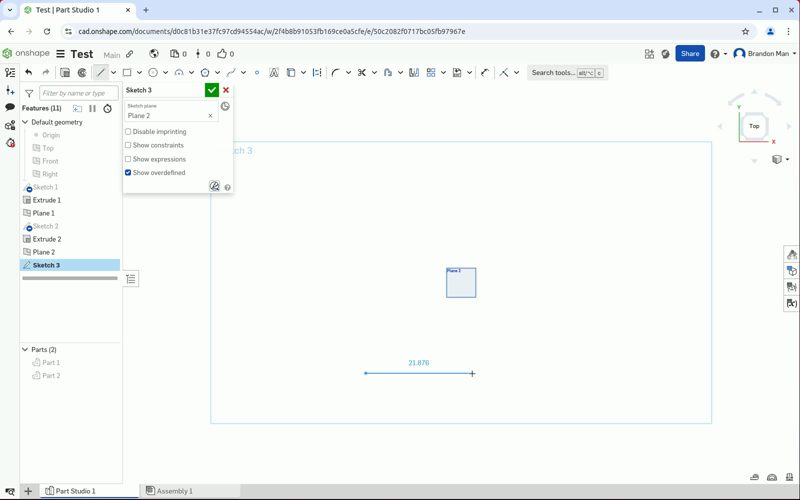
click(472, 373)
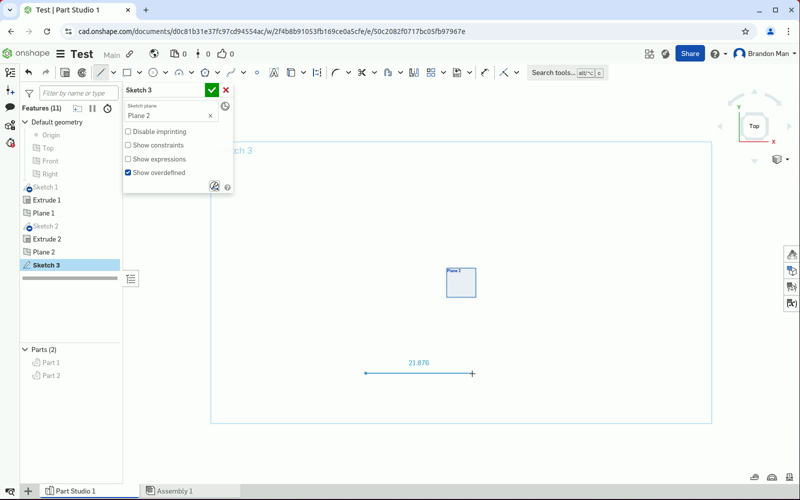
key_up(shift)
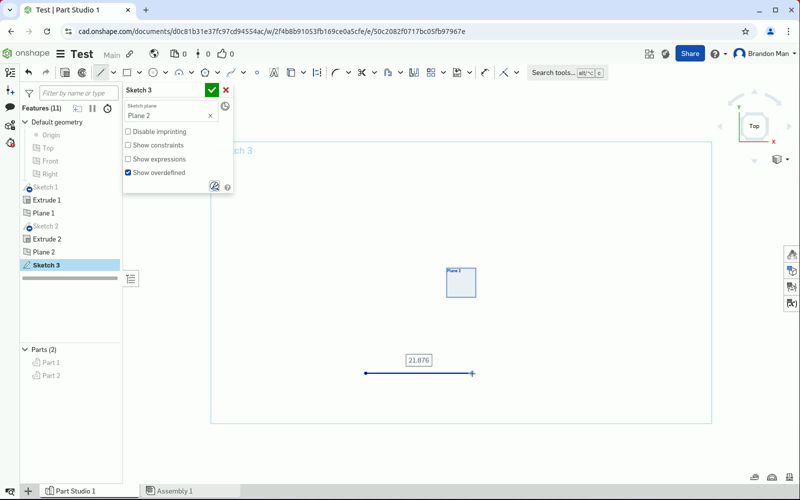
key_down(shift)
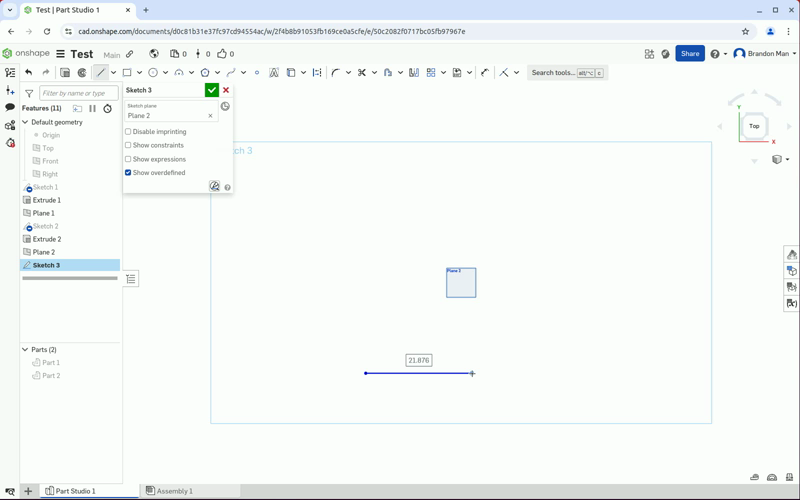
mouse_move(472, 302)
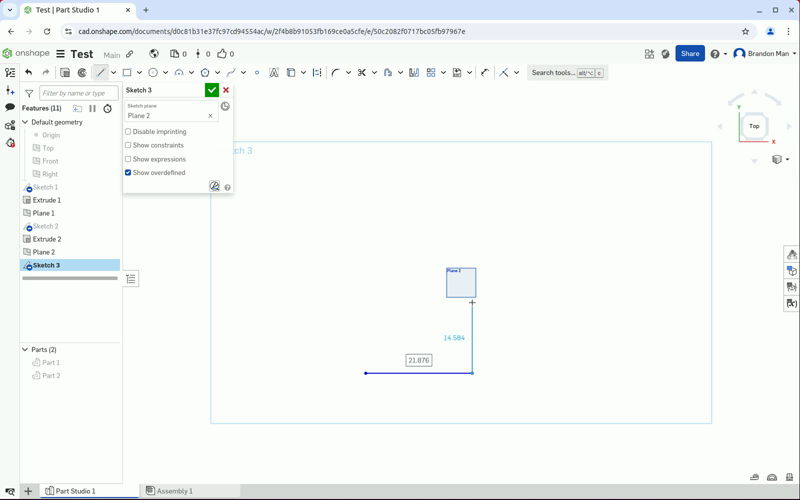
click(472, 302)
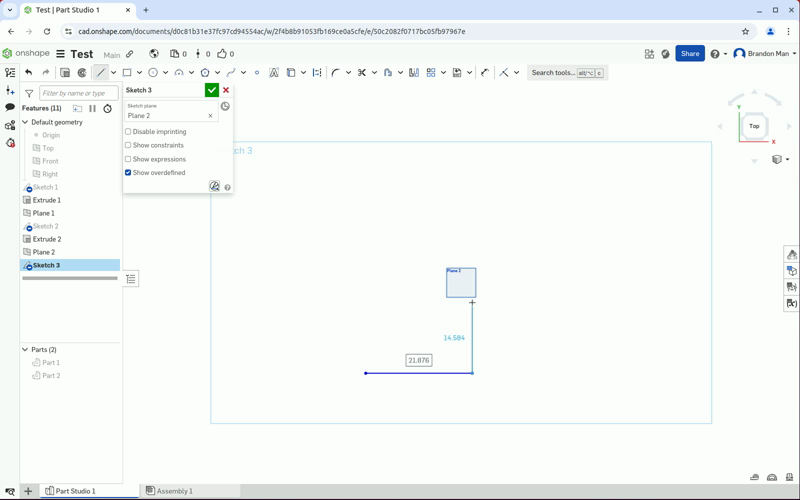
key_up(shift)
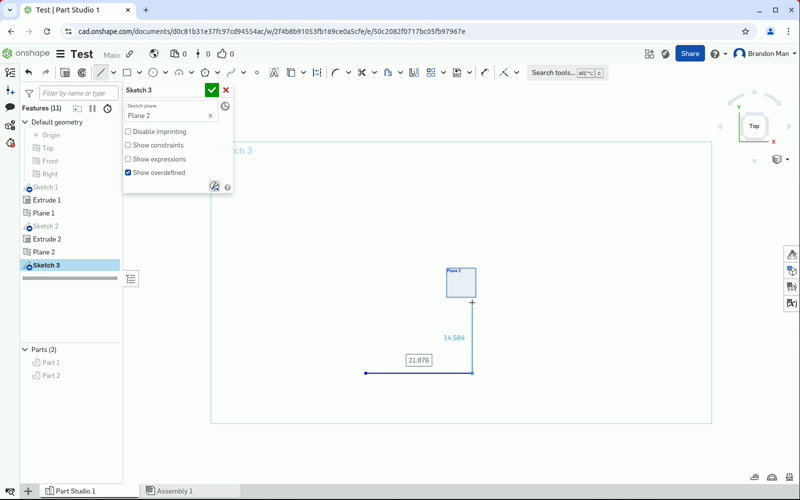
key_down(shift)
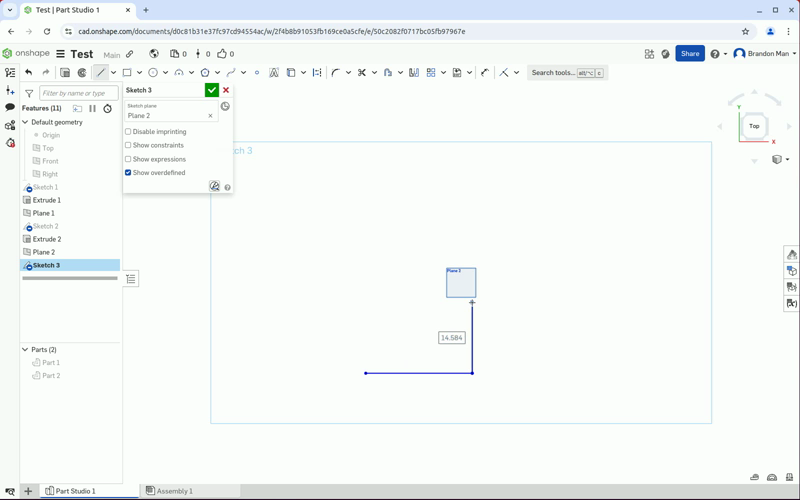
mouse_move(365, 302)
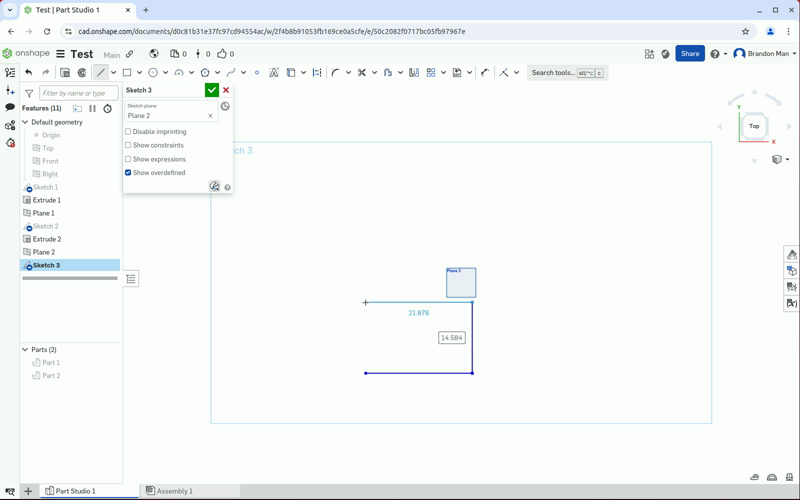
click(365, 302)
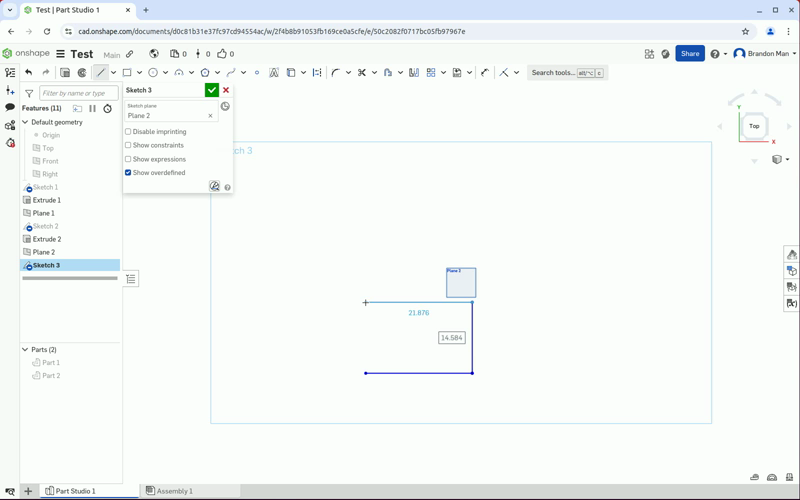
key_up(shift)
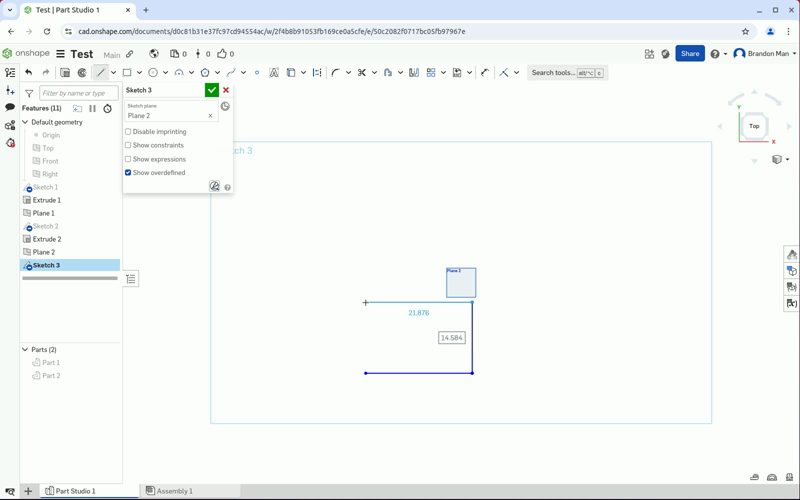
key_down(shift)
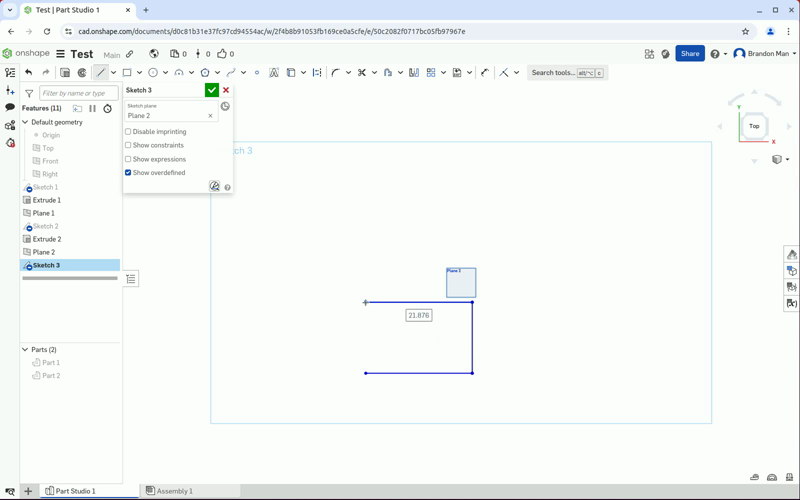
mouse_move(365, 373)
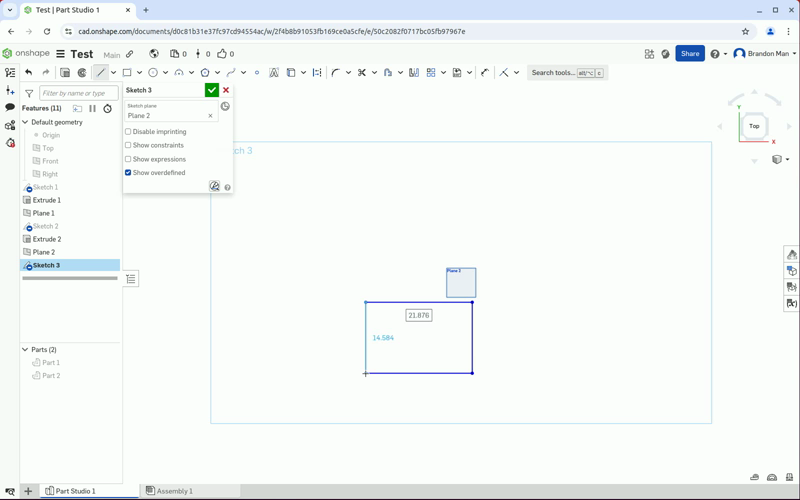
key_up(shift)
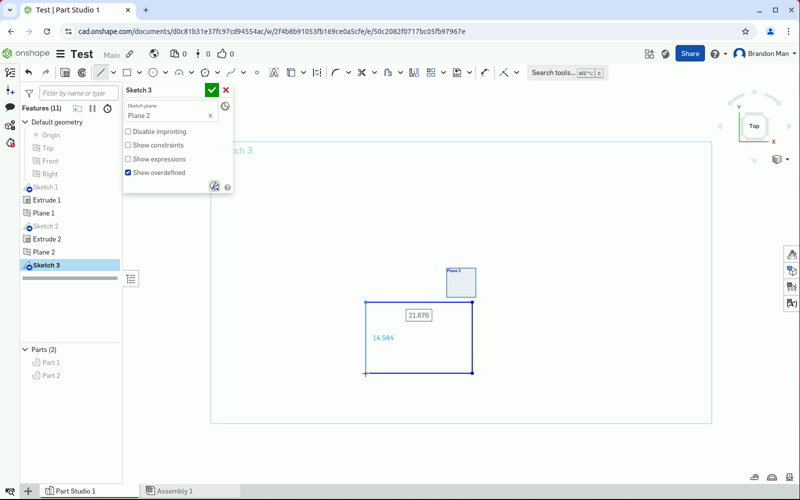
click(365, 373)
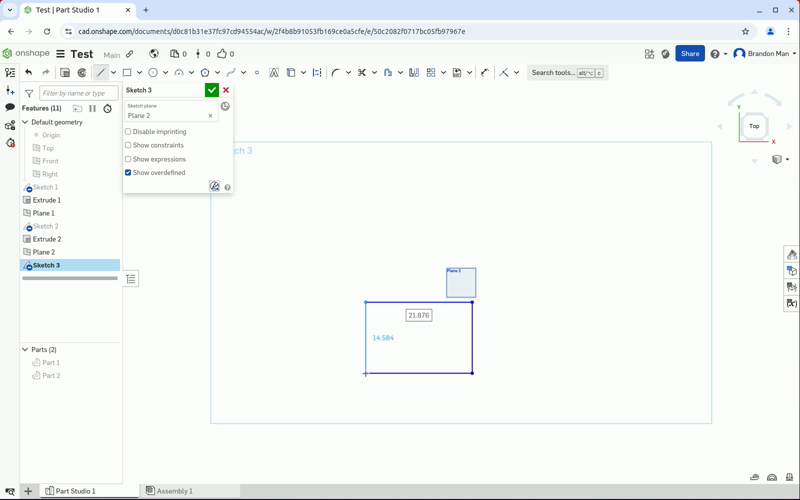
key(esc)
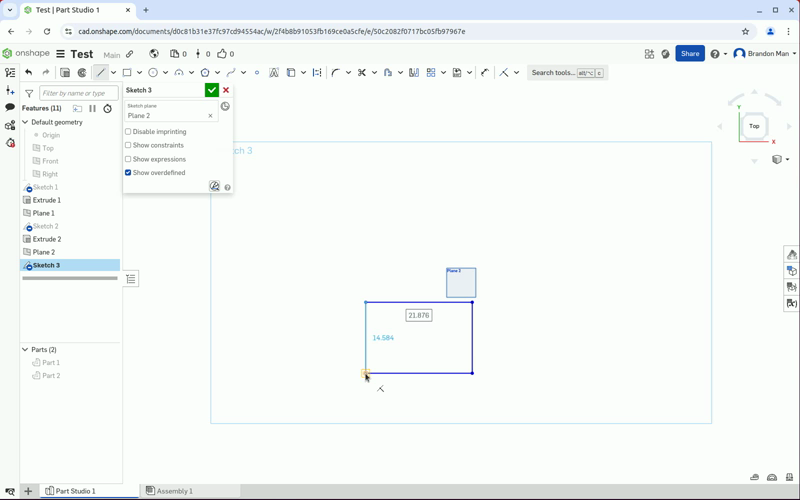
mouse_move(388, 334)
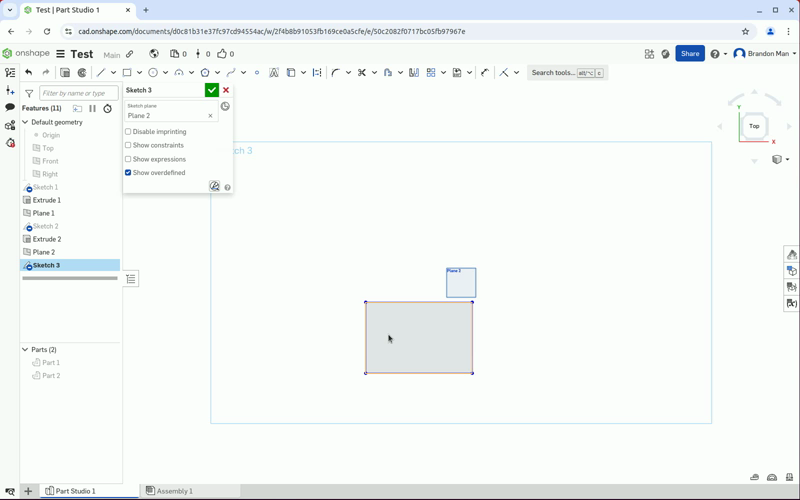
click(388, 334)
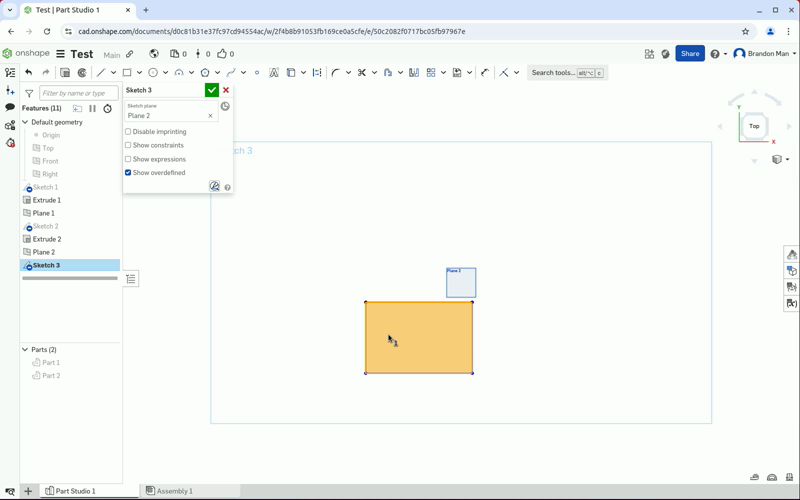
mouse_move(73, 352)
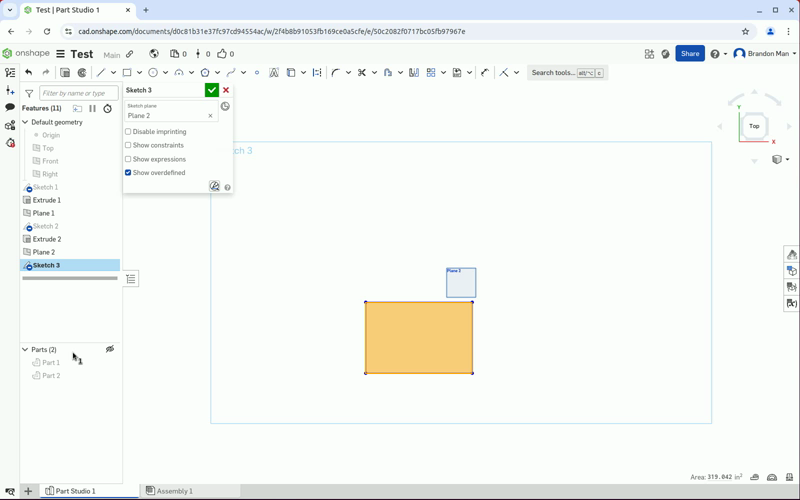
key(shift+y)
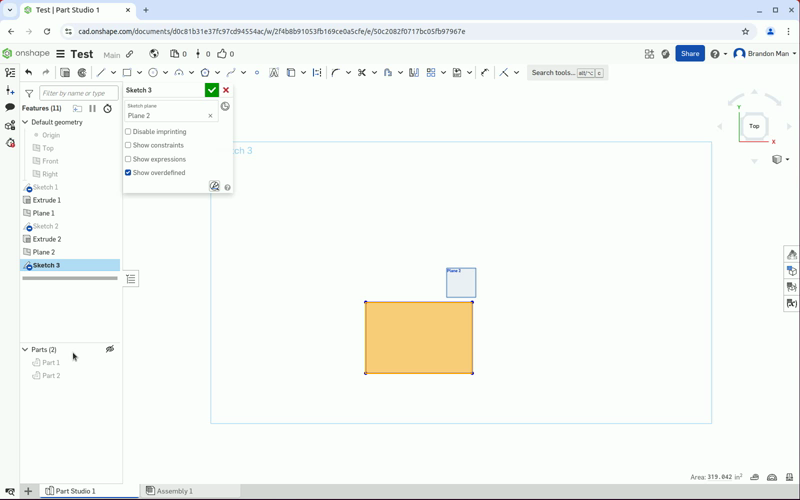
key(shift+e)
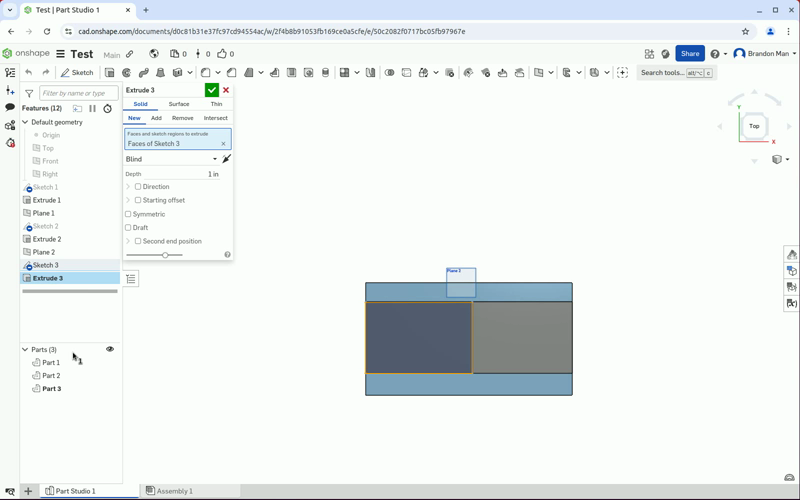
mouse_move(143, 106)
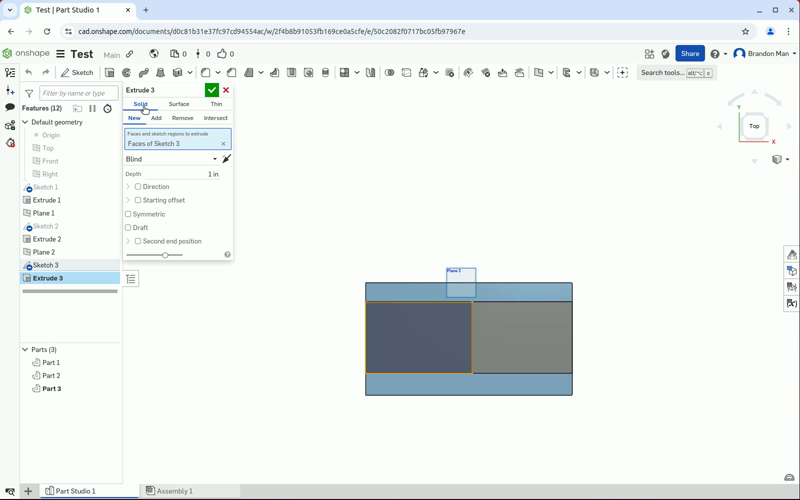
click(143, 106)
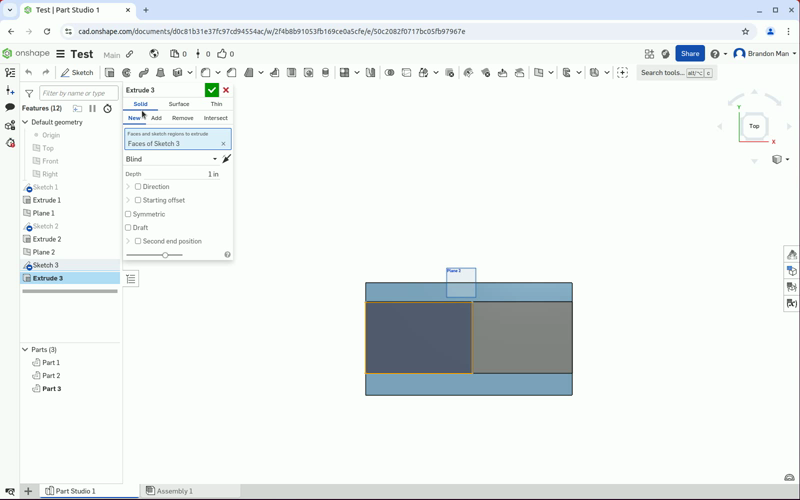
mouse_move(137, 120)
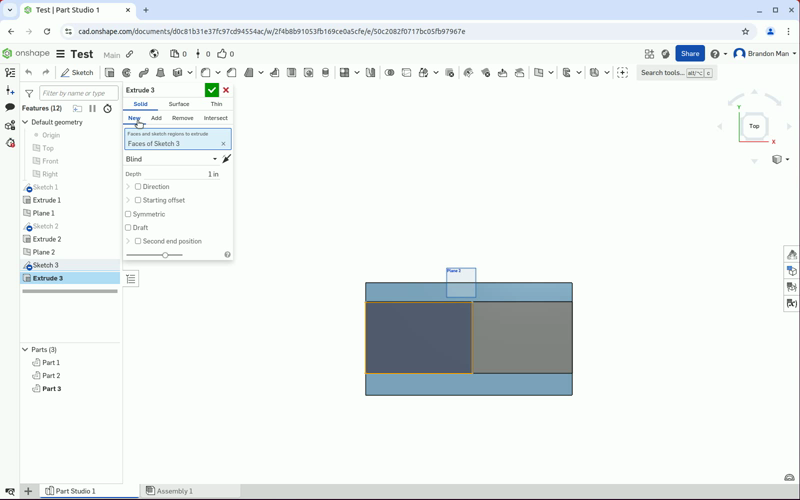
click(137, 120)
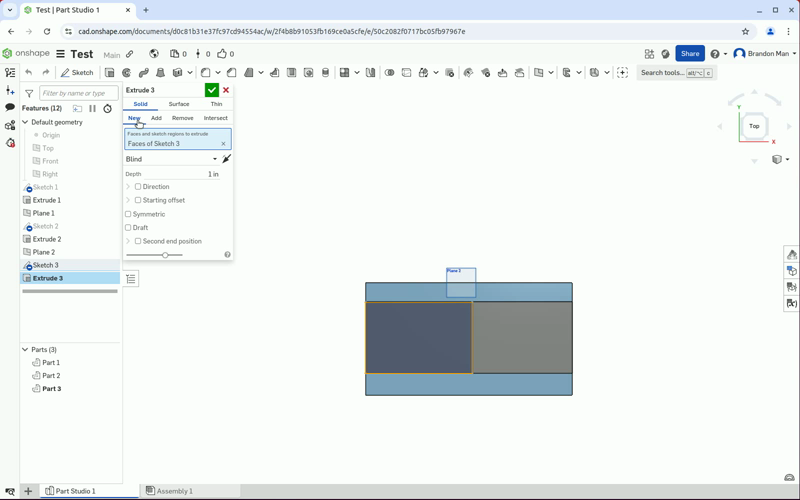
key(tab, 4)
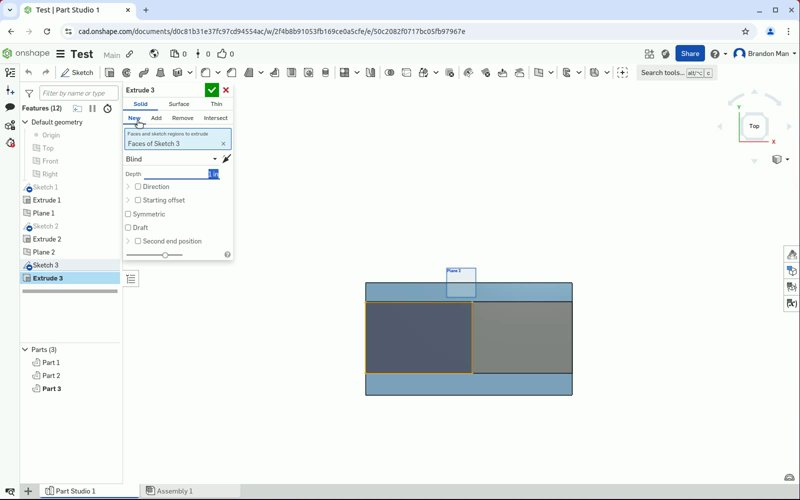
text(8.184)
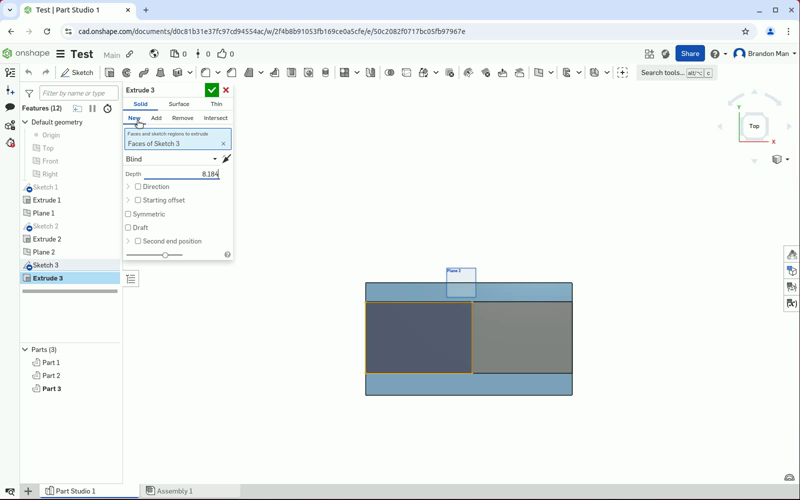
key(enter)
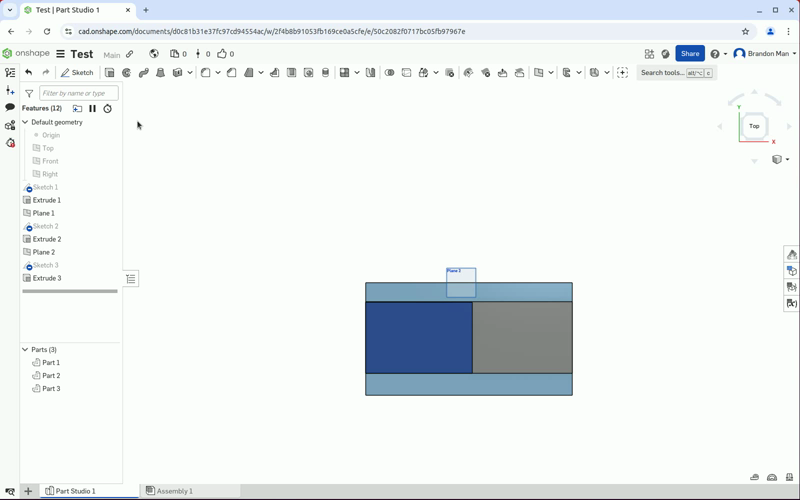
key(shift+h)
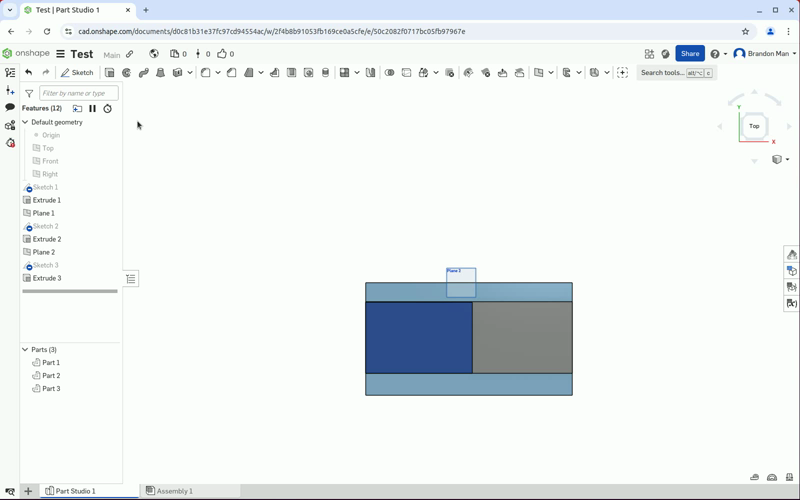
key(shift+h)
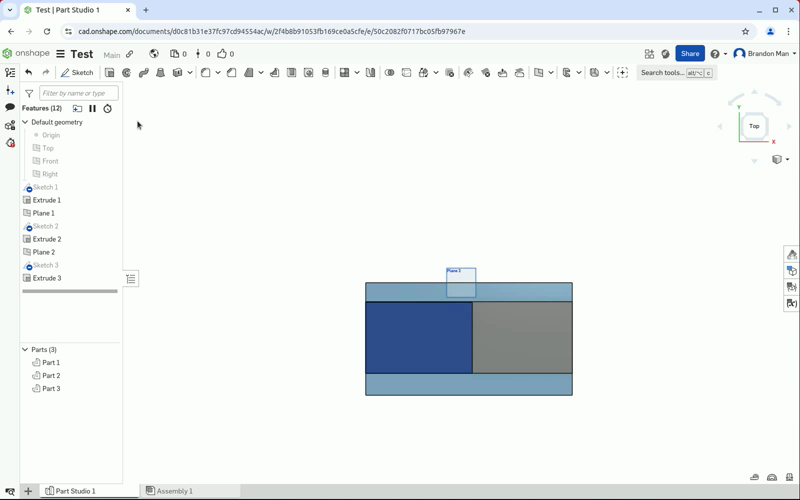
mouse_move(73, 189)
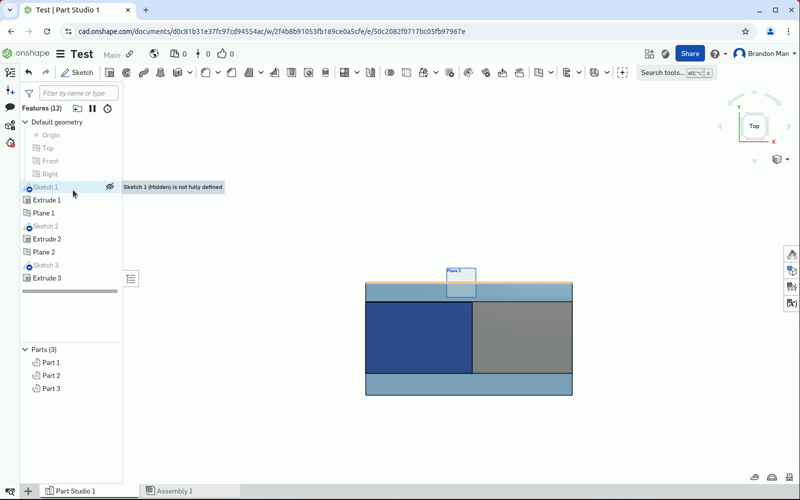
click(73, 189)
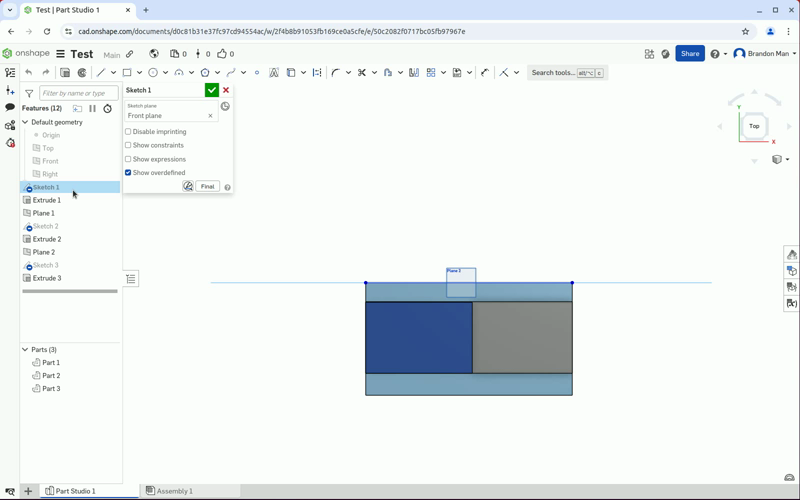
mouse_move(229, 92)
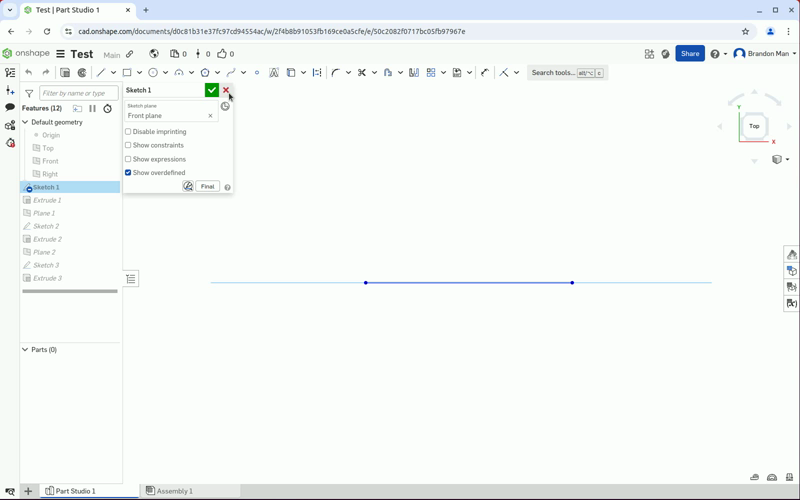
click(229, 92)
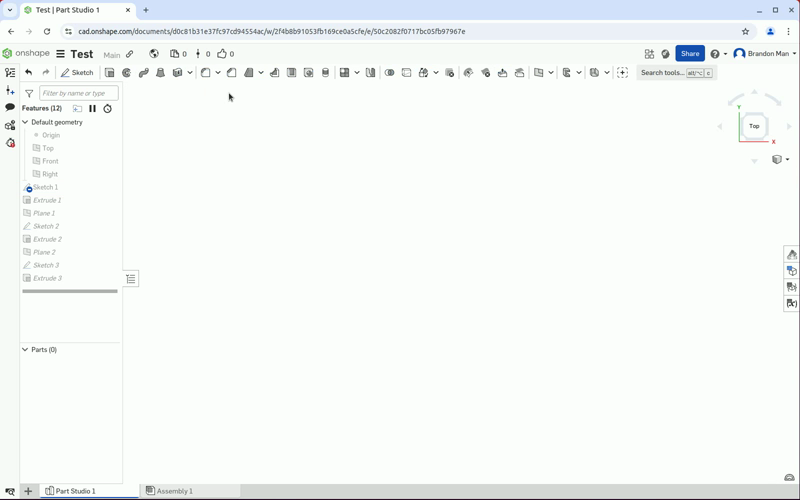
key(shift+s)
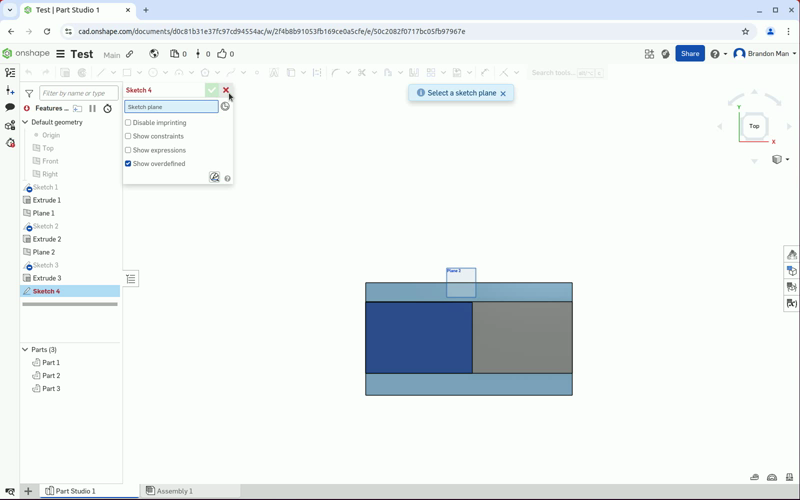
mouse_move(73, 254)
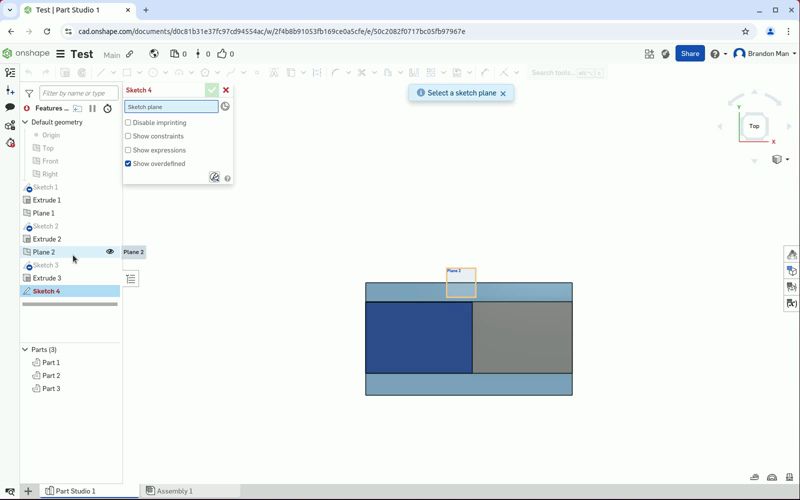
click(73, 254)
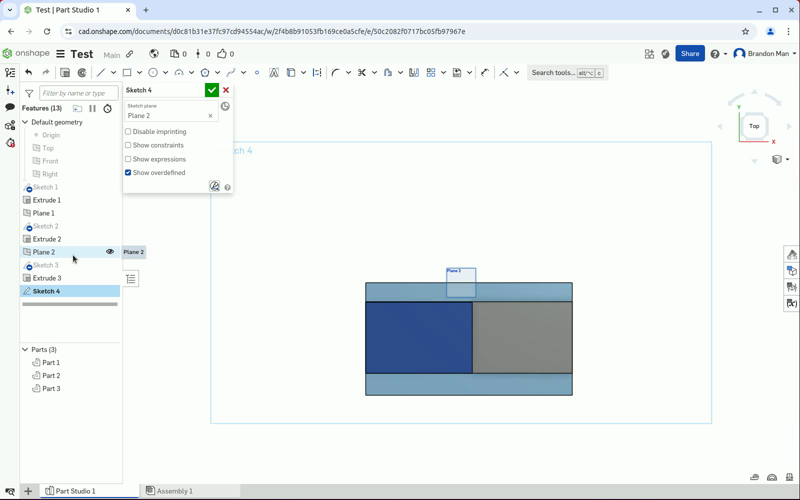
mouse_move(73, 352)
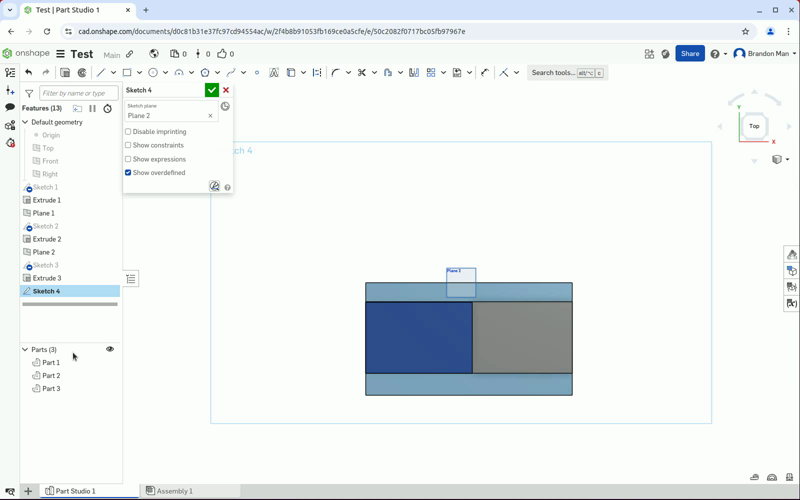
key(y)
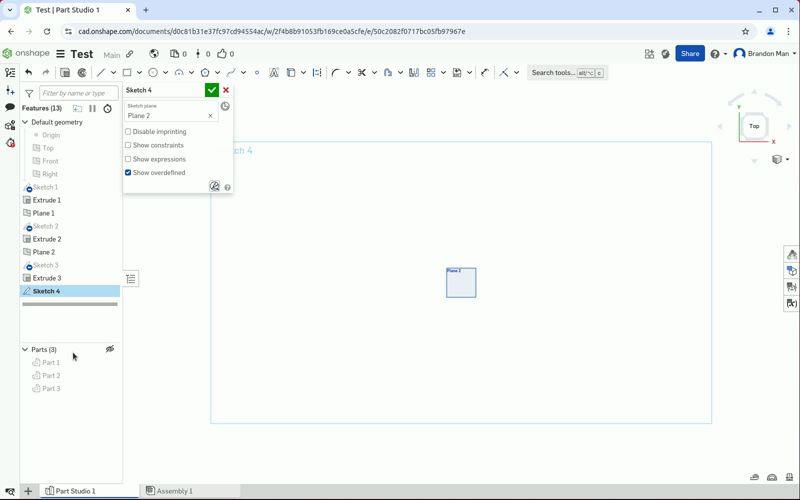
key(c)
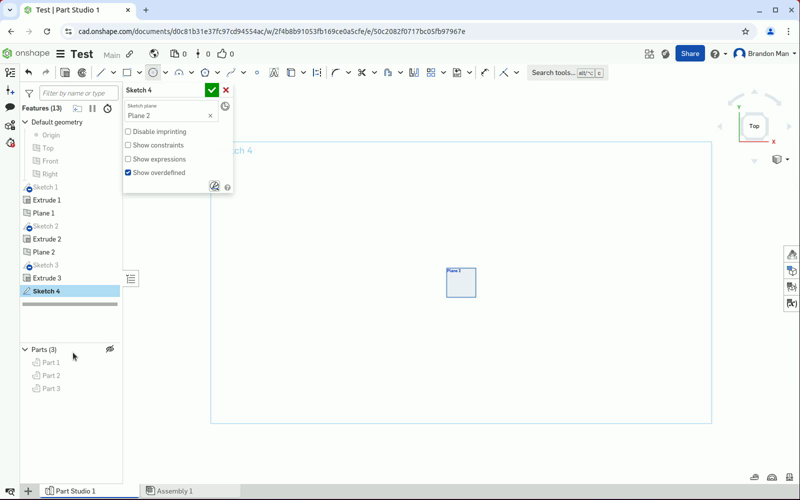
key_down(shift)
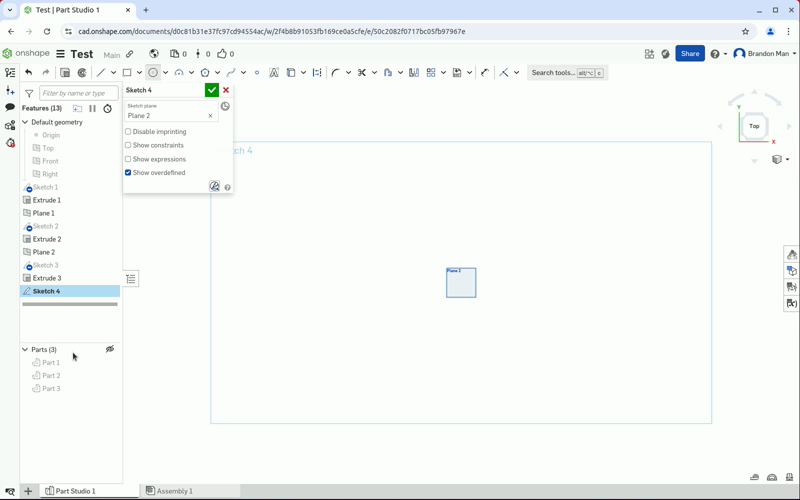
mouse_move(518, 333)
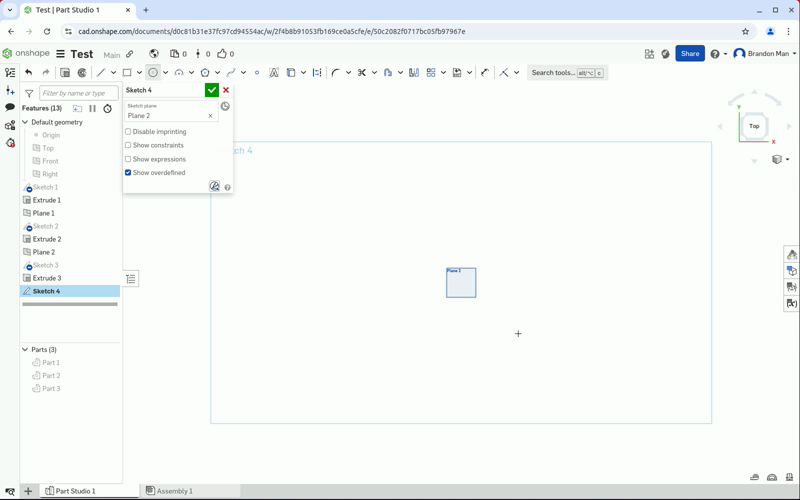
click(518, 333)
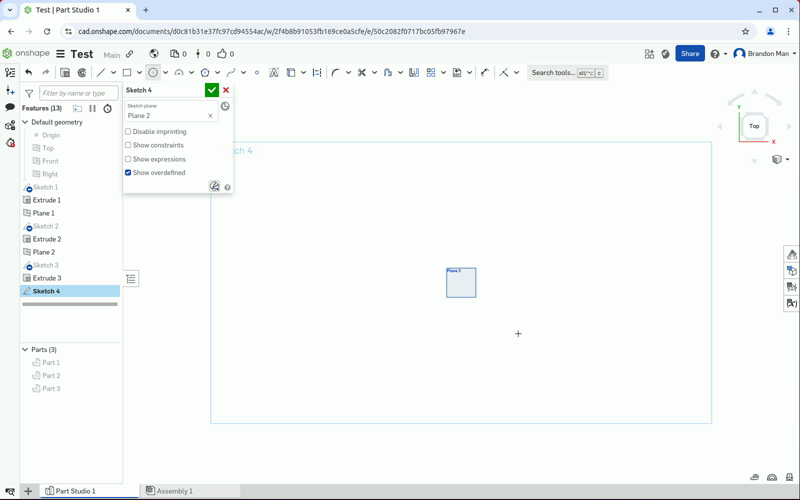
key_up(shift)
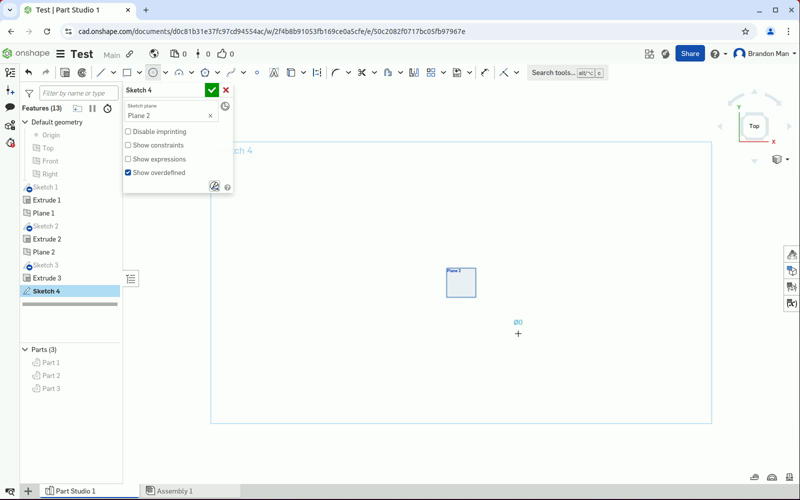
mouse_move(535, 333)
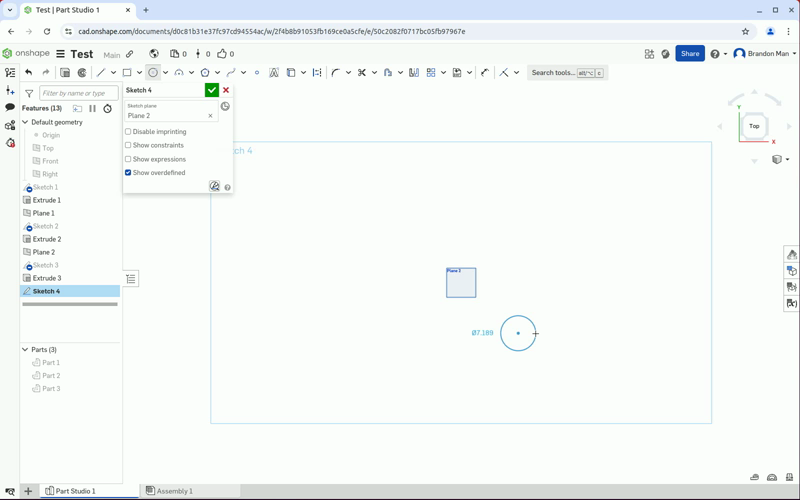
click(535, 333)
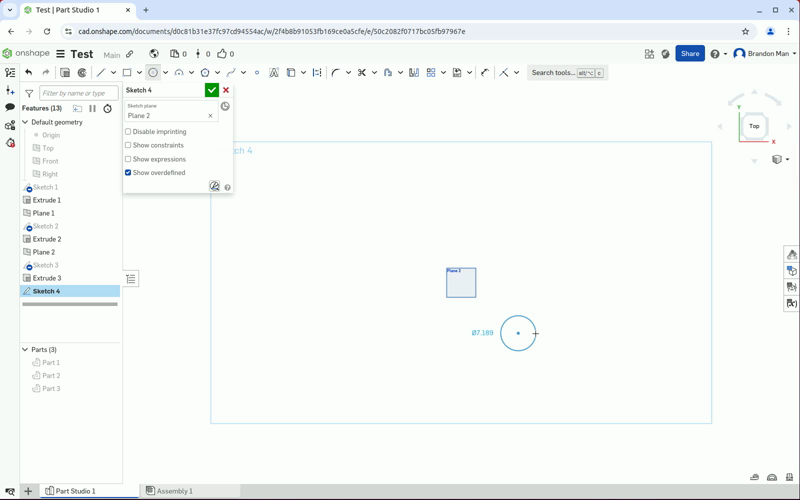
key(esc)
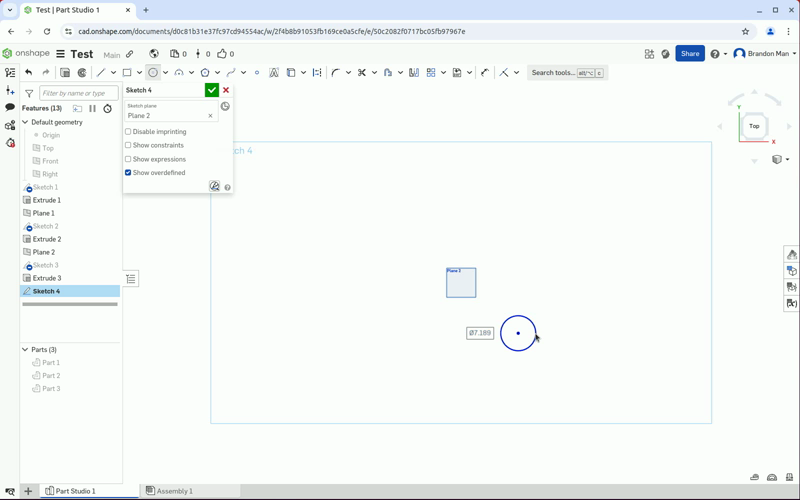
mouse_move(519, 338)
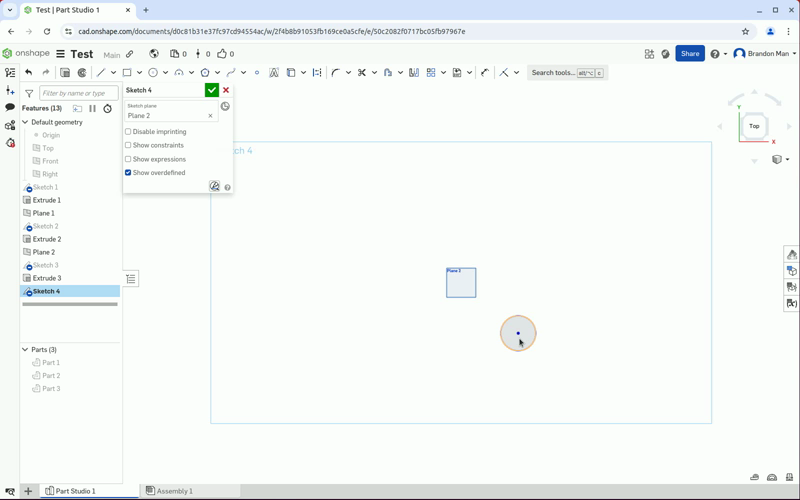
scroll(6)
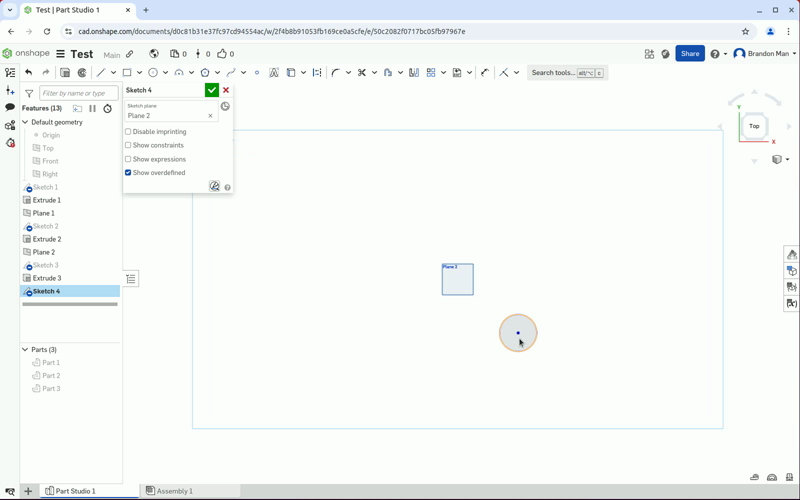
scroll(6)
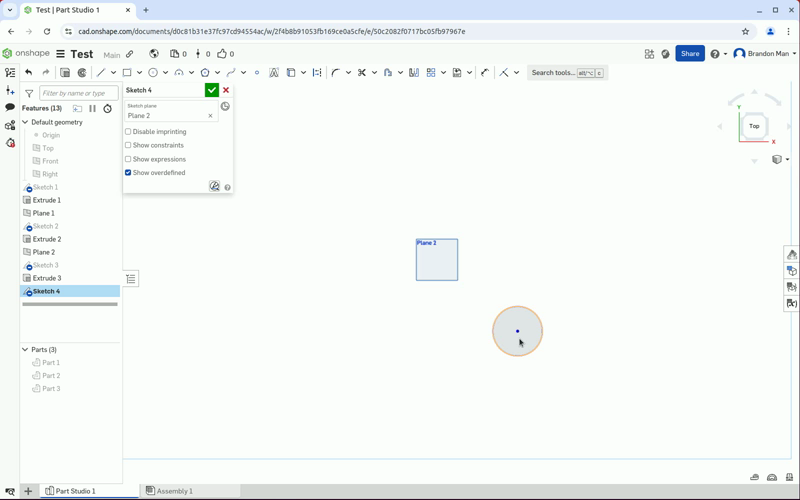
scroll(6)
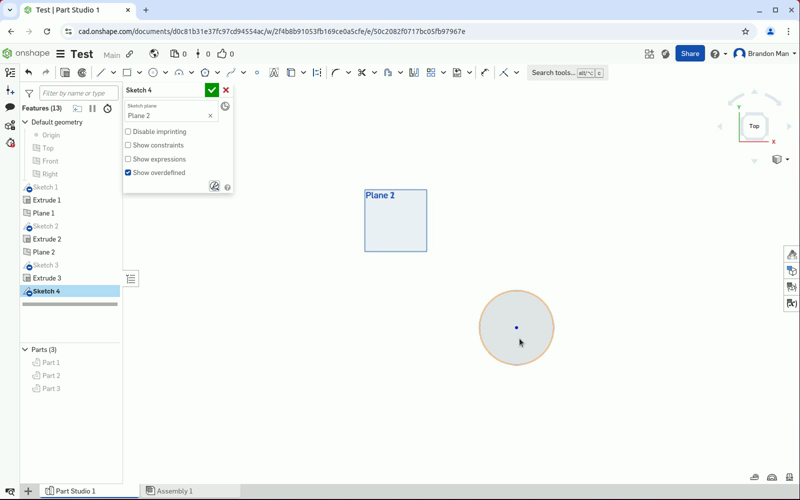
scroll(6)
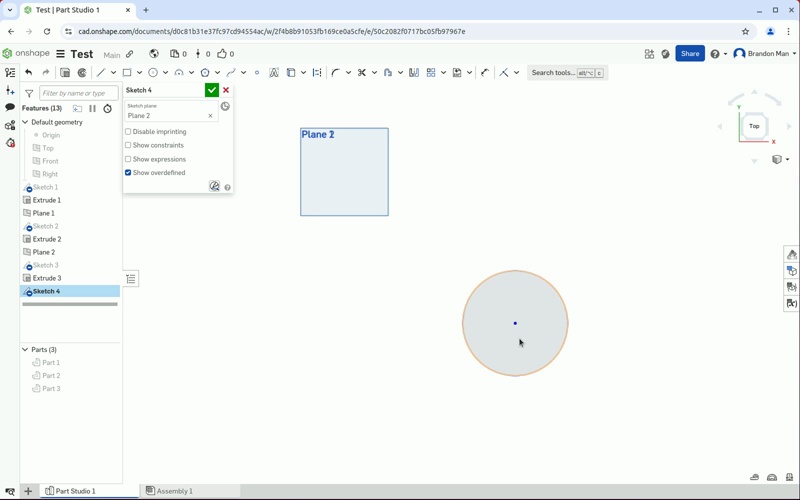
scroll(6)
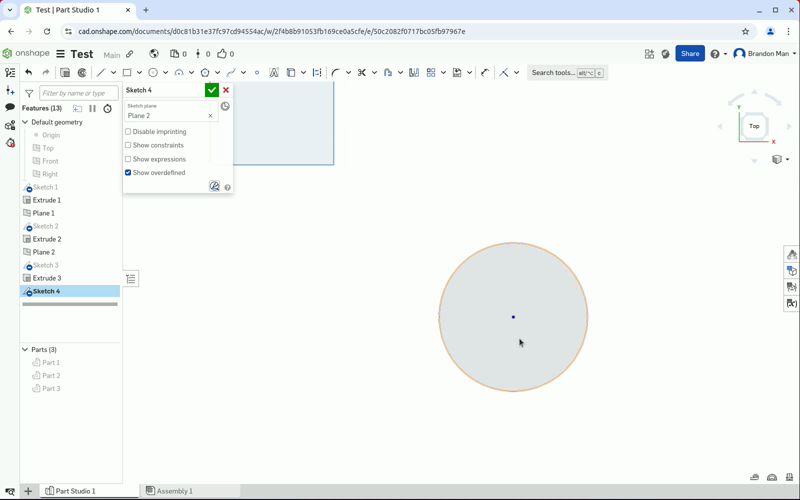
scroll(6)
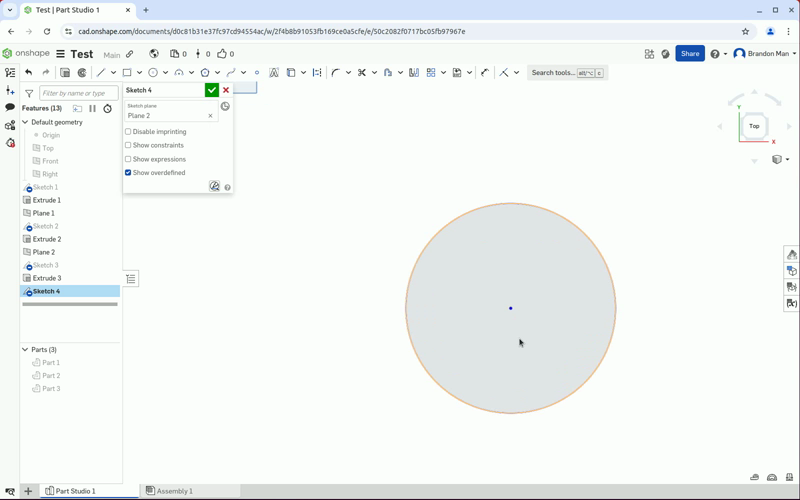
scroll(6)
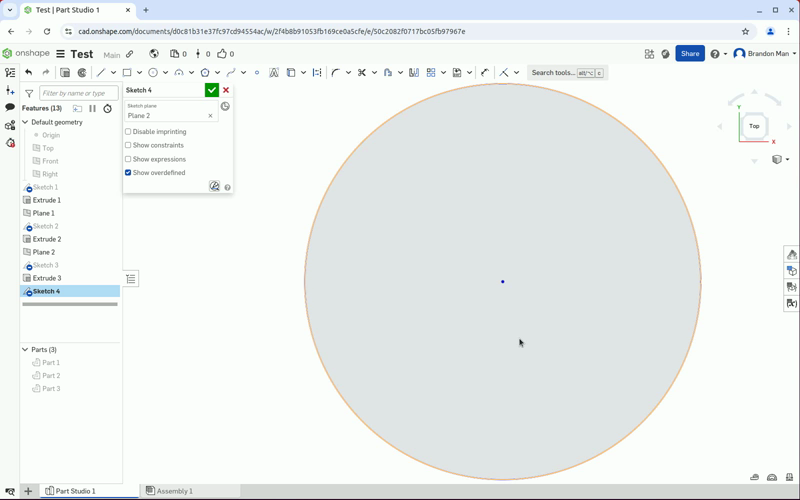
click(519, 338)
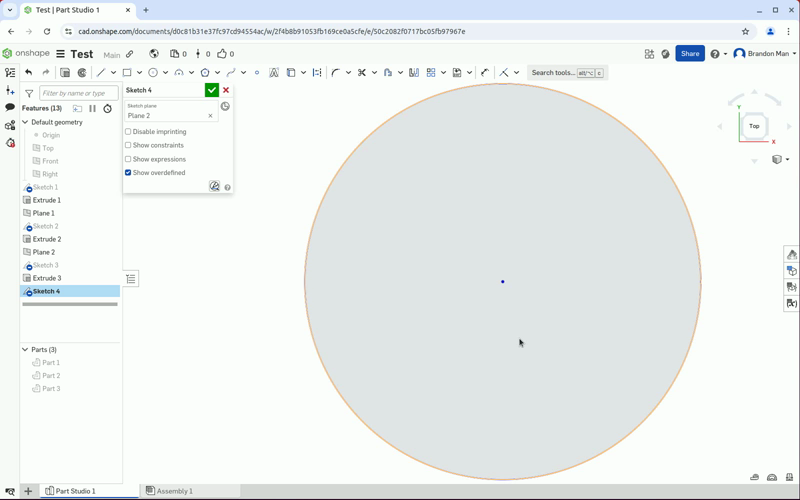
scroll(-6)
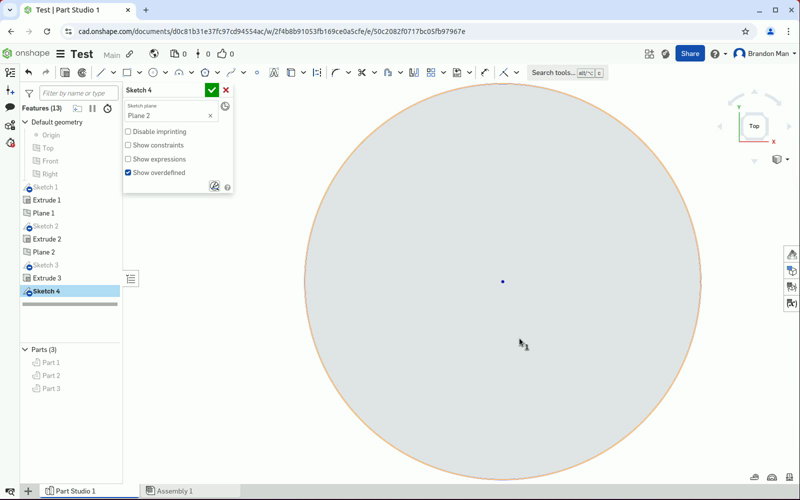
scroll(-6)
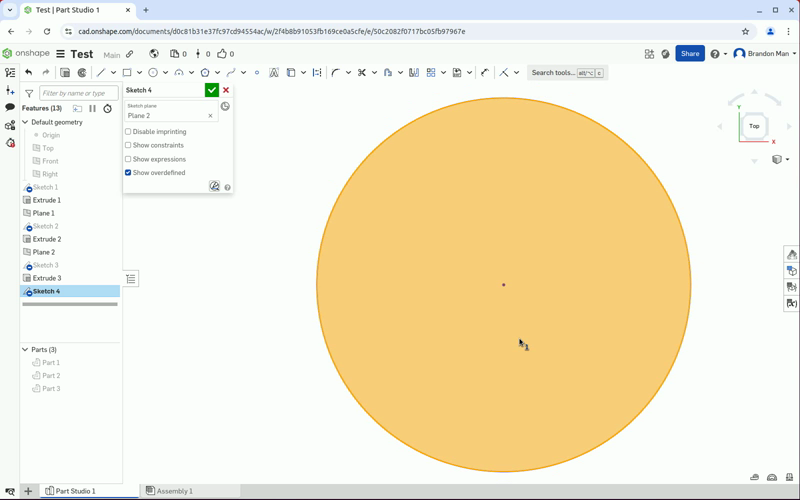
scroll(-6)
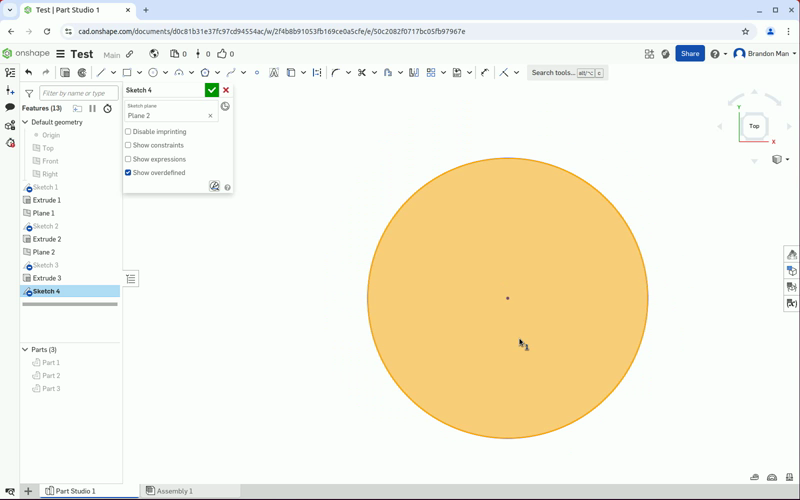
scroll(-6)
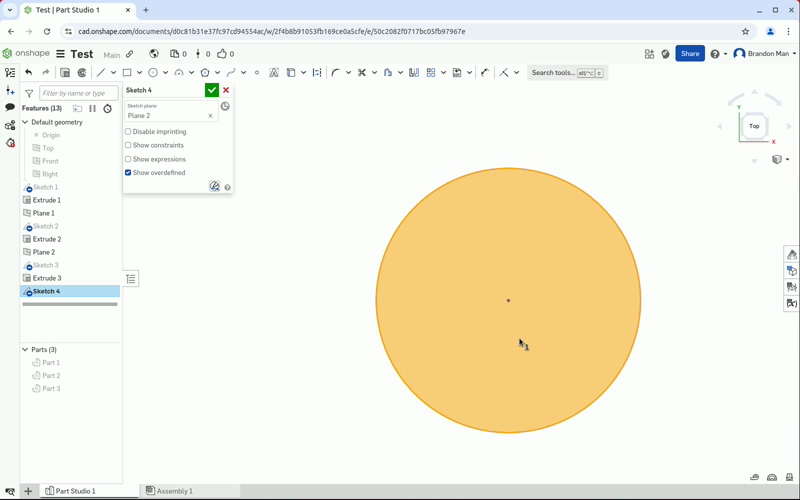
scroll(-6)
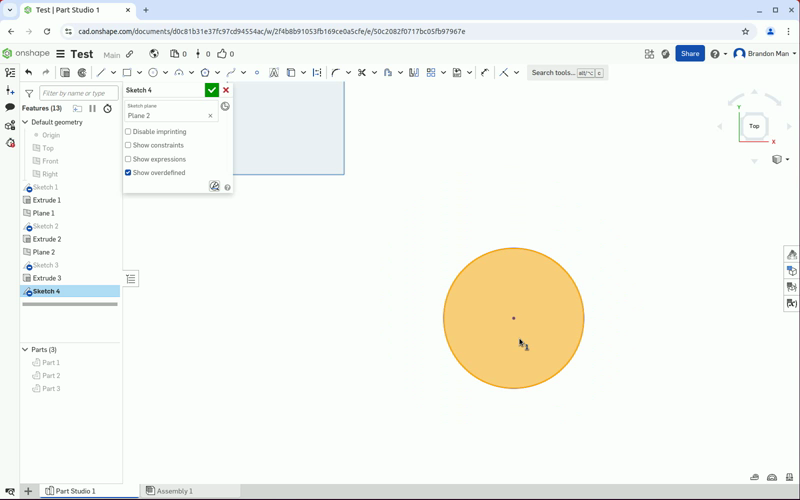
scroll(-6)
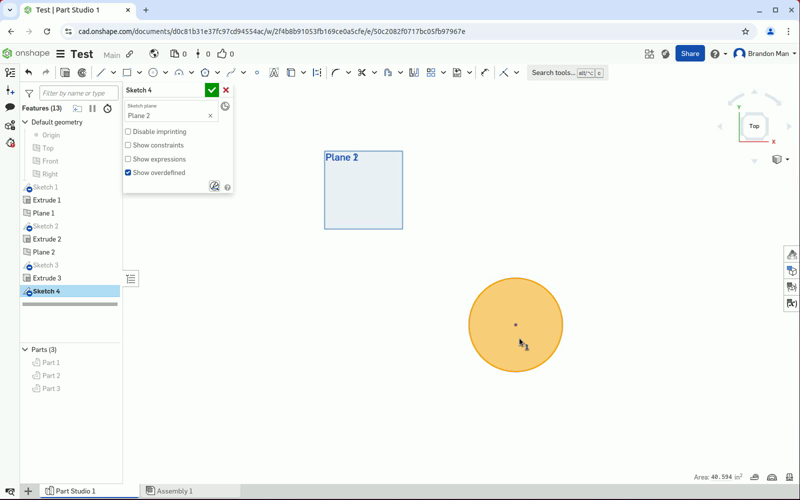
scroll(-6)
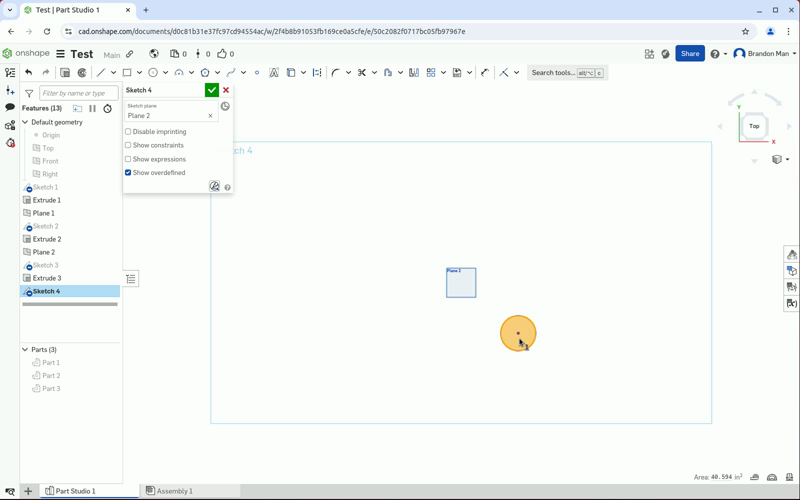
mouse_move(73, 352)
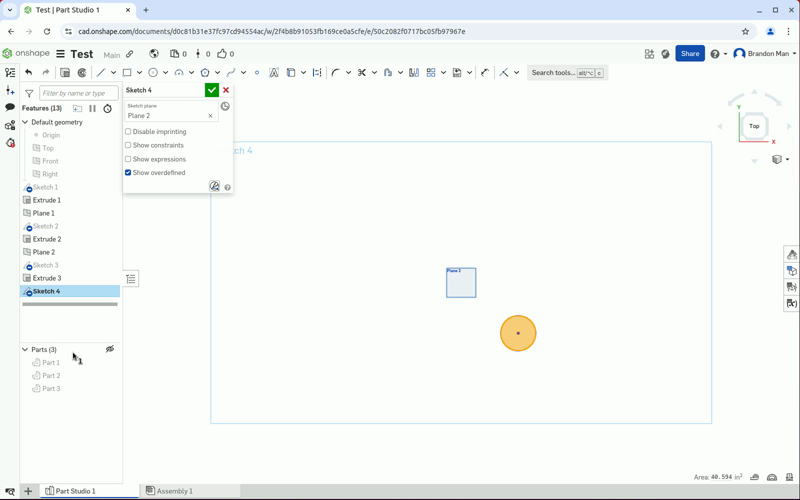
key(shift+y)
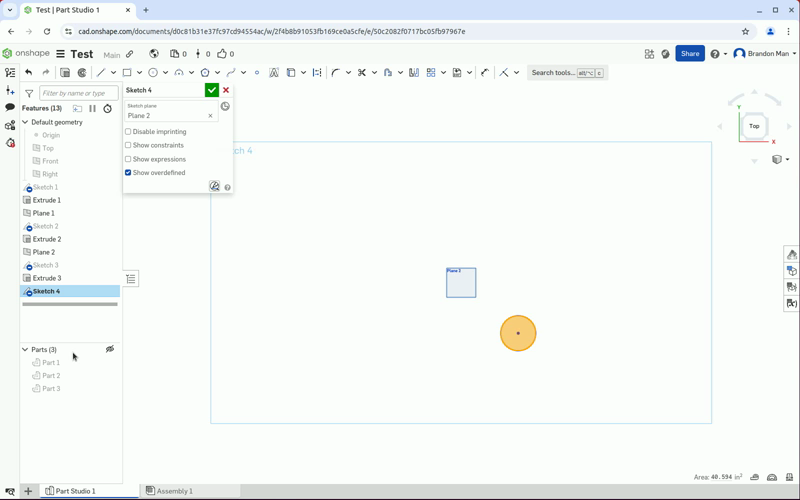
key(shift+e)
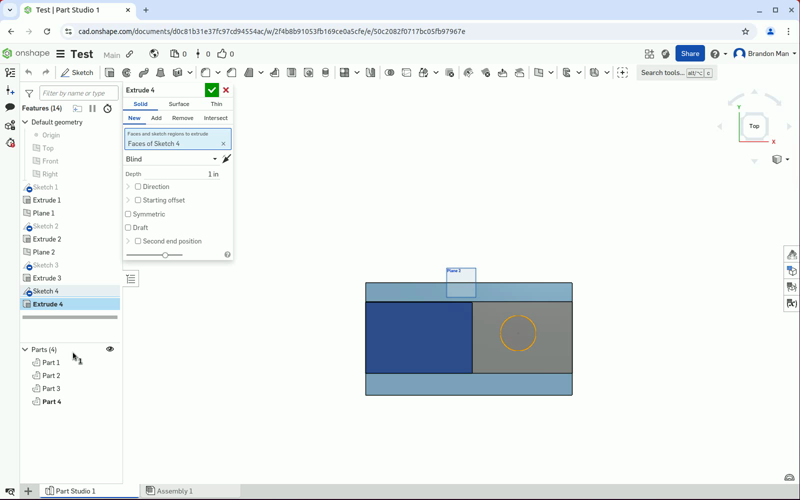
mouse_move(143, 106)
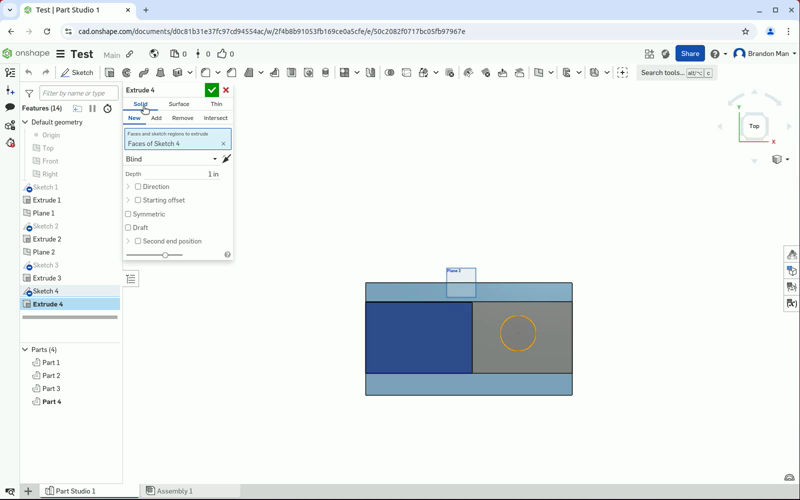
click(143, 106)
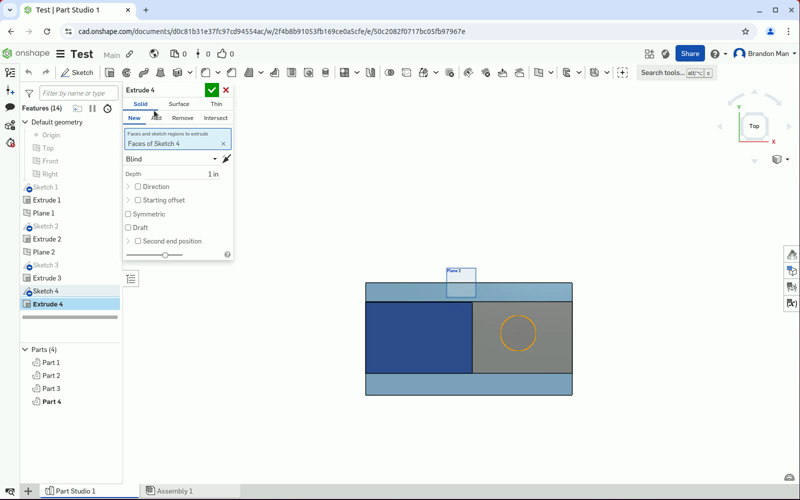
mouse_move(186, 120)
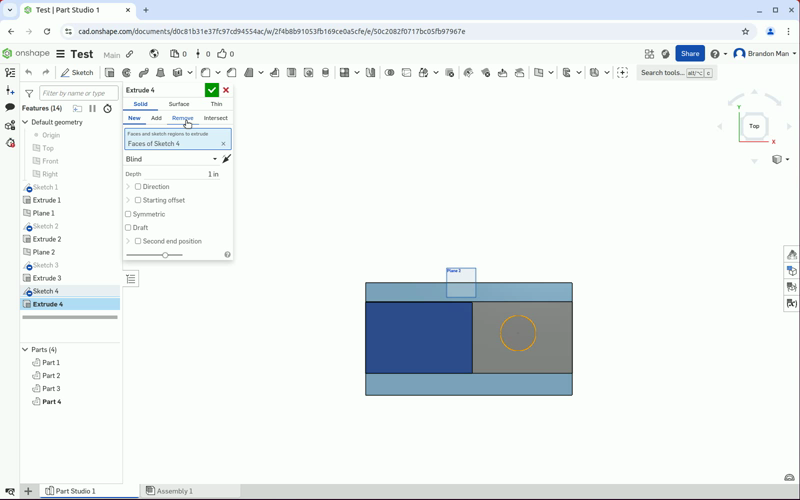
click(186, 120)
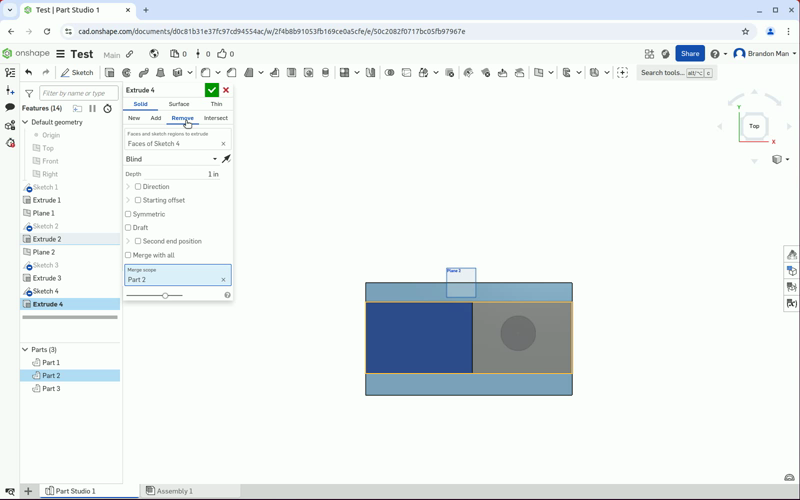
key(tab, 4)
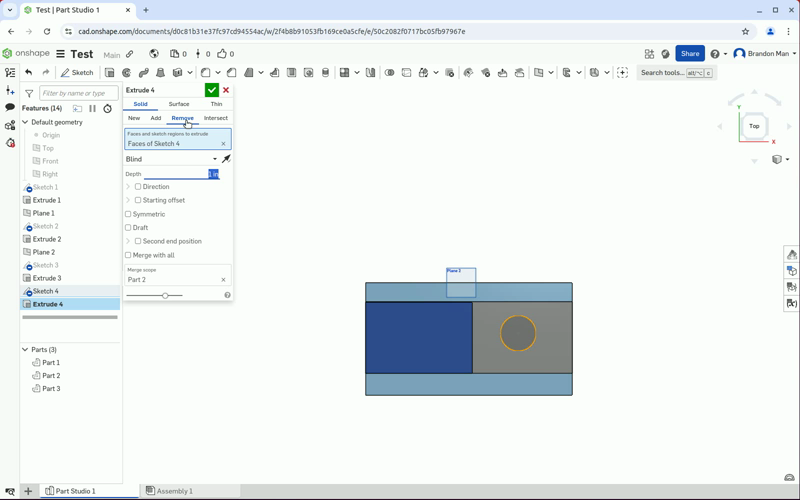
text(9.147)
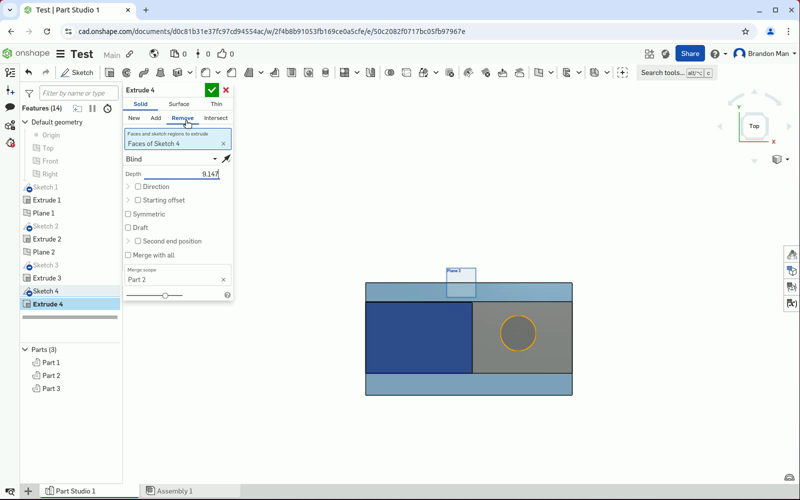
key(tab, 6)
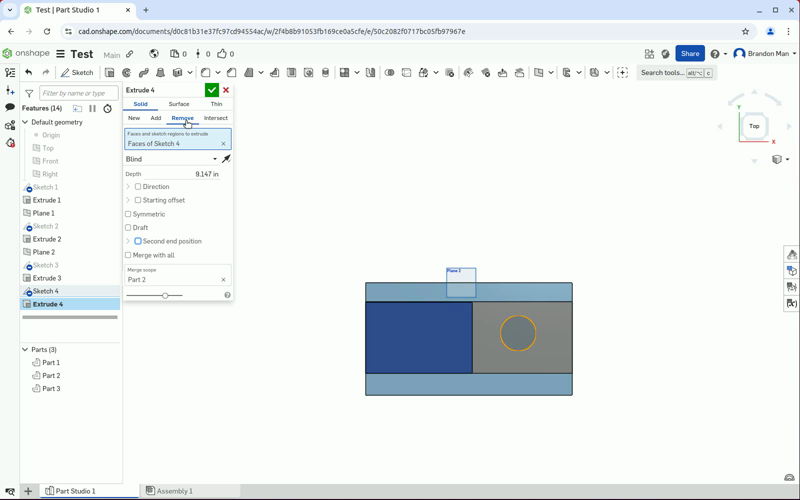
key(space)
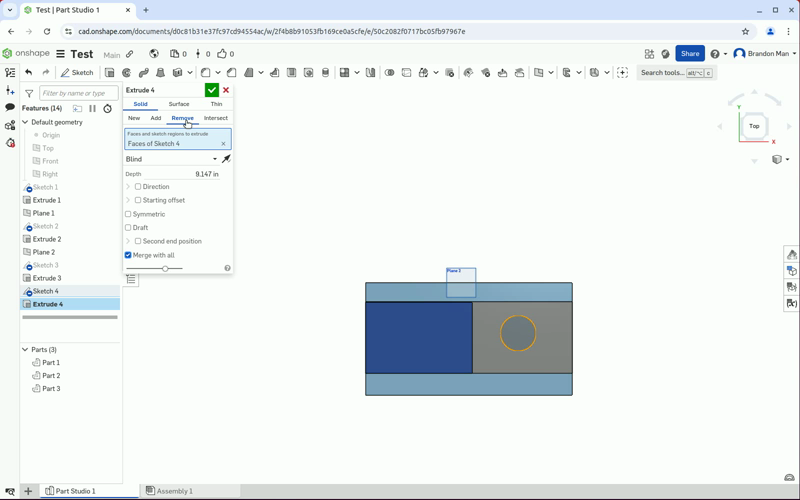
key(enter)
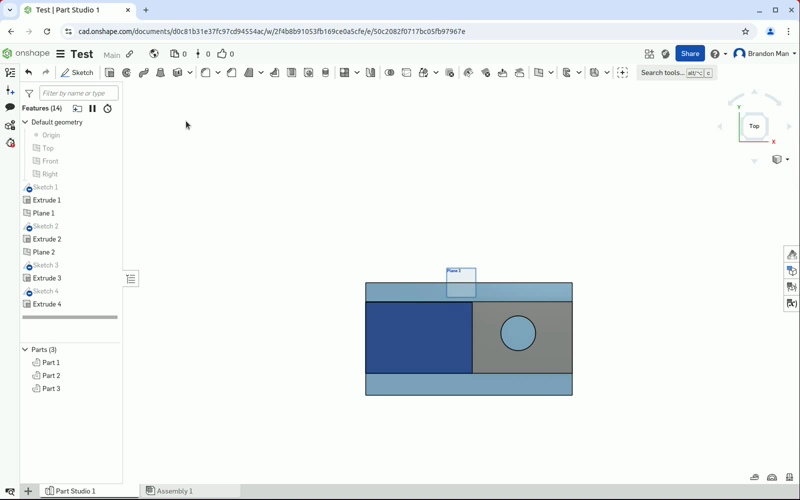
key(shift+h)
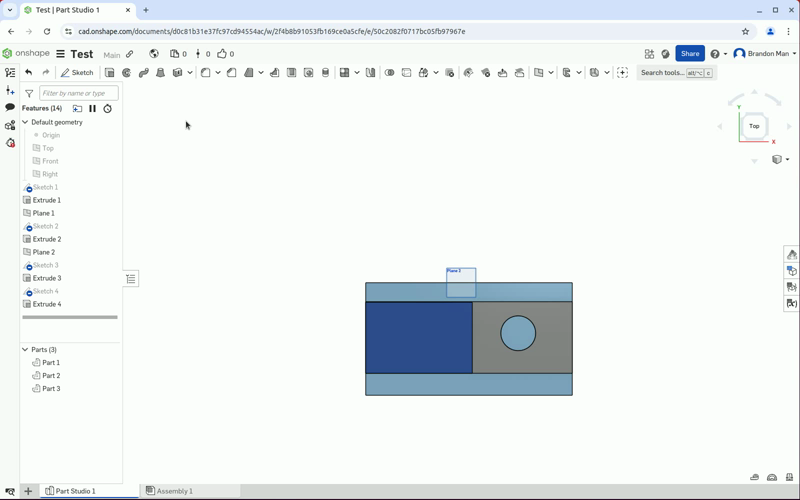
key(shift+h)
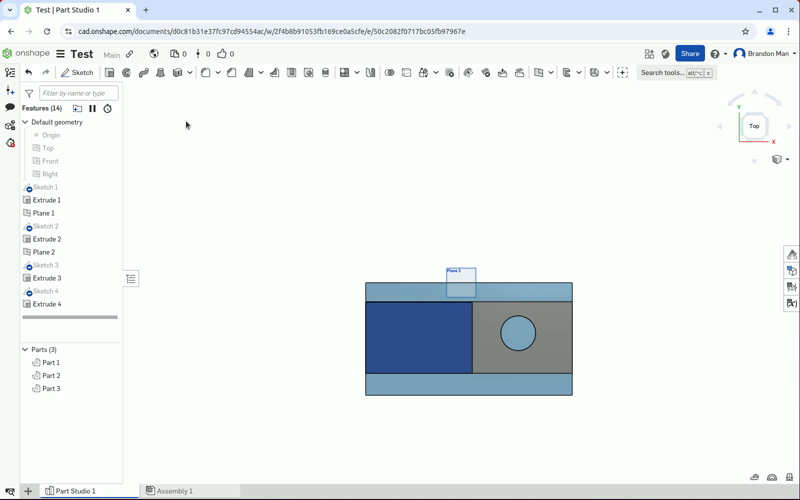
mouse_move(73, 189)
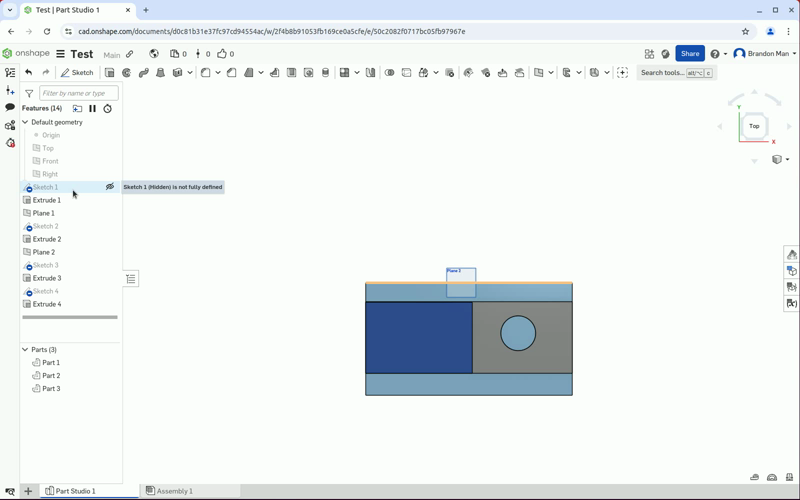
click(73, 189)
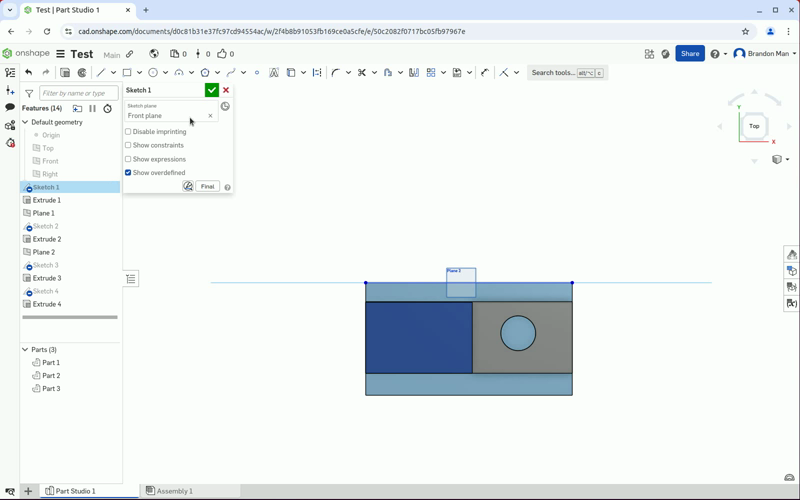
mouse_move(229, 92)
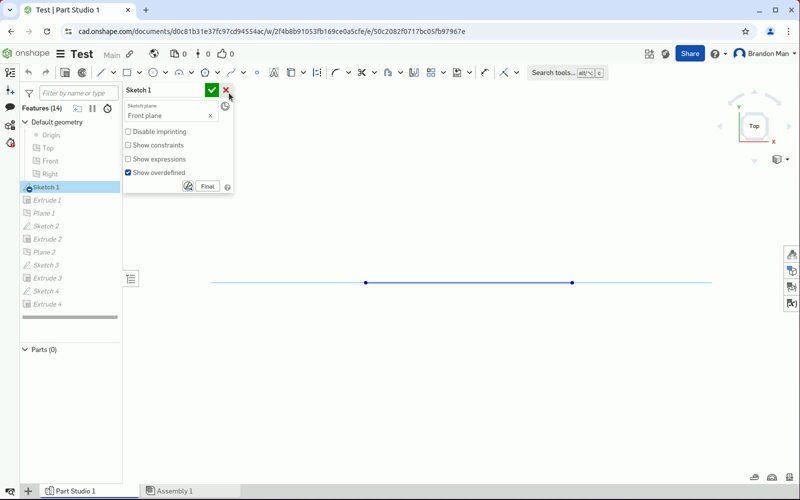
click(229, 92)
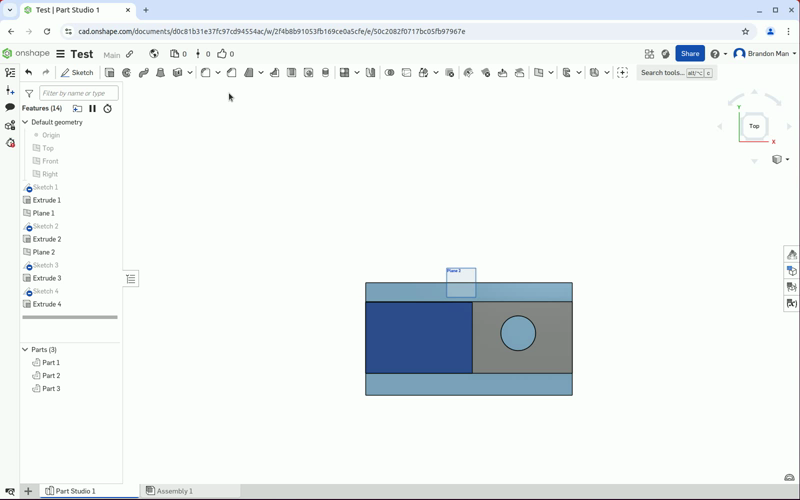
mouse_move(541, 75)
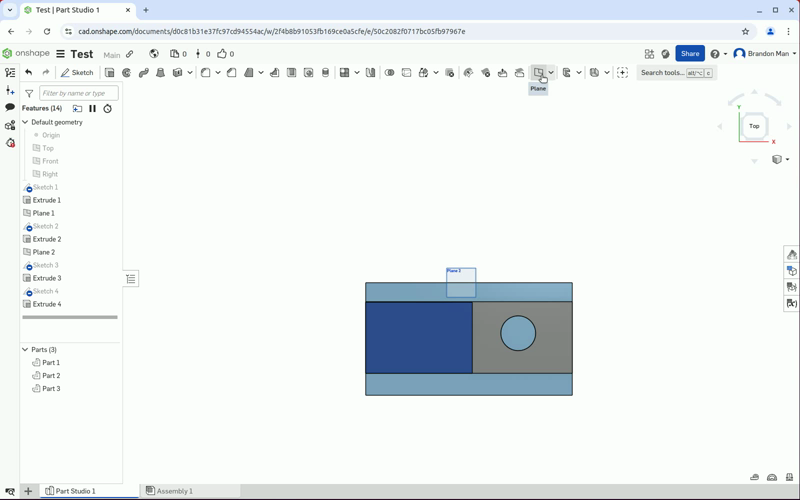
click(541, 75)
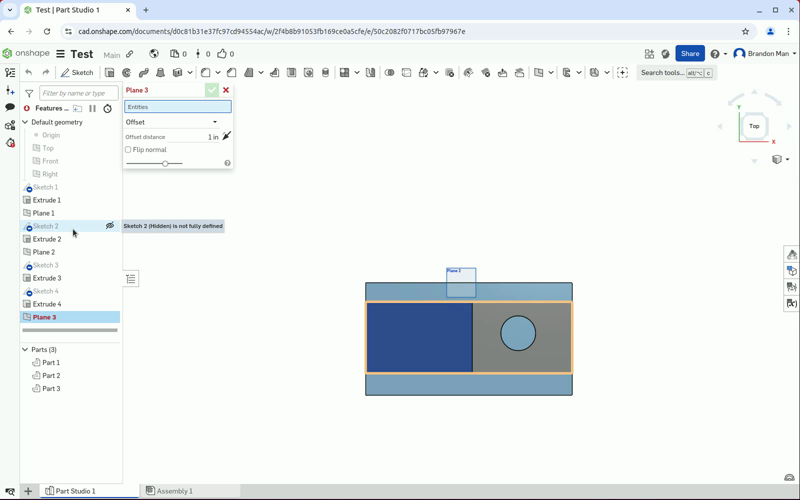
scroll(3)
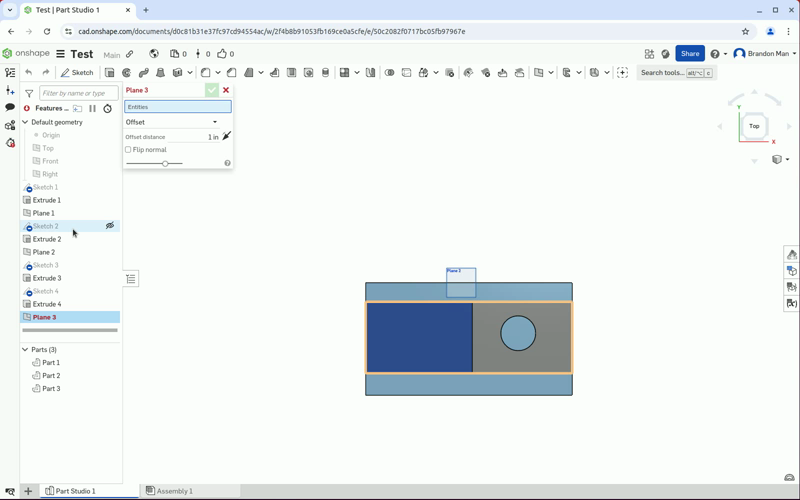
mouse_move(73, 150)
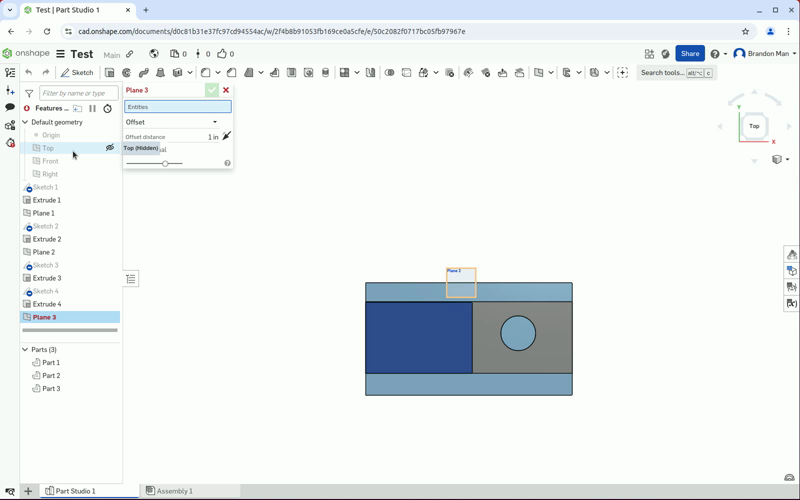
click(73, 150)
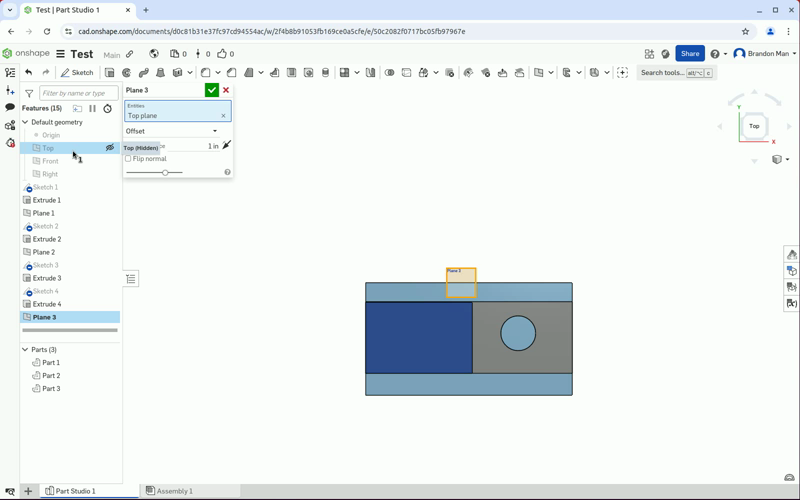
key(tab, 2)
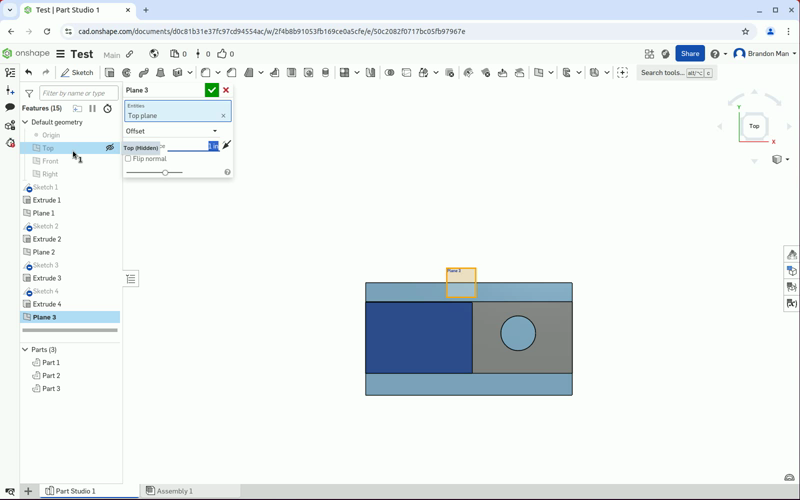
text(7.456)
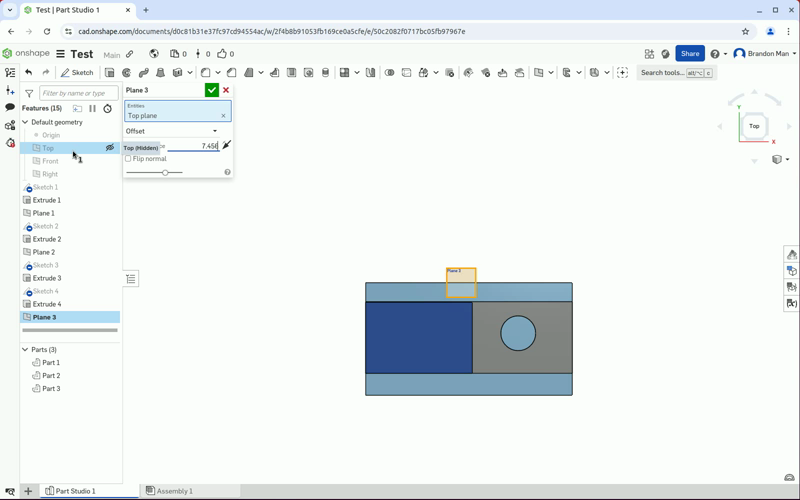
key(enter, 2)
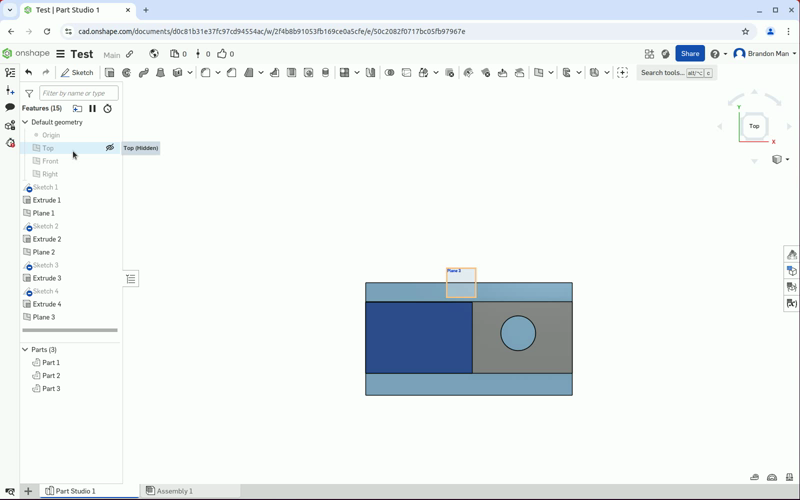
key(shift+s)
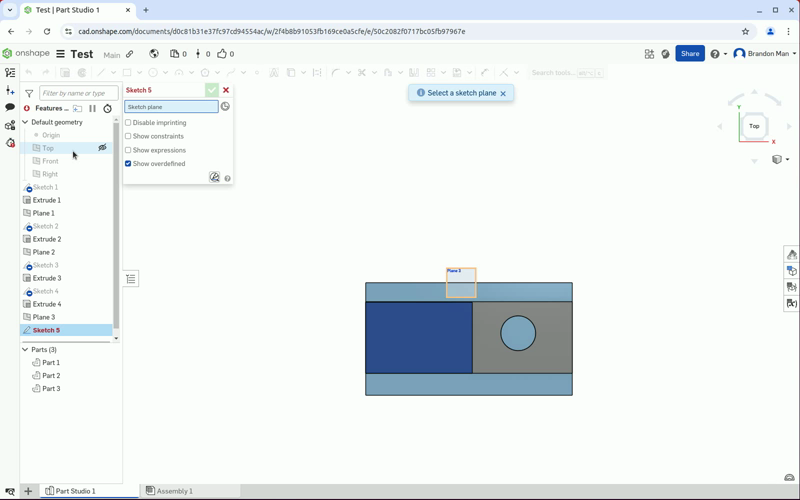
mouse_move(69, 319)
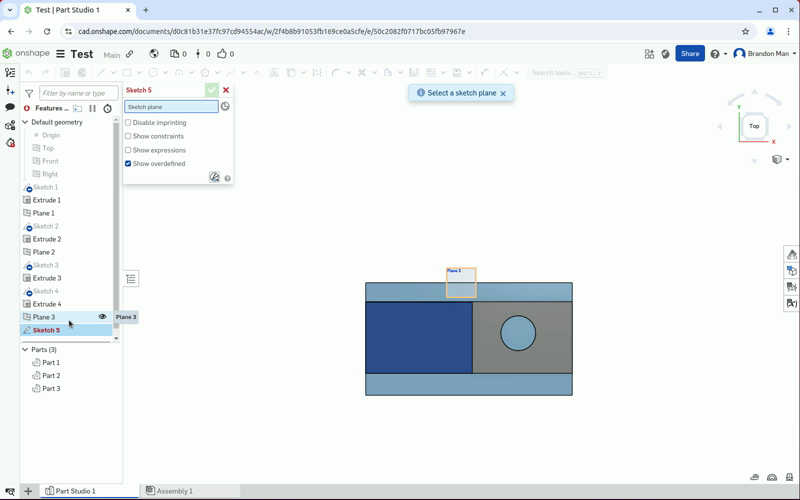
click(69, 319)
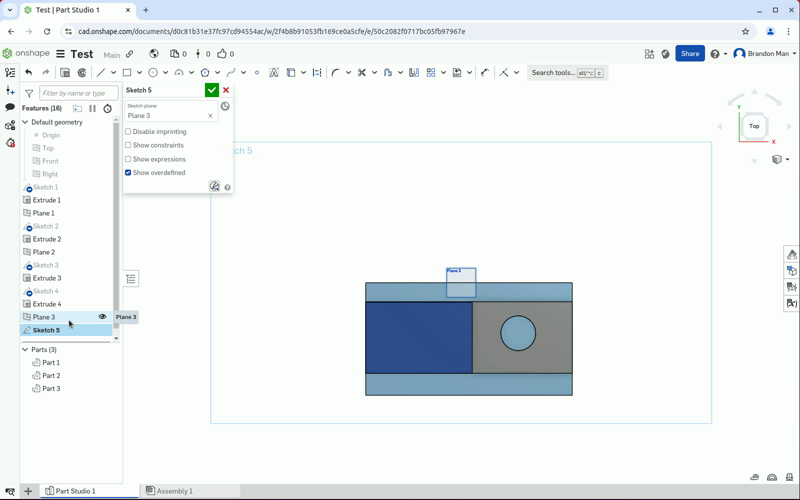
mouse_move(73, 352)
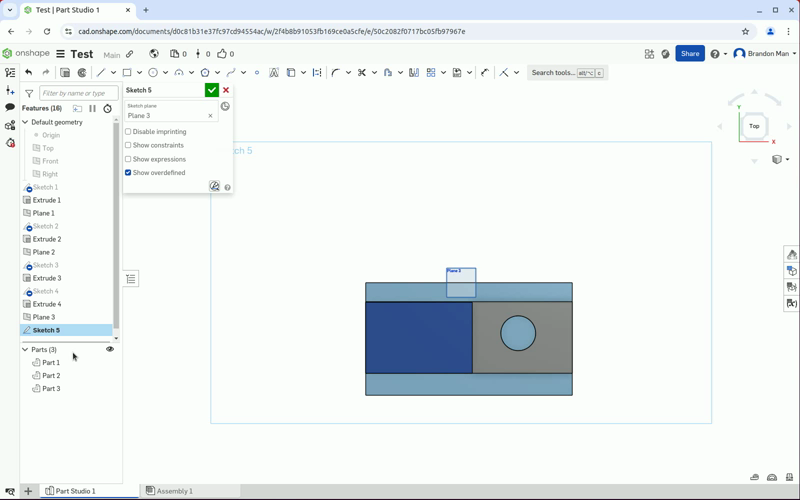
key(y)
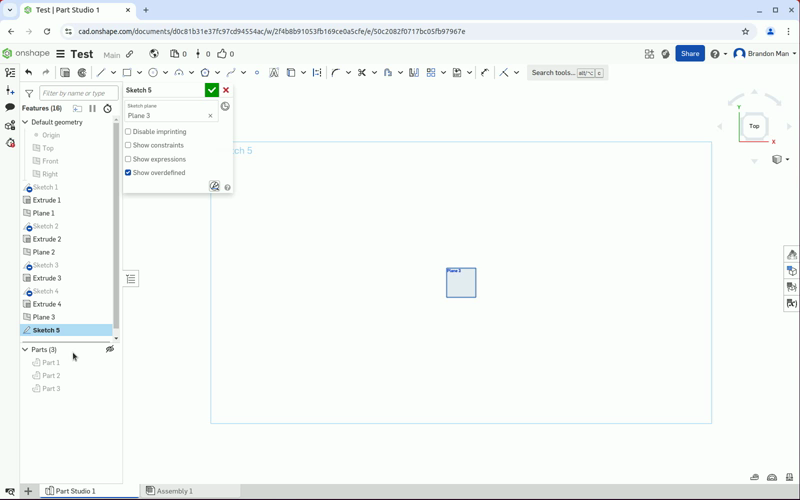
key(c)
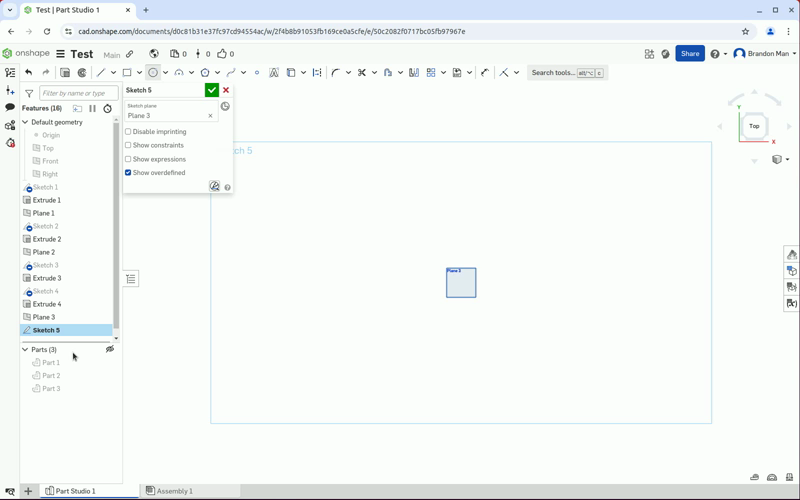
key_down(shift)
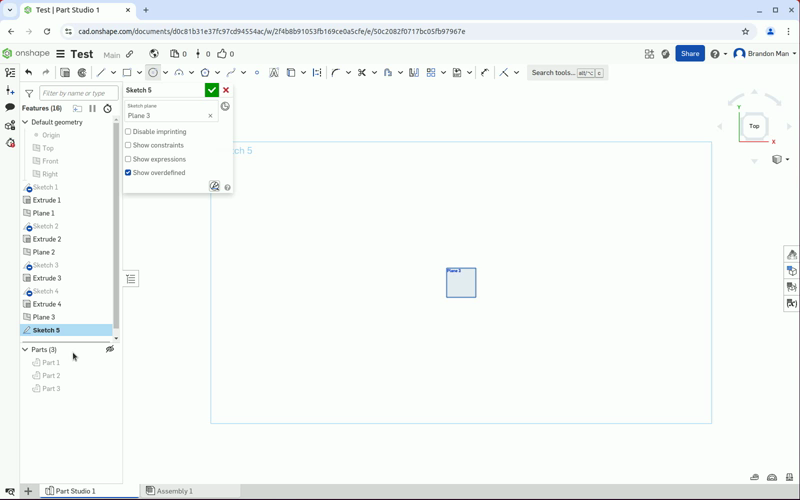
mouse_move(419, 333)
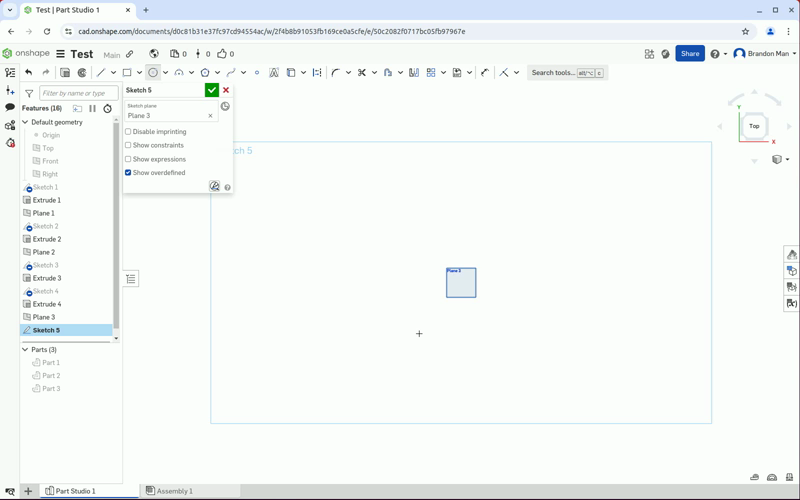
click(419, 333)
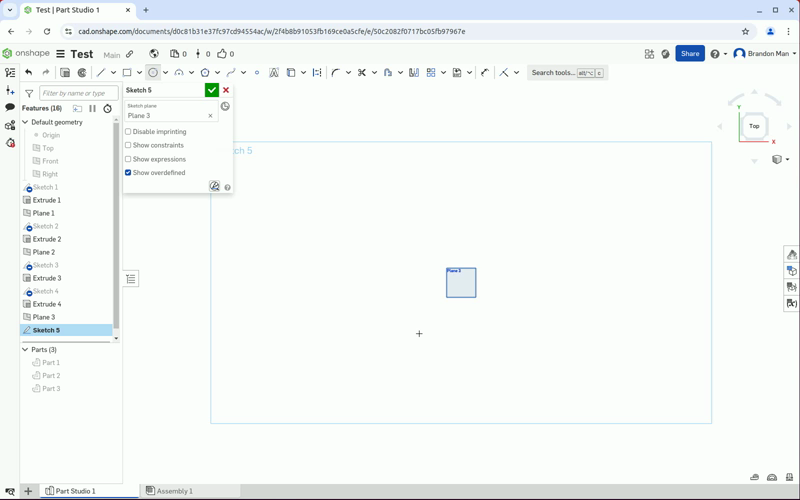
key_up(shift)
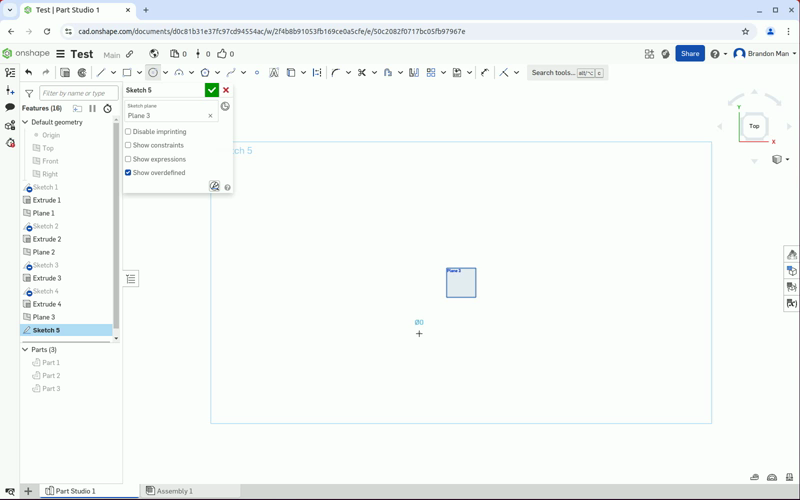
mouse_move(437, 333)
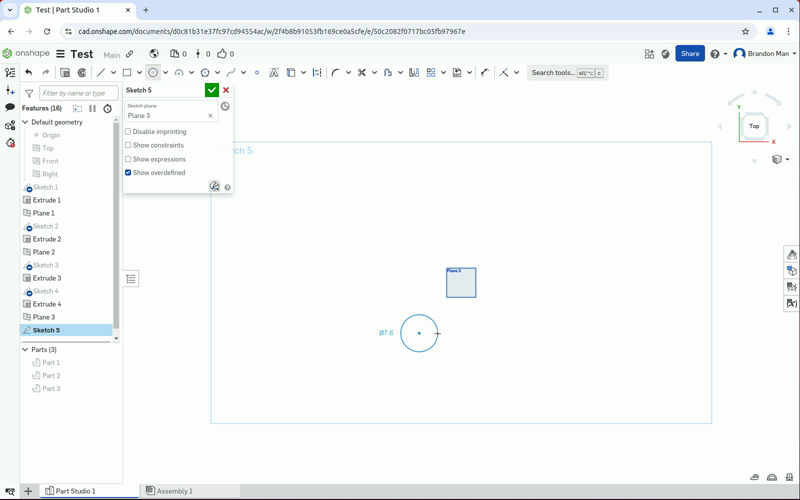
click(437, 333)
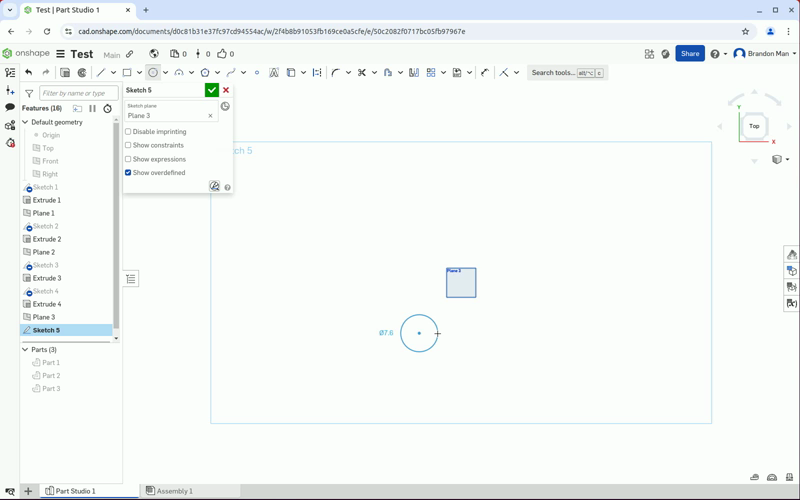
key(esc)
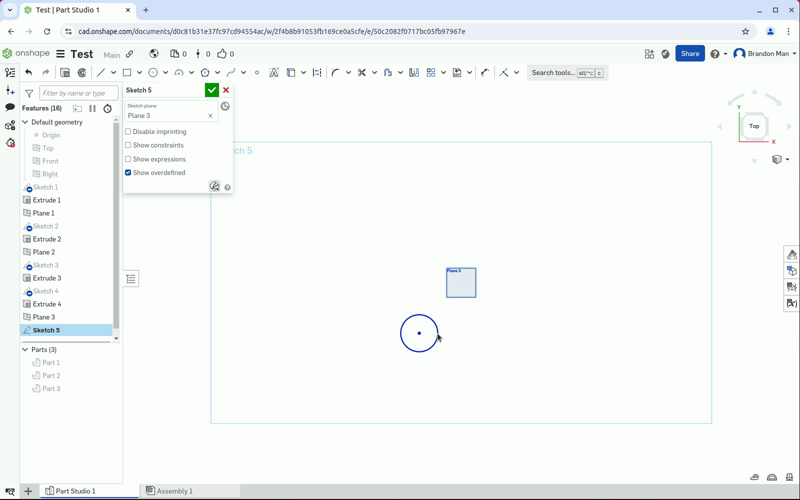
mouse_move(422, 344)
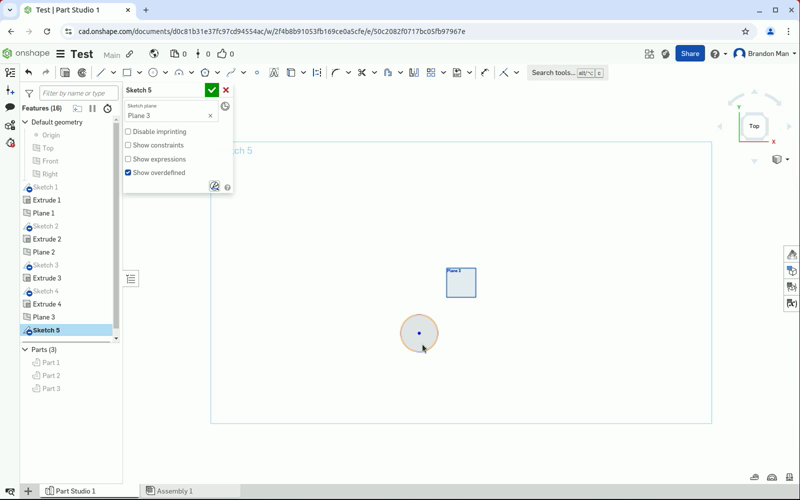
scroll(6)
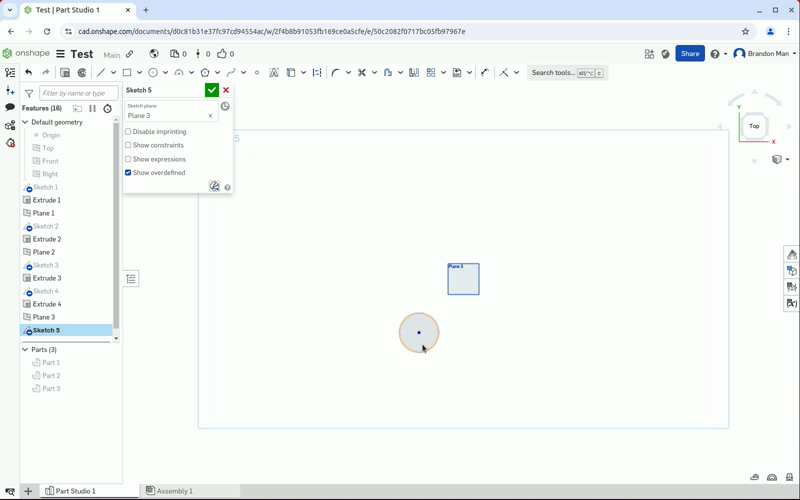
scroll(6)
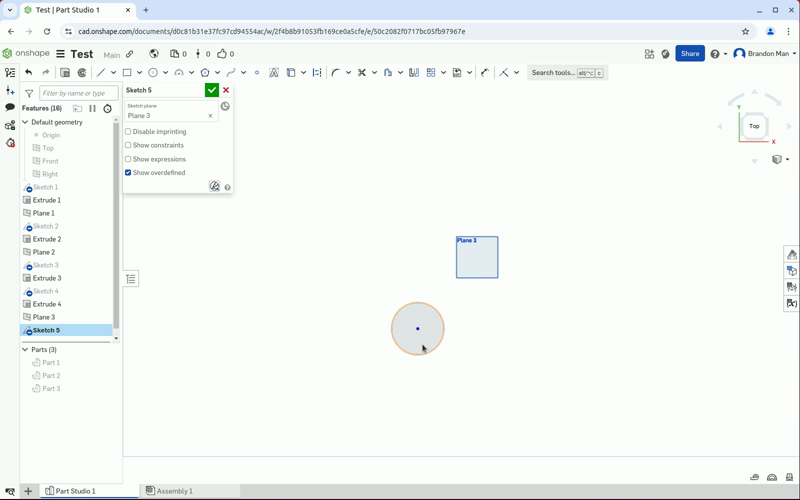
scroll(6)
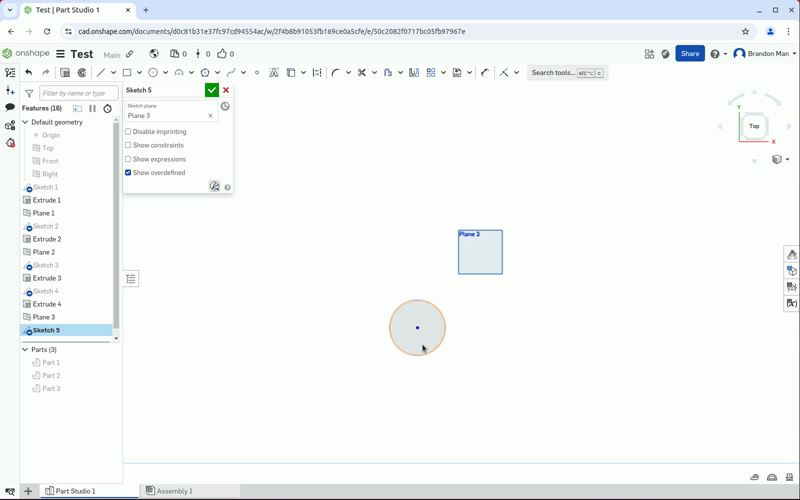
scroll(6)
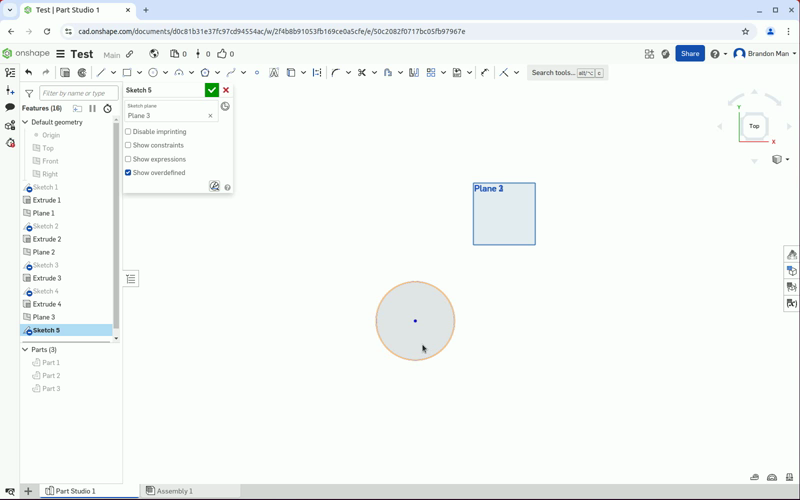
scroll(6)
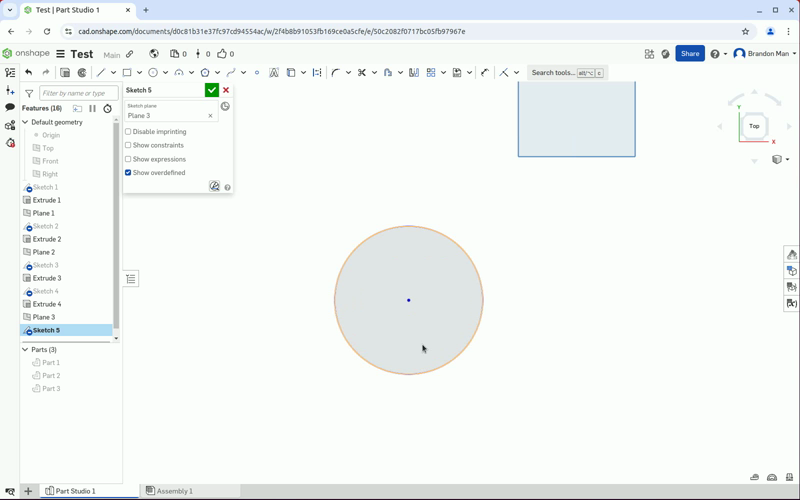
scroll(6)
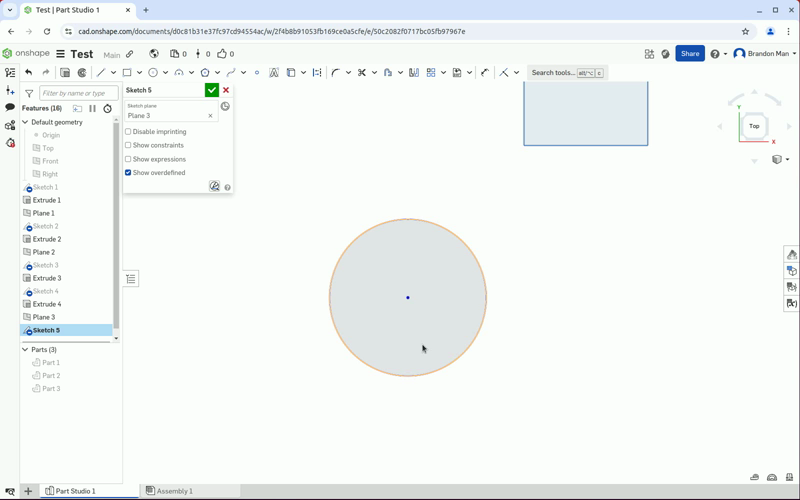
scroll(6)
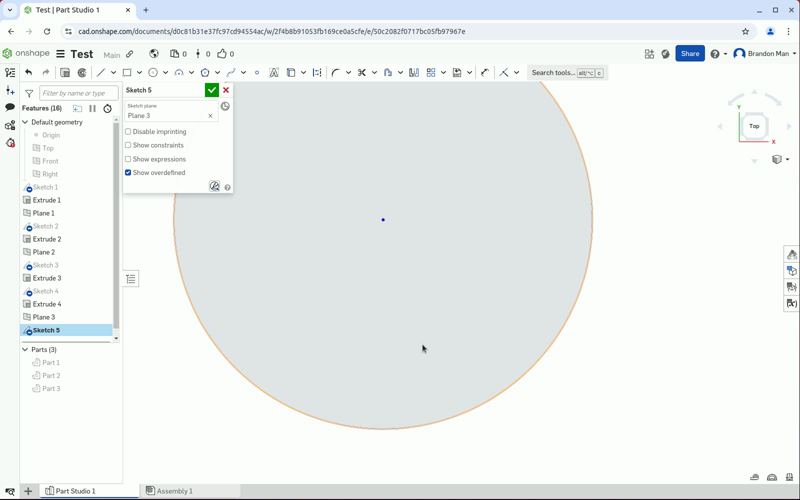
click(422, 344)
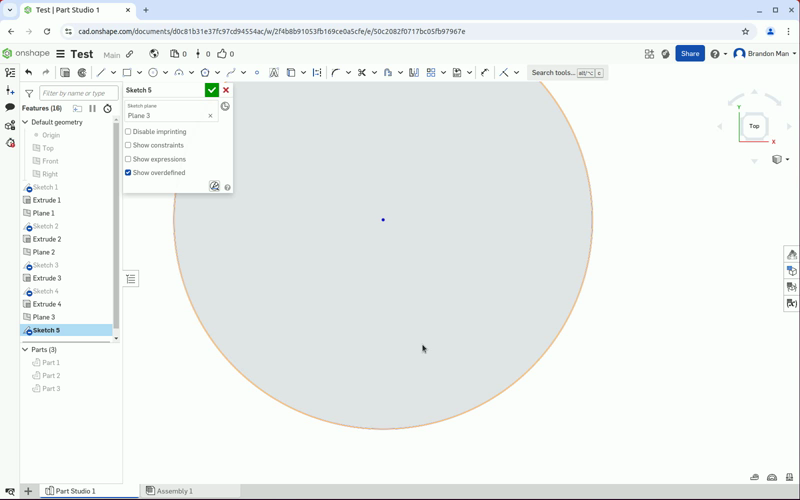
scroll(-6)
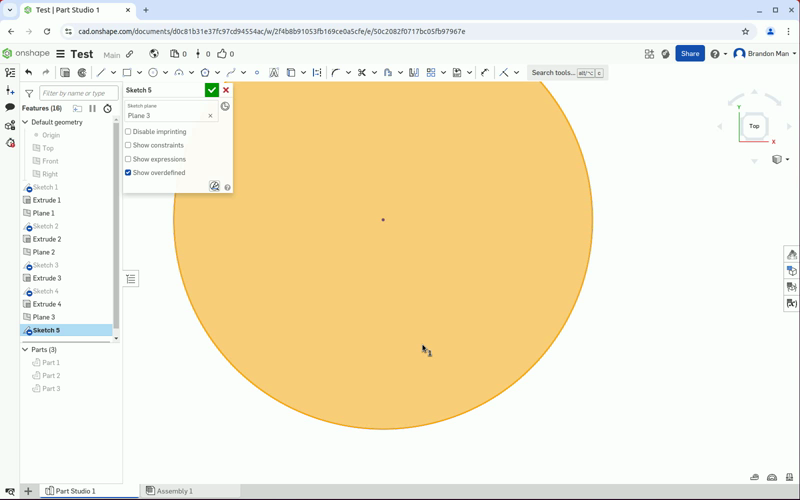
scroll(-6)
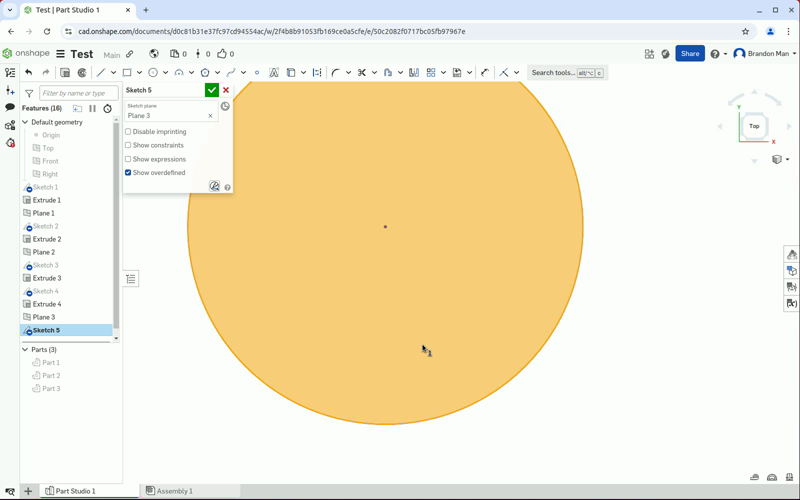
scroll(-6)
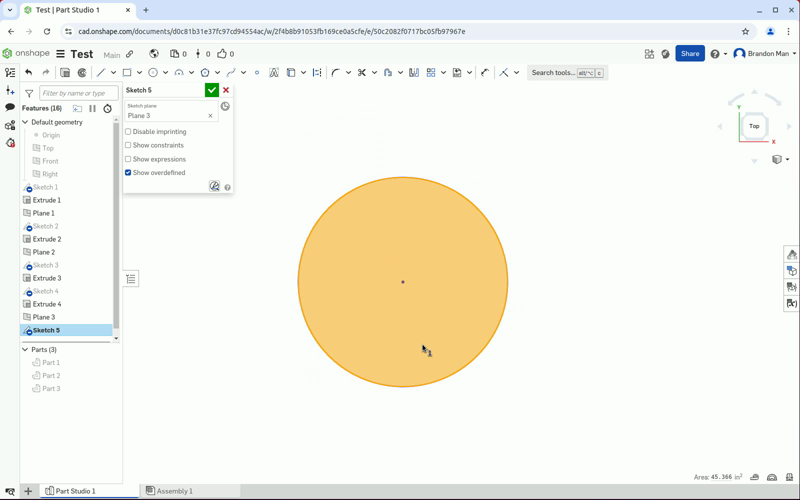
scroll(-6)
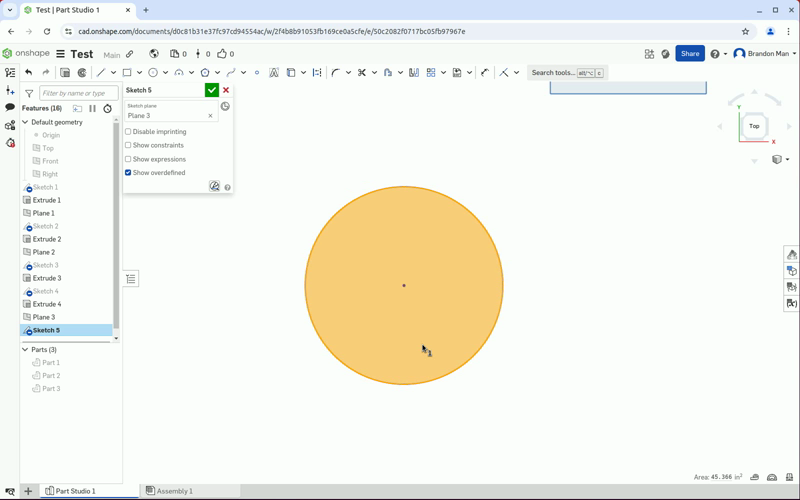
scroll(-6)
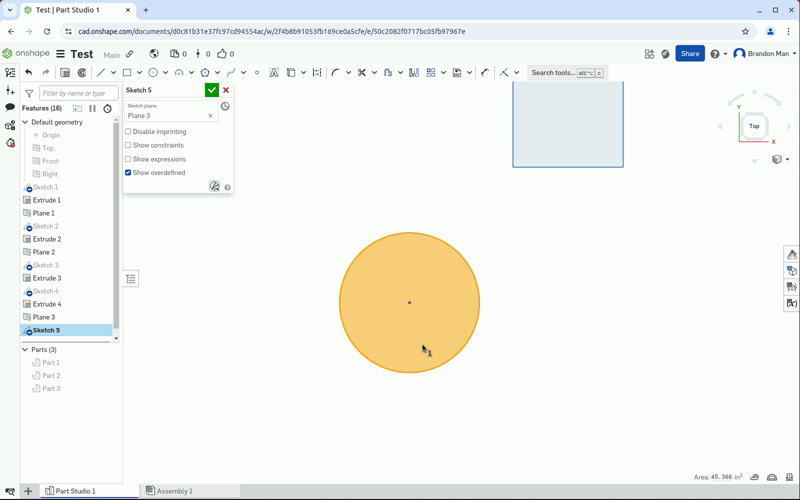
scroll(-6)
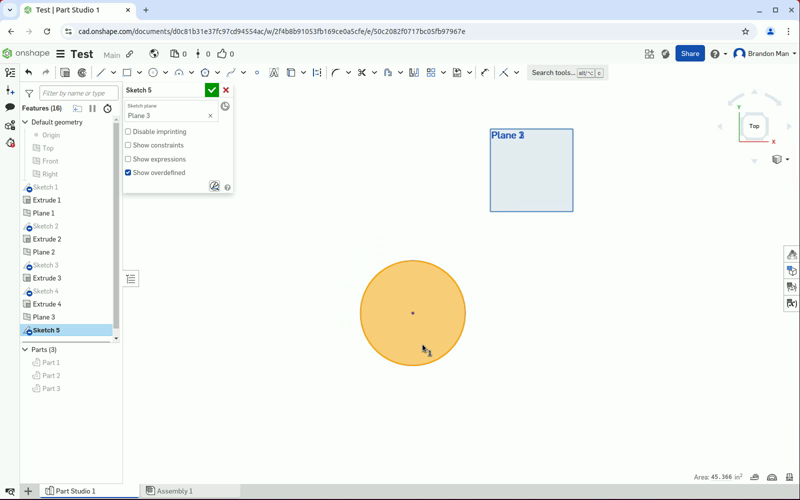
scroll(-6)
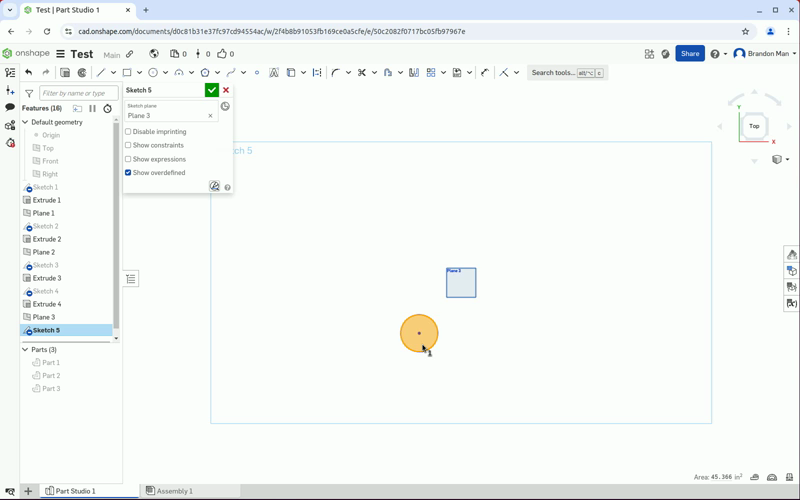
mouse_move(73, 352)
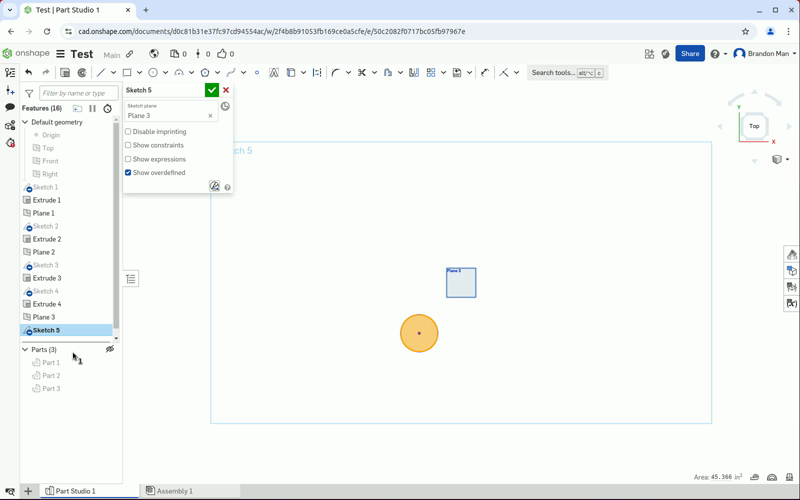
key(shift+y)
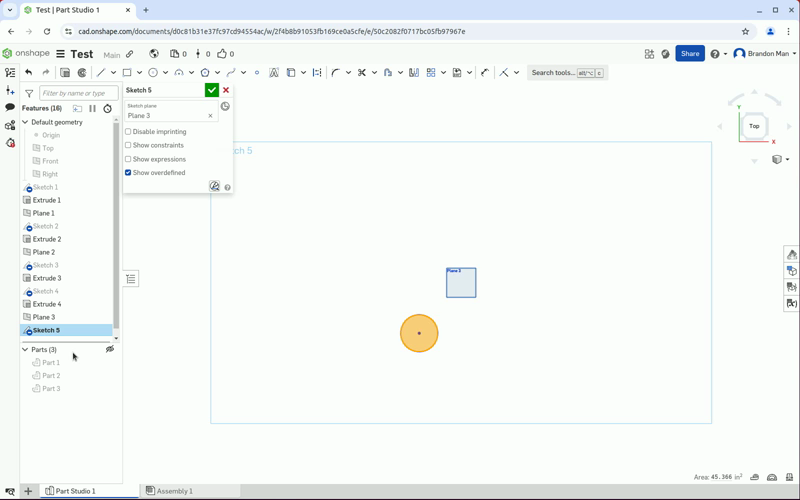
key(shift+e)
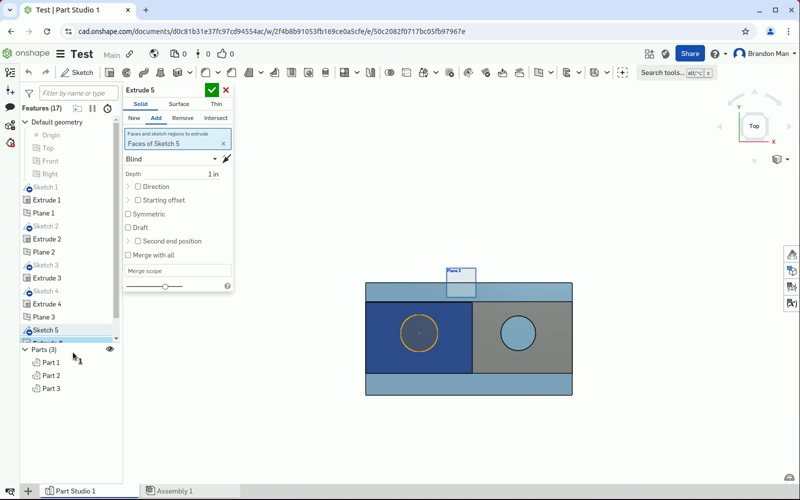
mouse_move(143, 106)
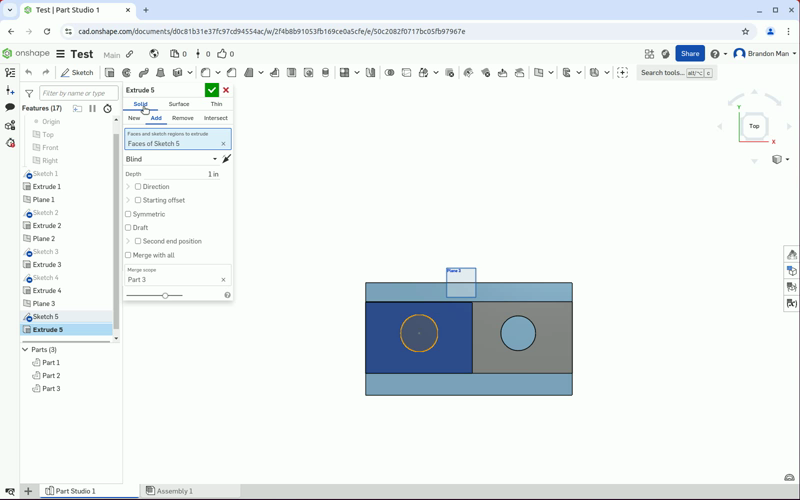
click(143, 106)
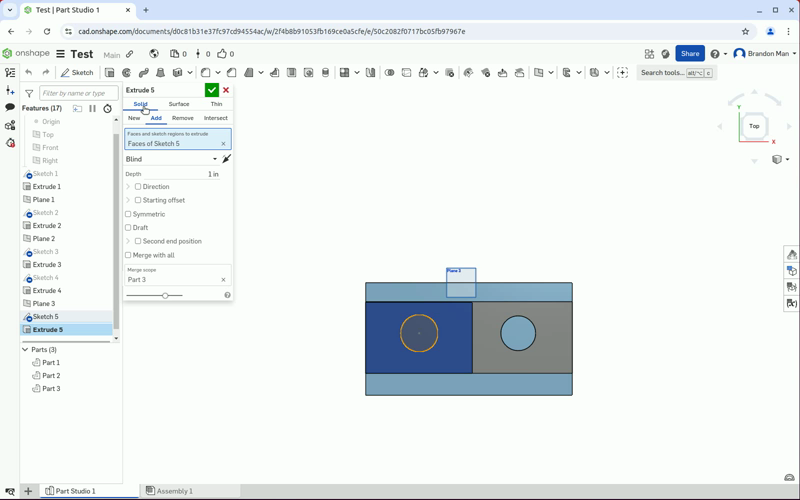
mouse_move(186, 120)
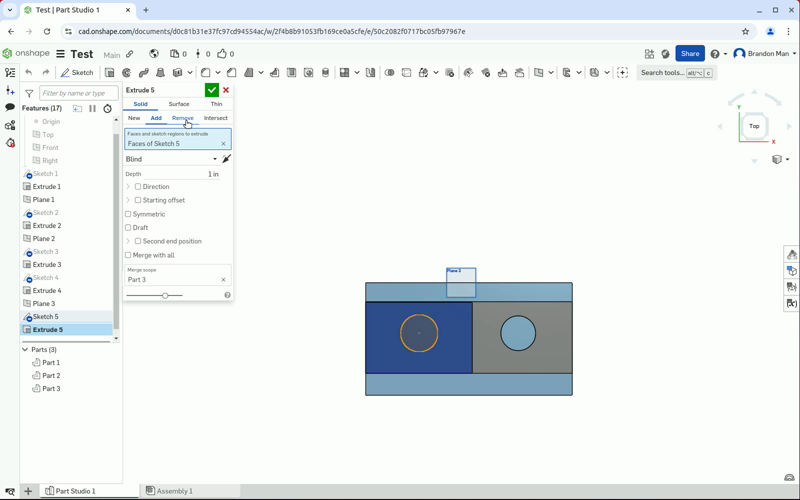
click(186, 120)
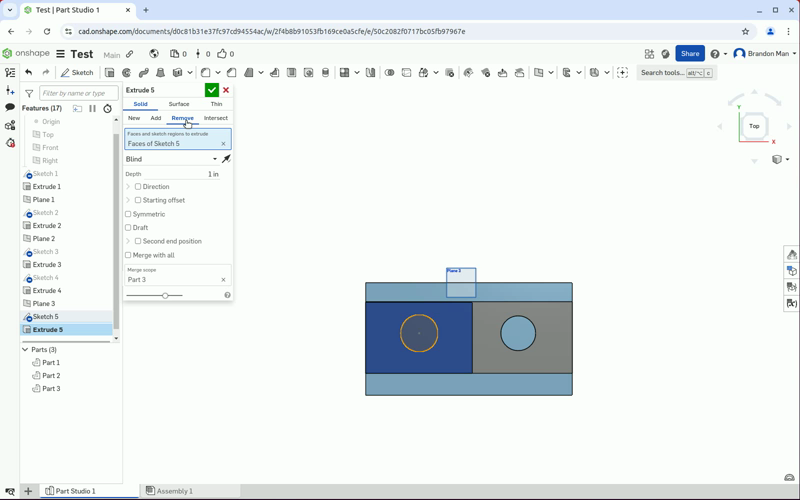
key(tab, 4)
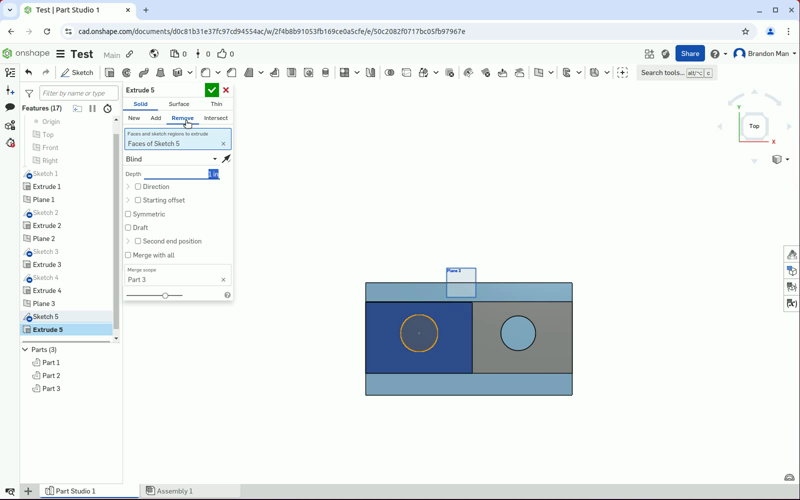
text(17.331)
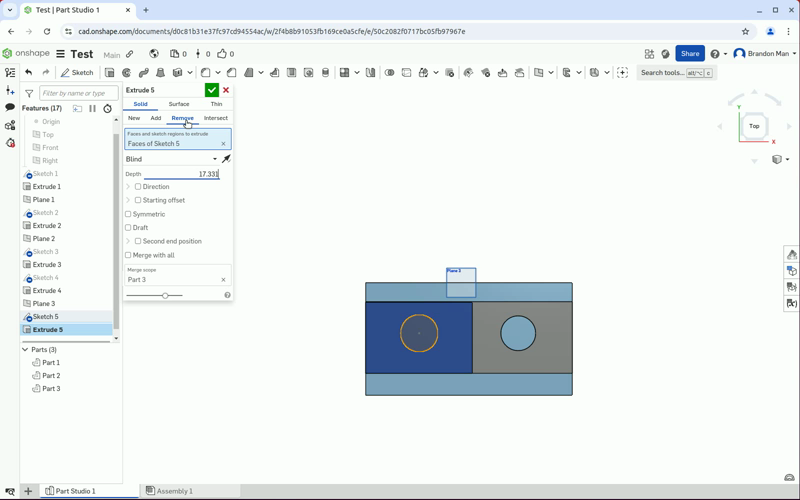
key(tab, 6)
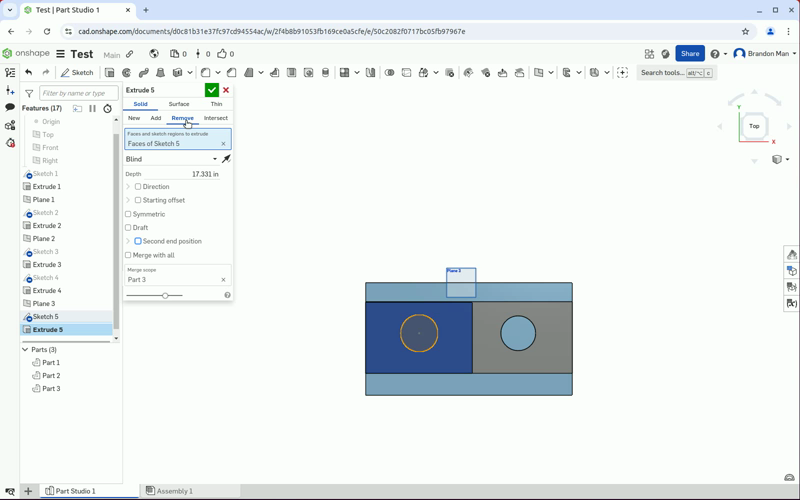
key(space)
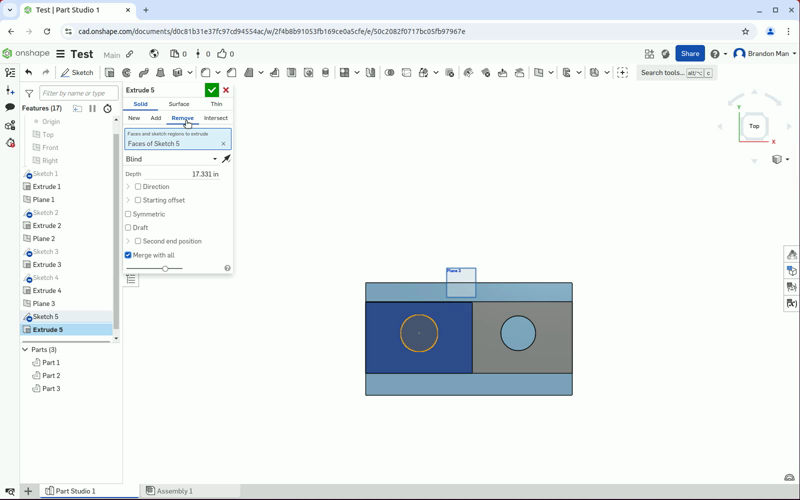
key(enter)
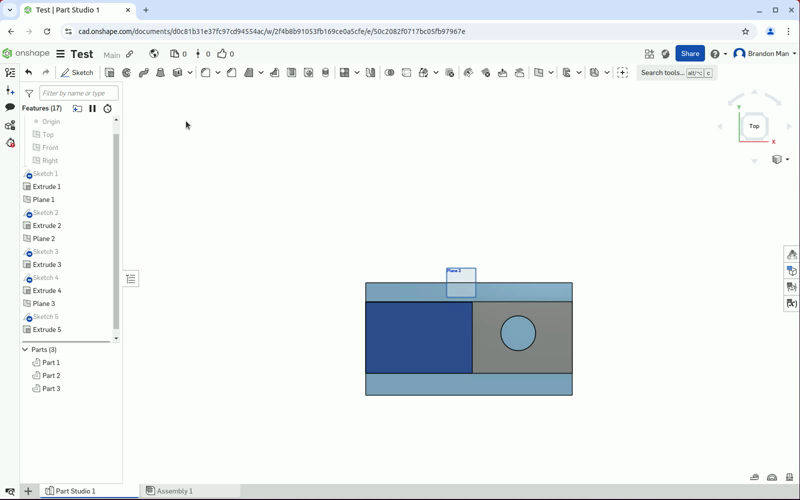
key(shift+h)
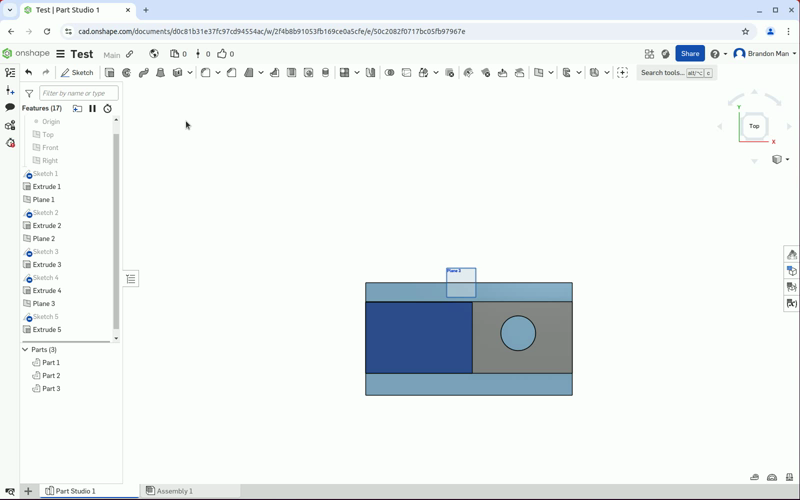
key(shift+h)
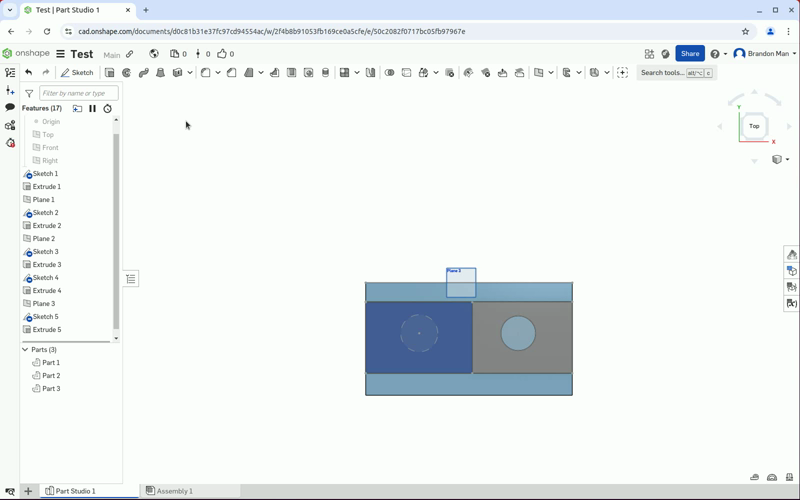
key(shift+7)
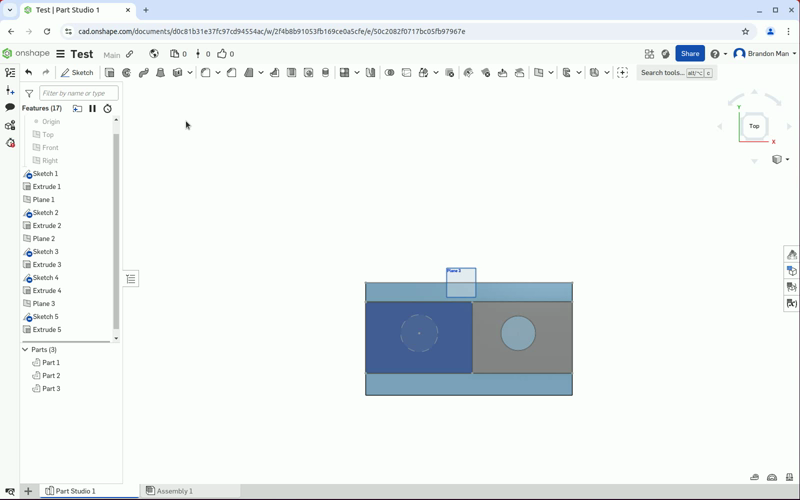
key(up, 3)
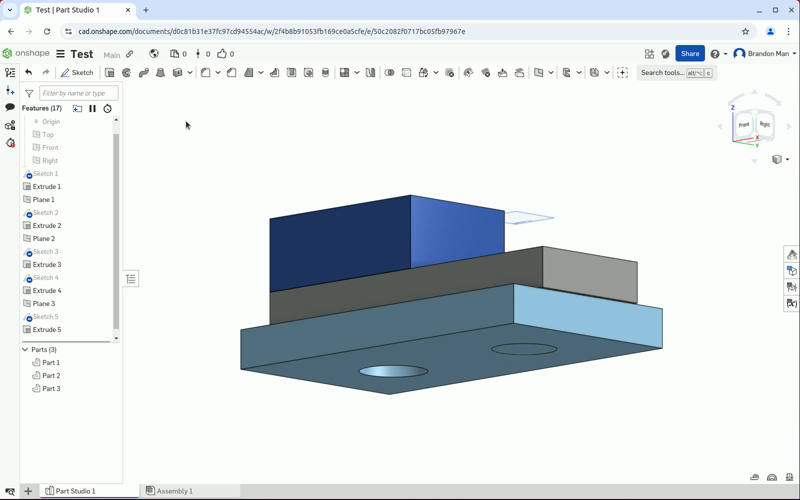
key(left, 3)
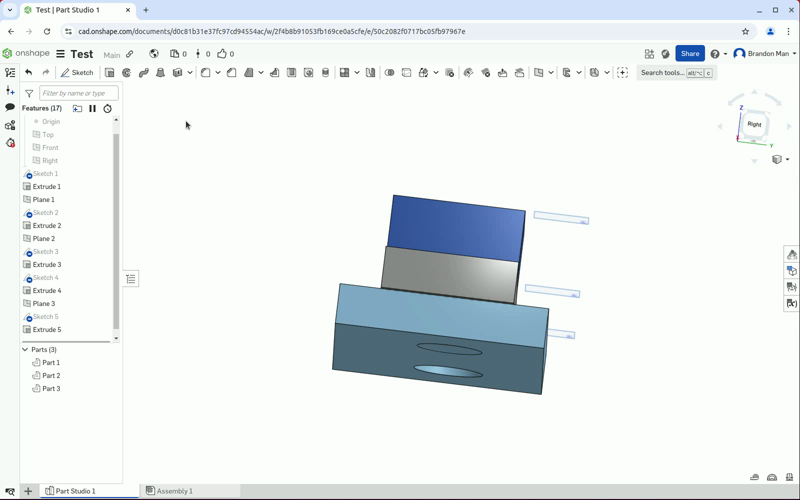
key(right, 3)
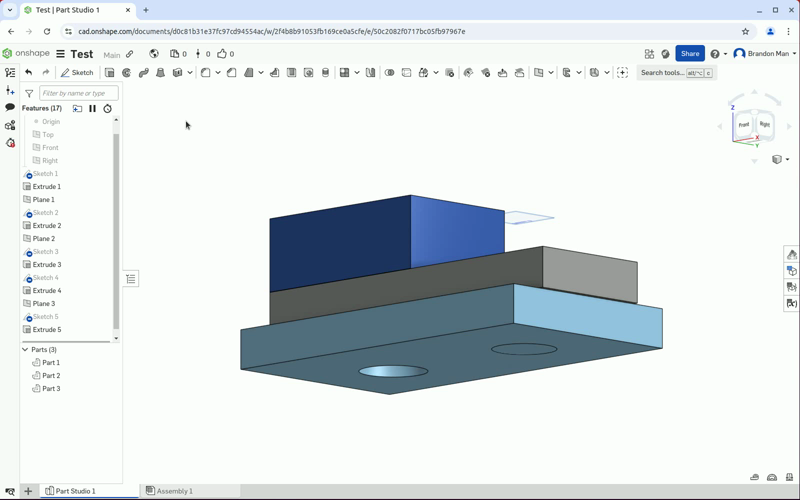
key(down, 3)
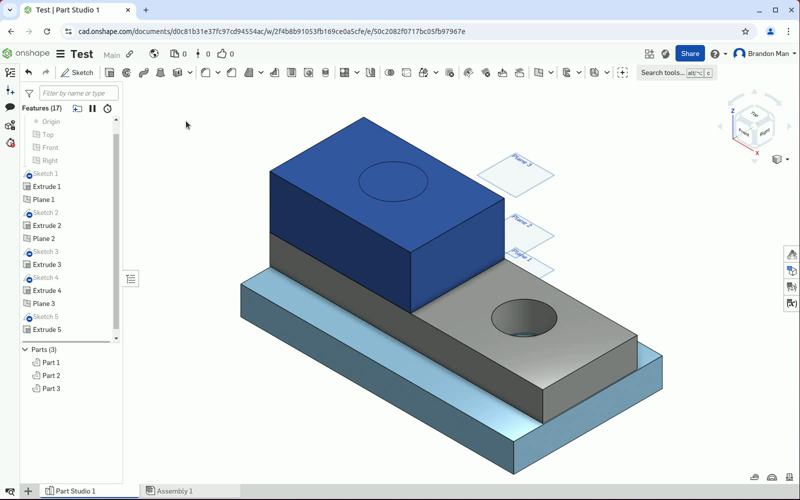
mouse_move(69, 176)
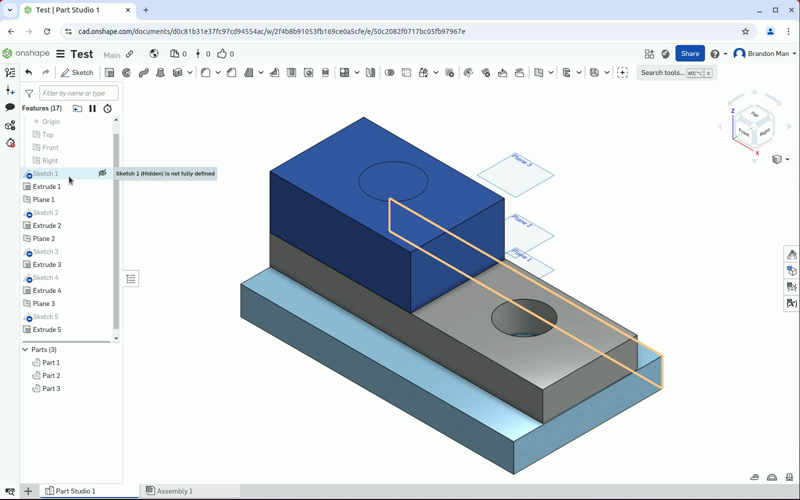
click(69, 176)